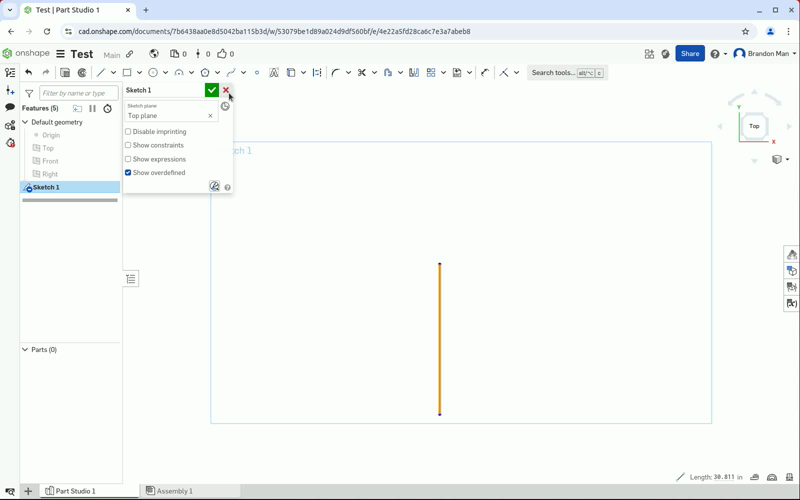
key(shift+h)
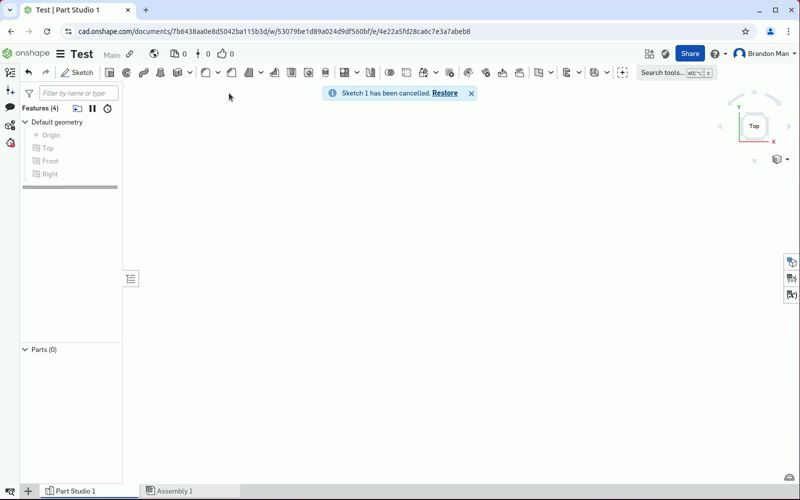
mouse_move(73, 352)
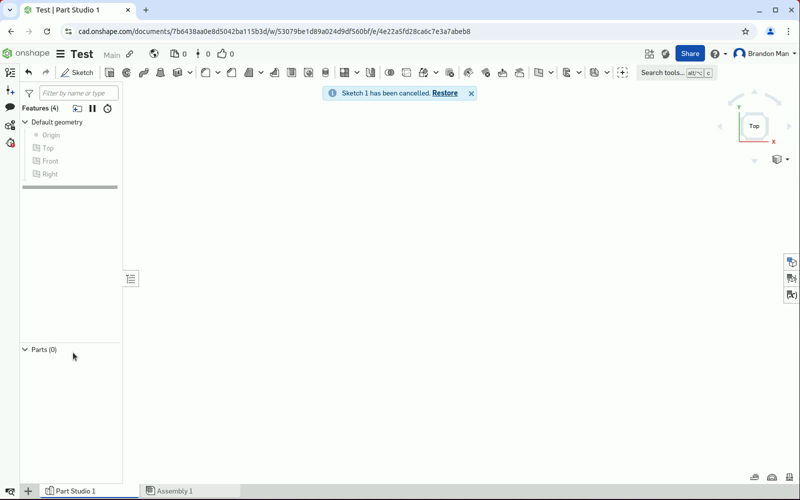
key(y)
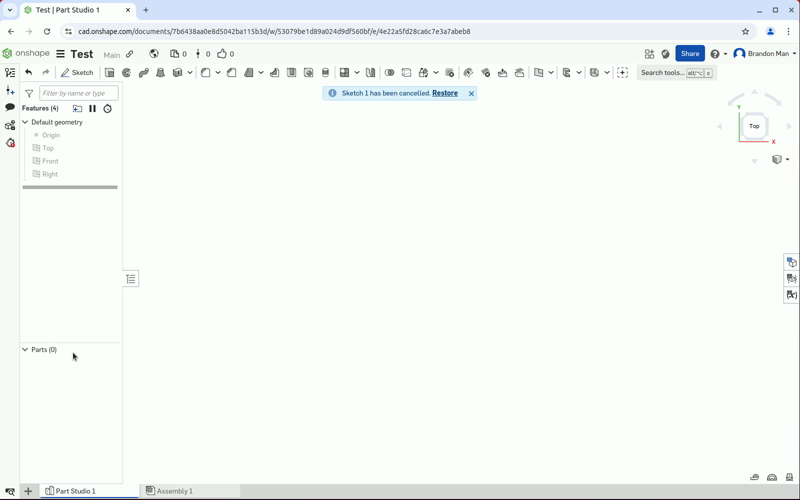
key(shift+p)
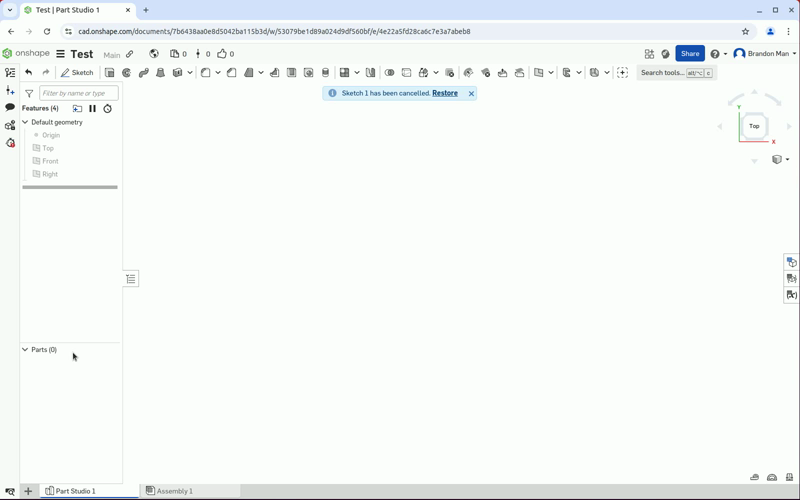
key(space)
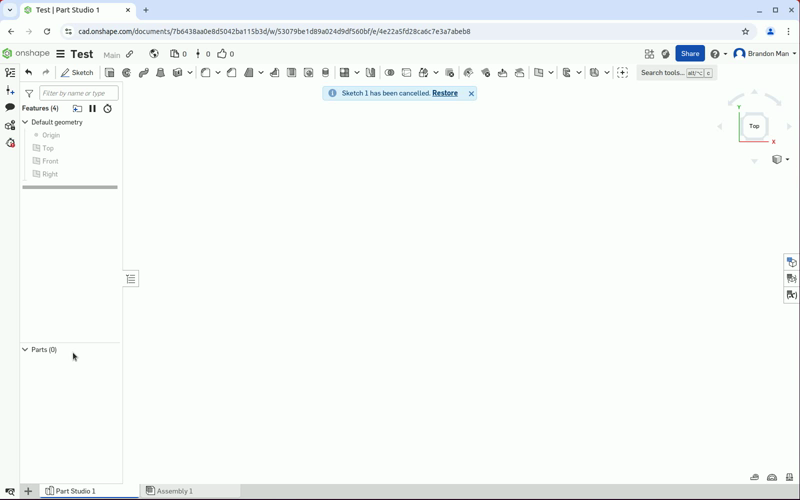
key_down(shift)
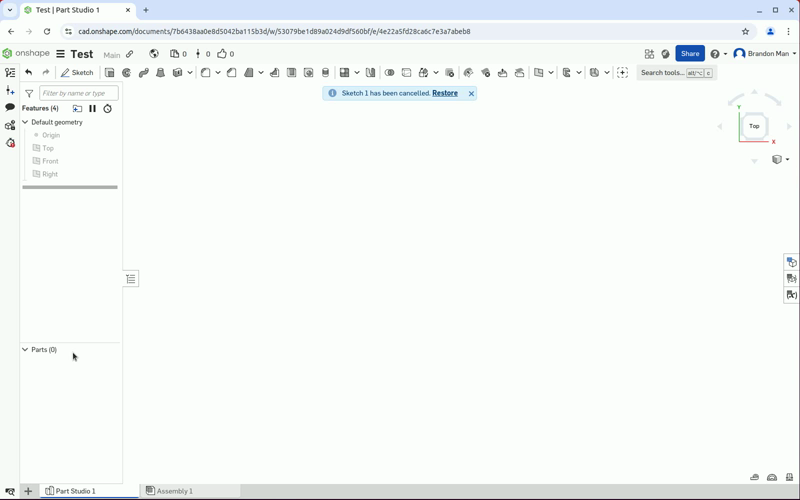
key(up)
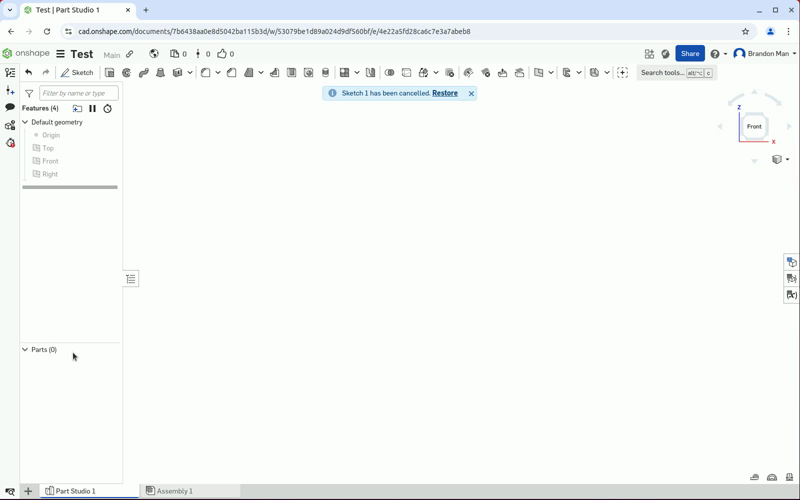
key_up(shift)
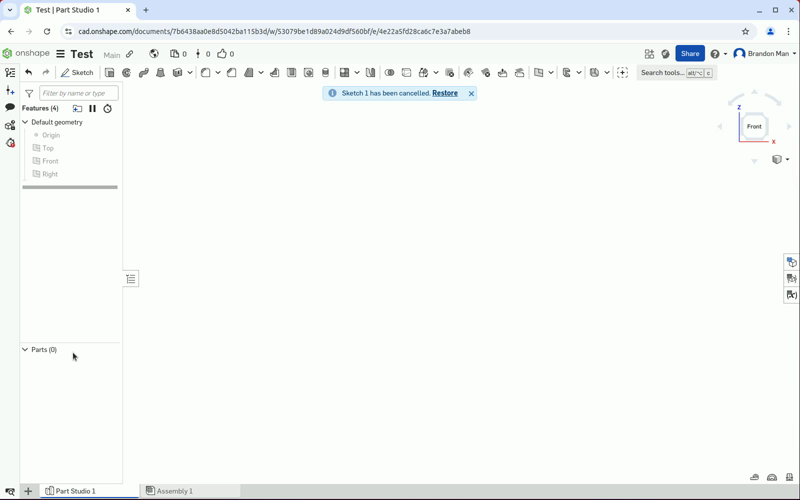
key(space)
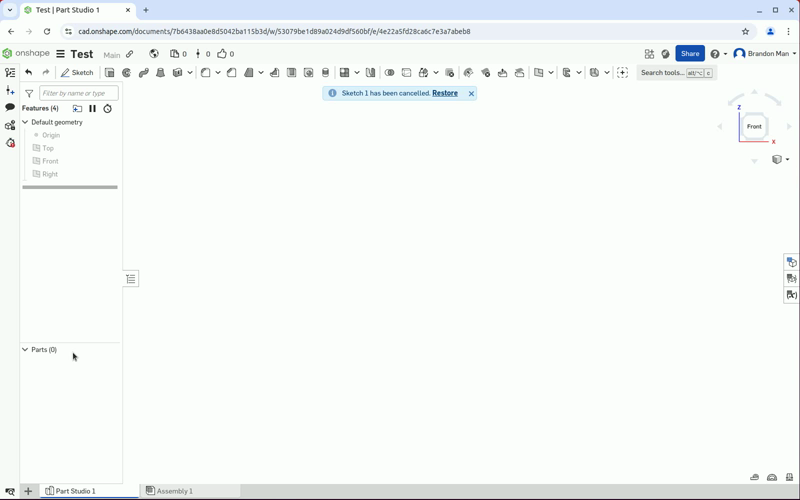
key_down(shift)
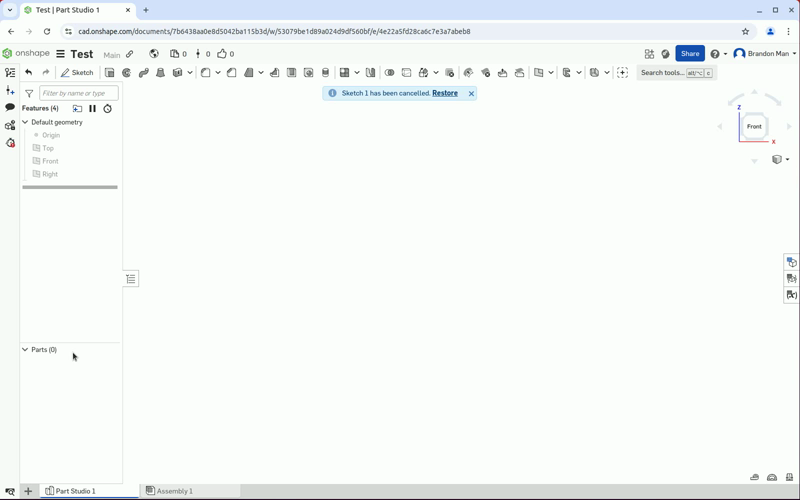
key(left)
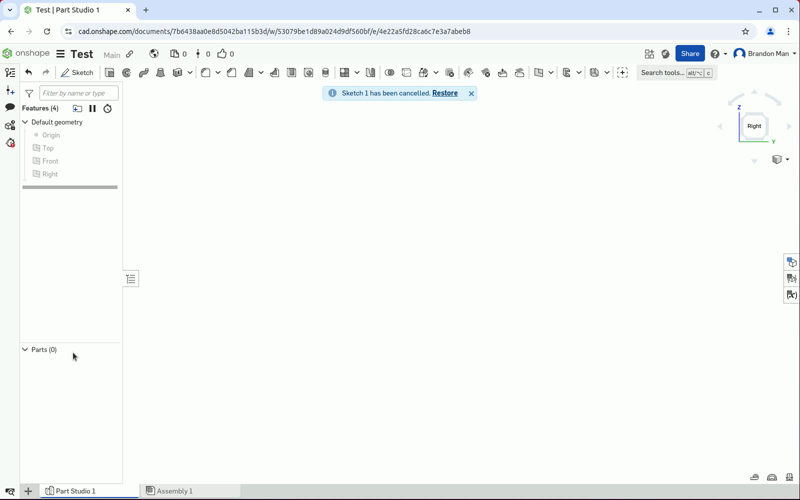
key_up(shift)
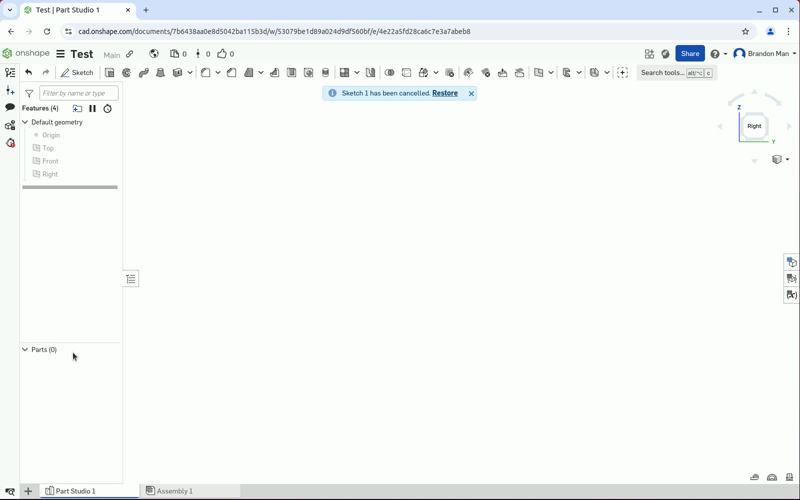
mouse_move(73, 352)
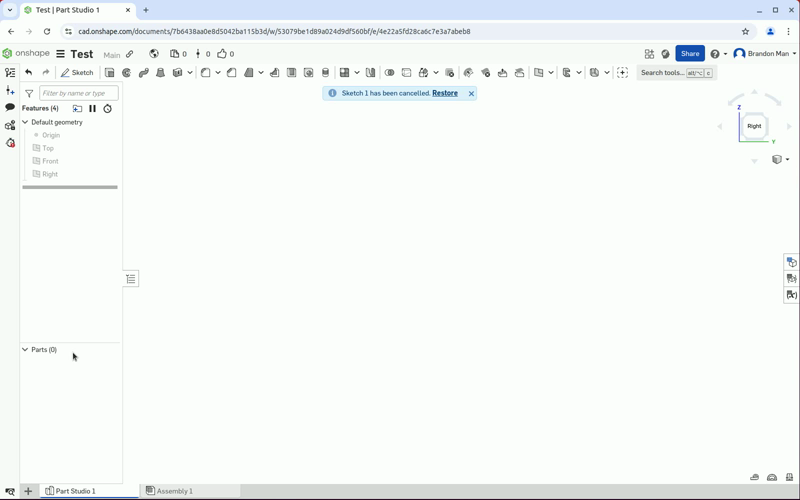
key(shift+y)
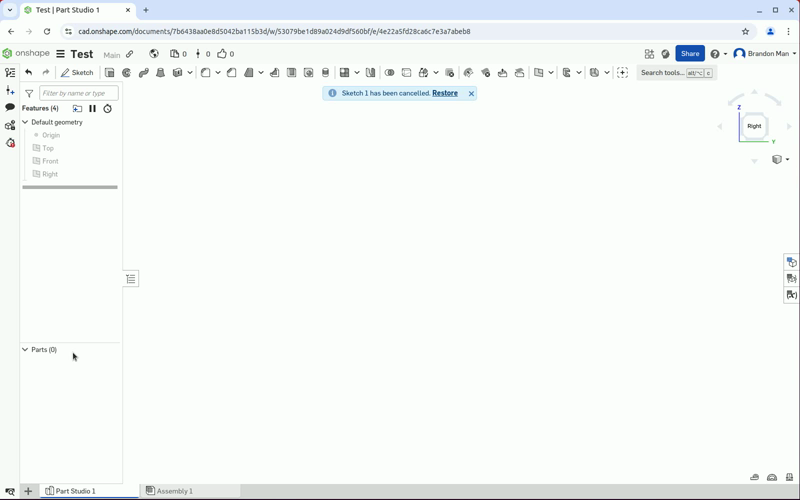
key(shift+s)
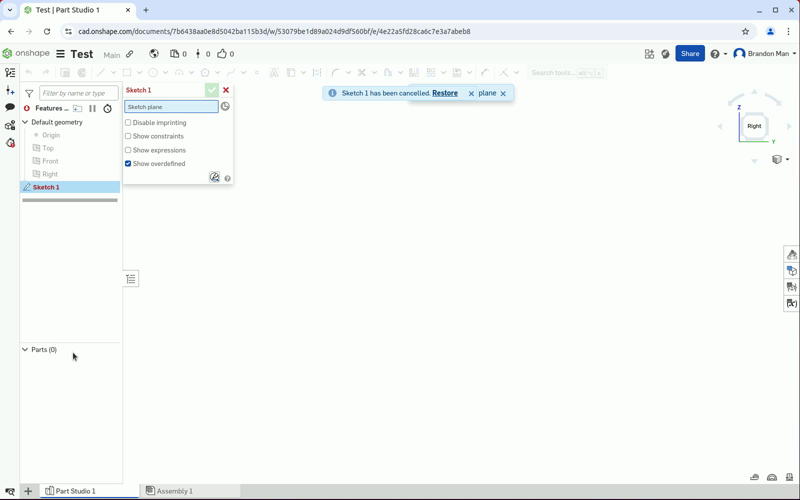
mouse_move(73, 176)
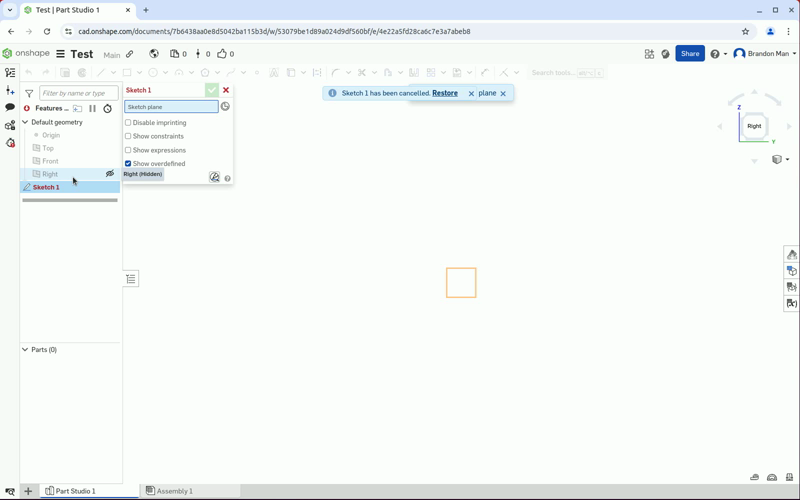
click(73, 176)
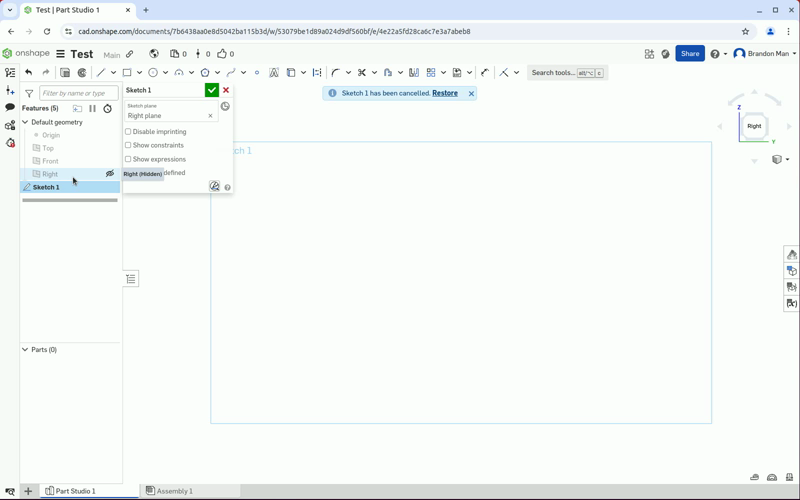
mouse_move(73, 352)
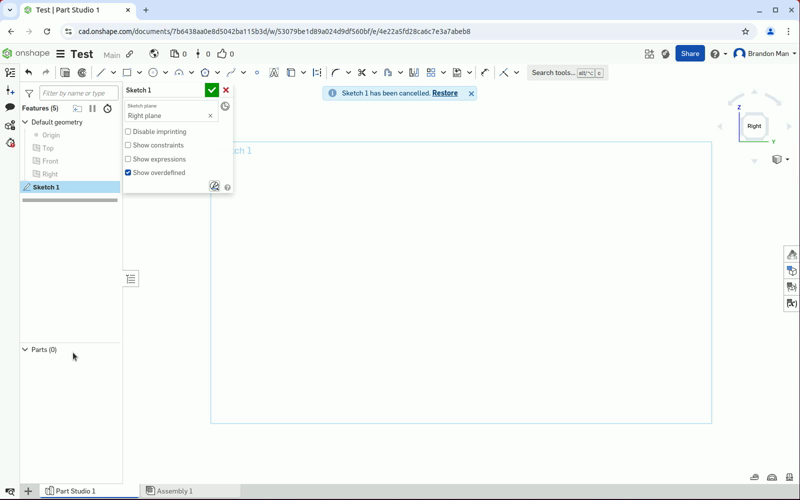
key(y)
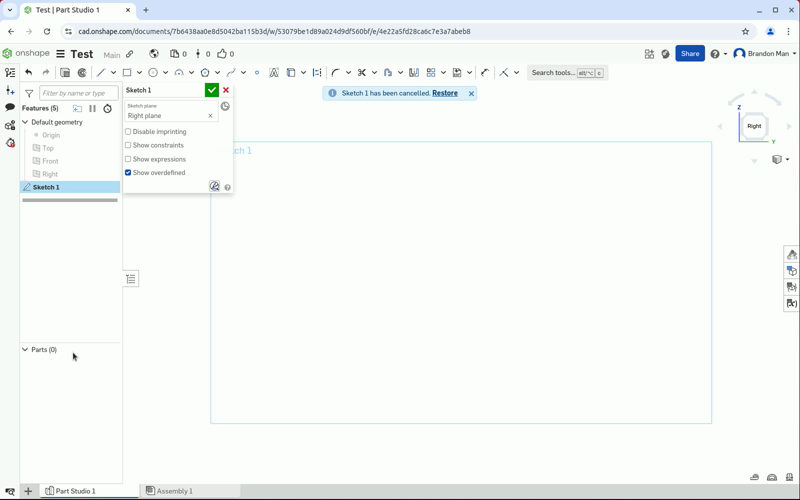
key(l)
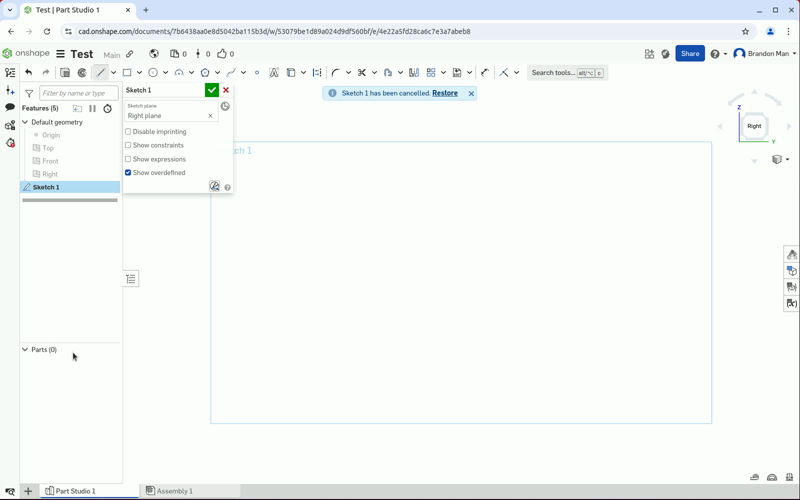
key_down(shift)
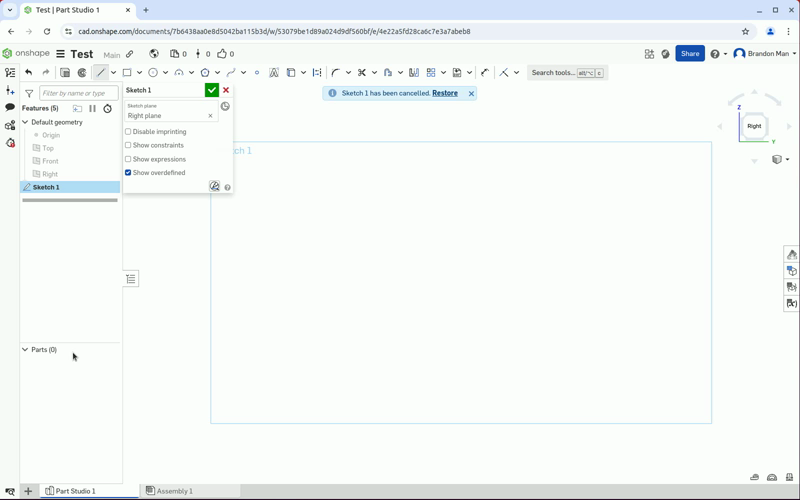
mouse_move(407, 395)
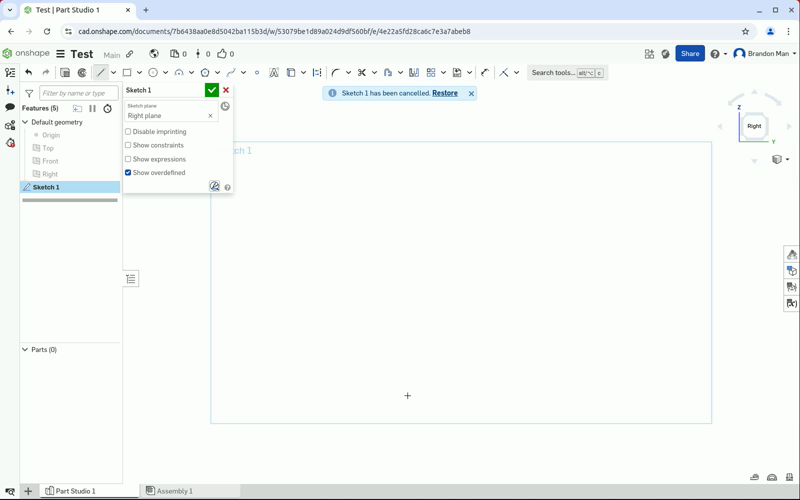
click(407, 395)
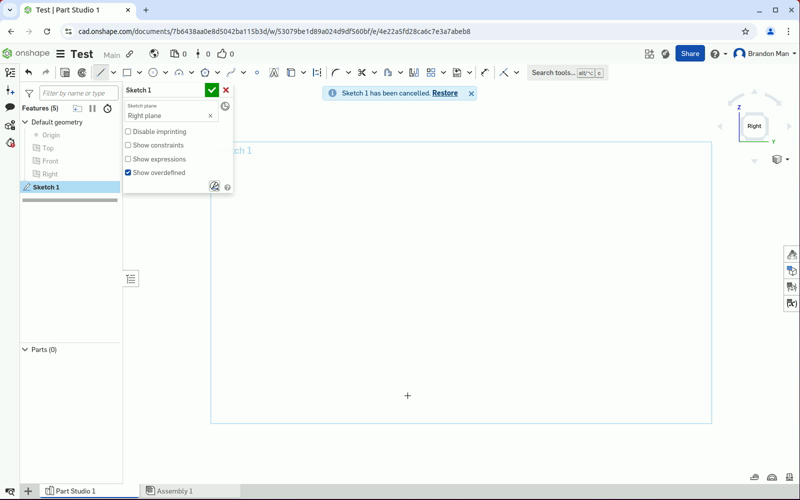
key_up(shift)
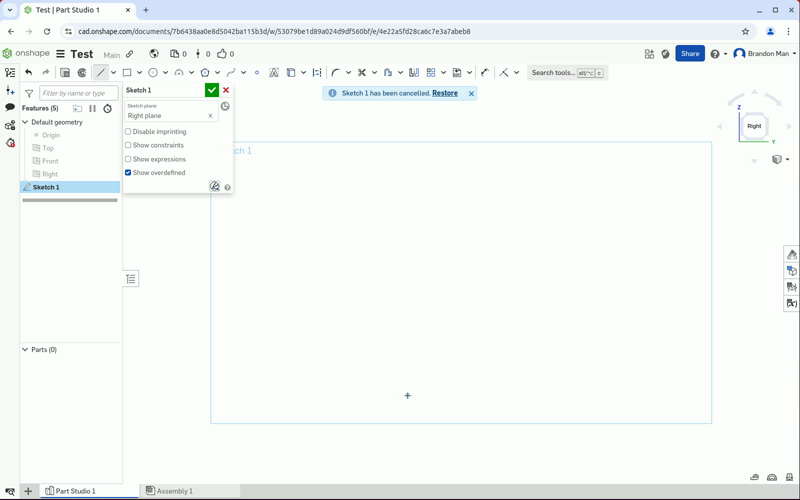
key_down(shift)
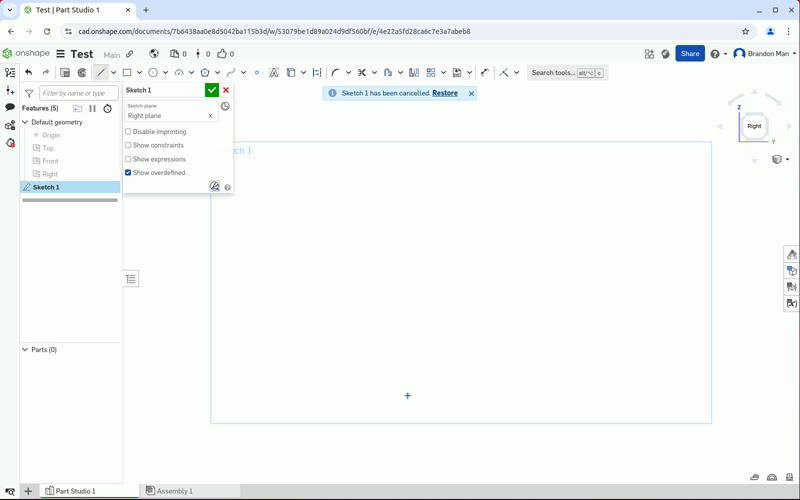
mouse_move(437, 395)
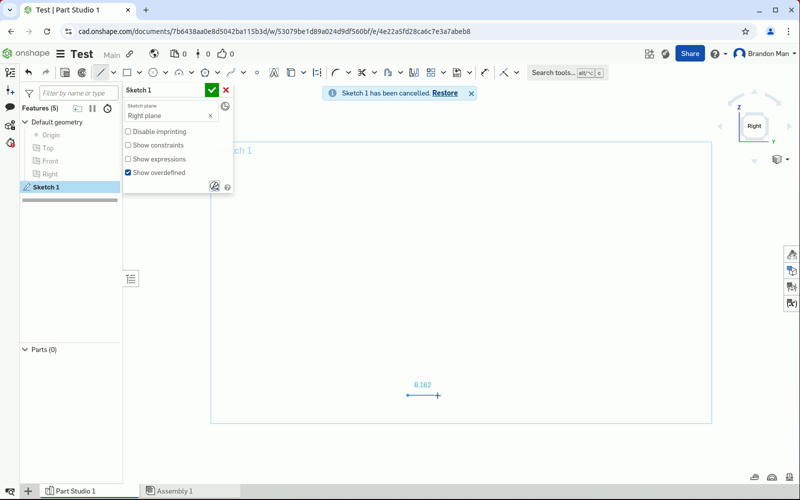
mouse_move(464, 395)
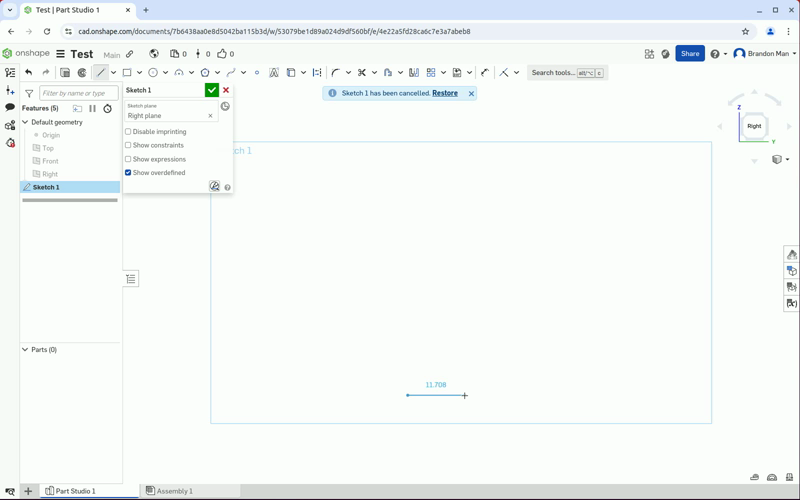
click(464, 395)
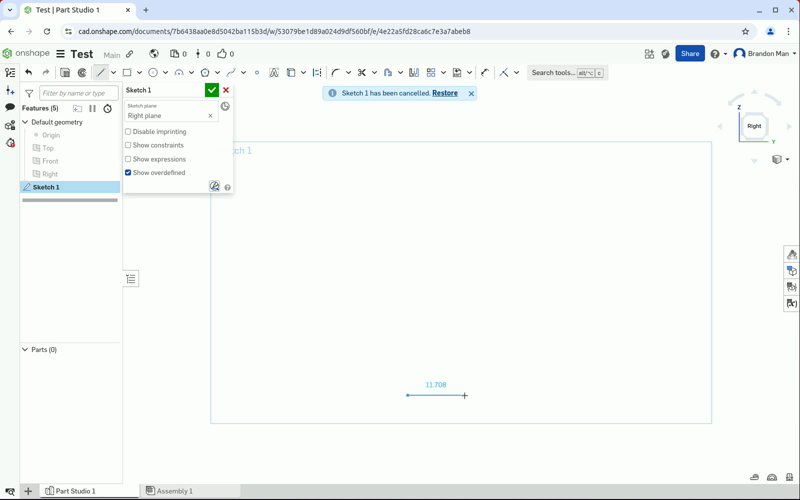
key_up(shift)
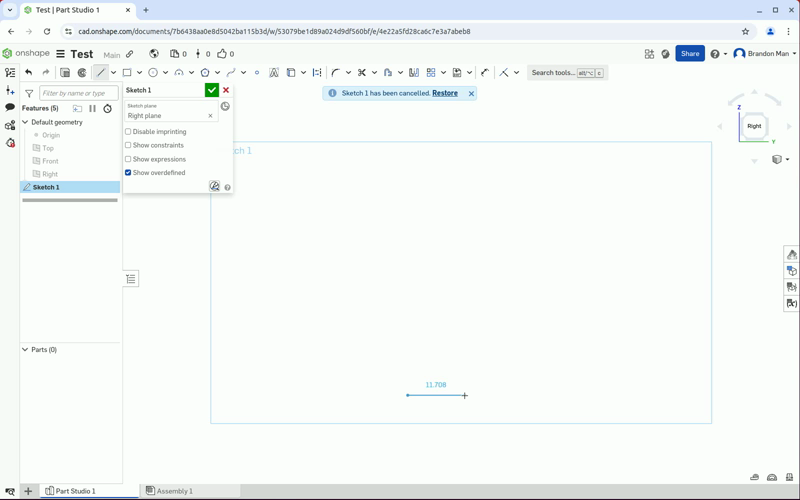
key_down(shift)
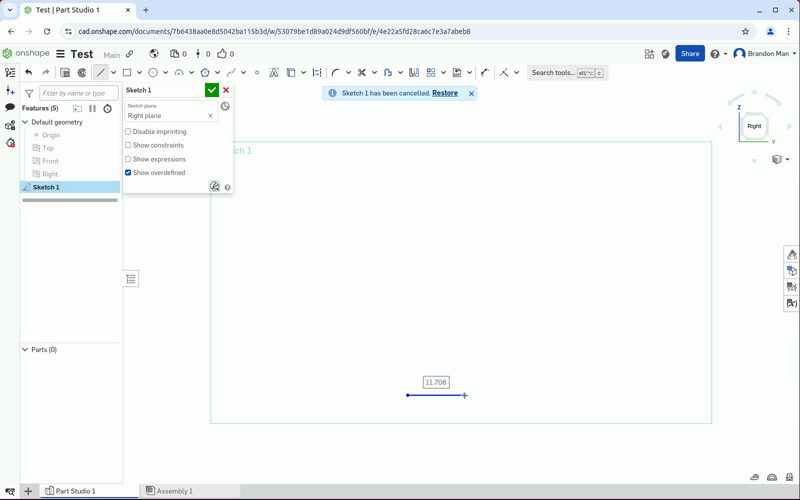
mouse_move(464, 194)
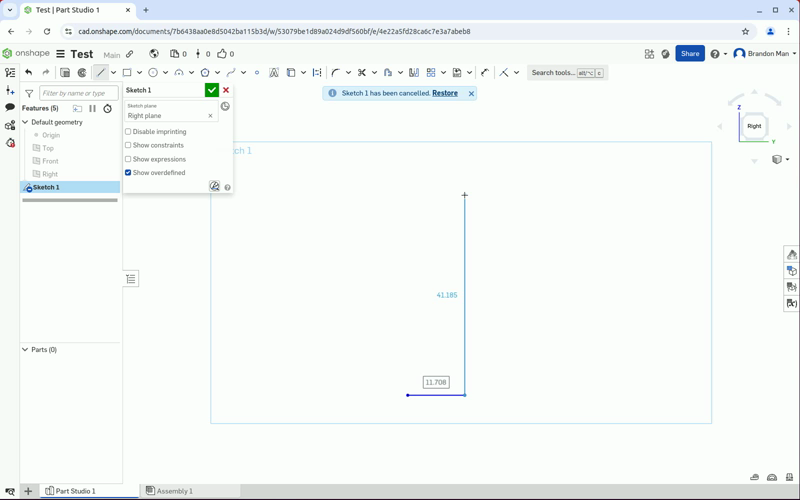
click(464, 194)
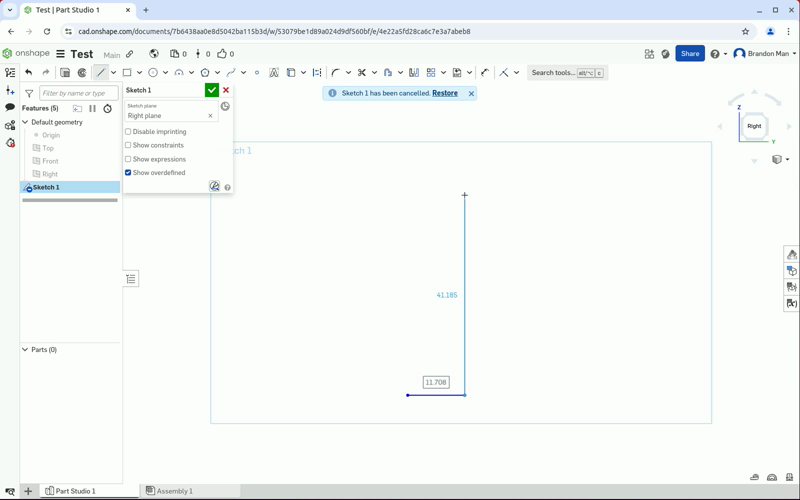
key_up(shift)
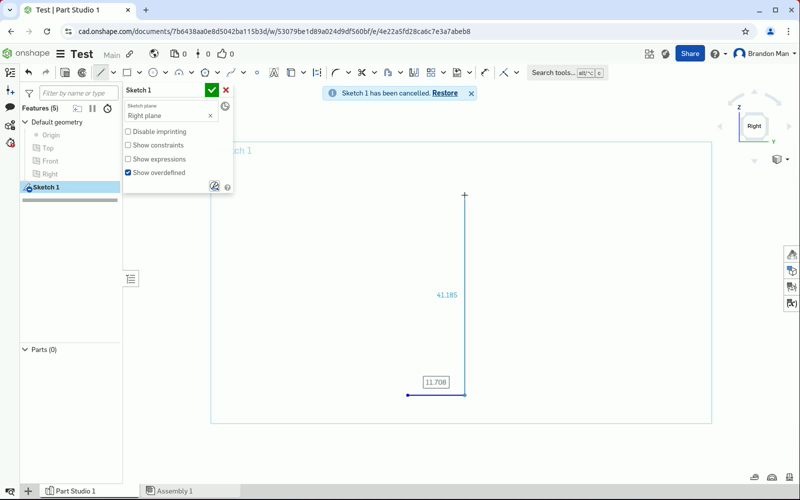
key_down(shift)
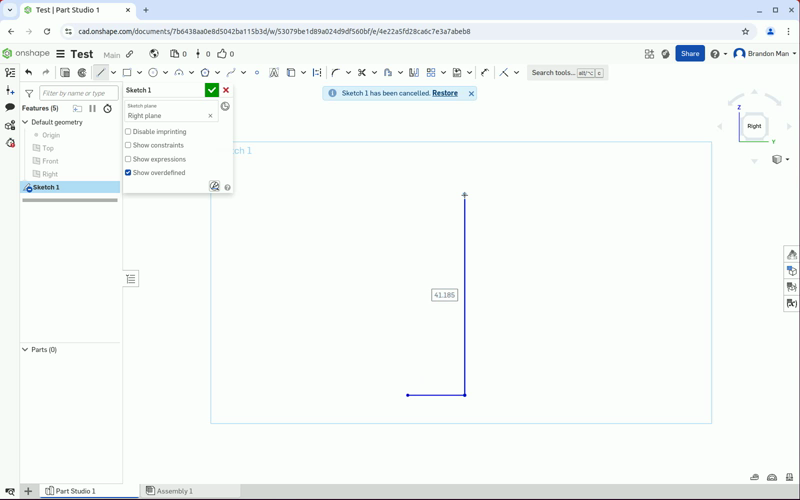
mouse_move(495, 194)
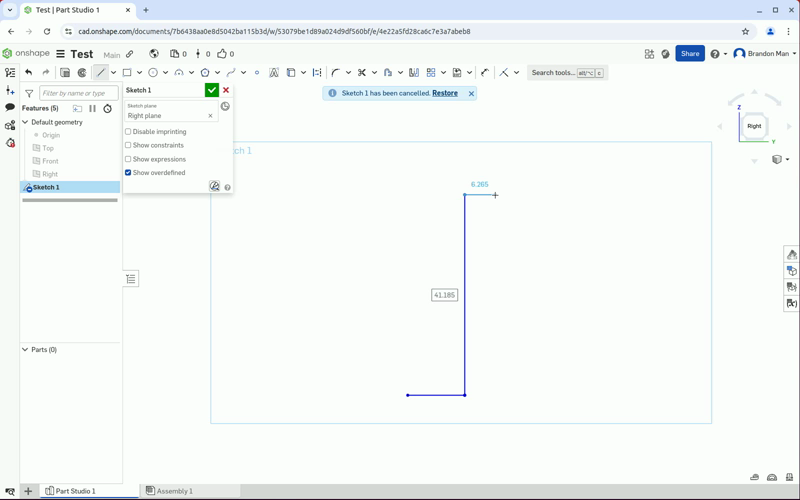
mouse_move(456, 194)
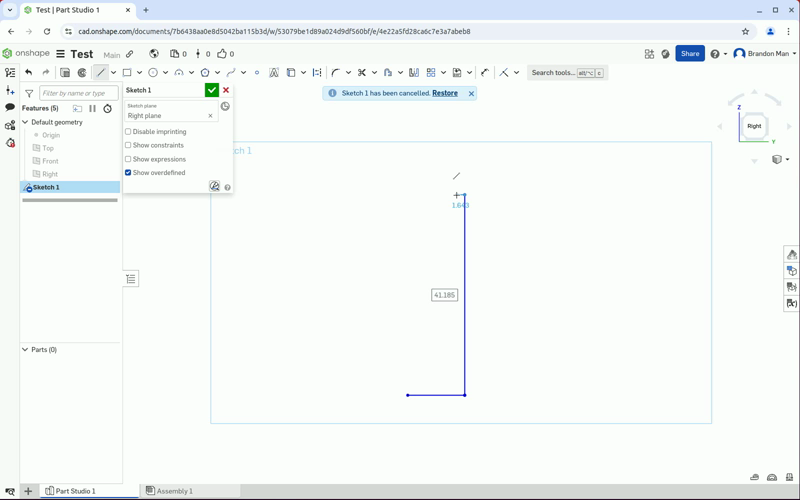
click(456, 194)
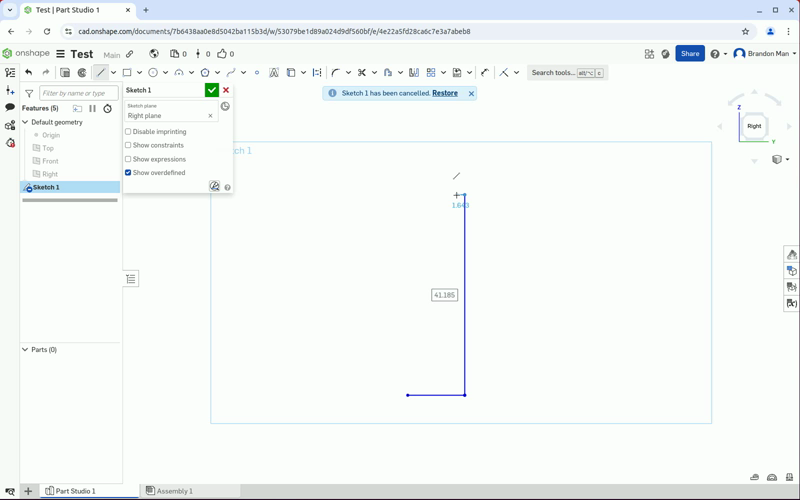
key_up(shift)
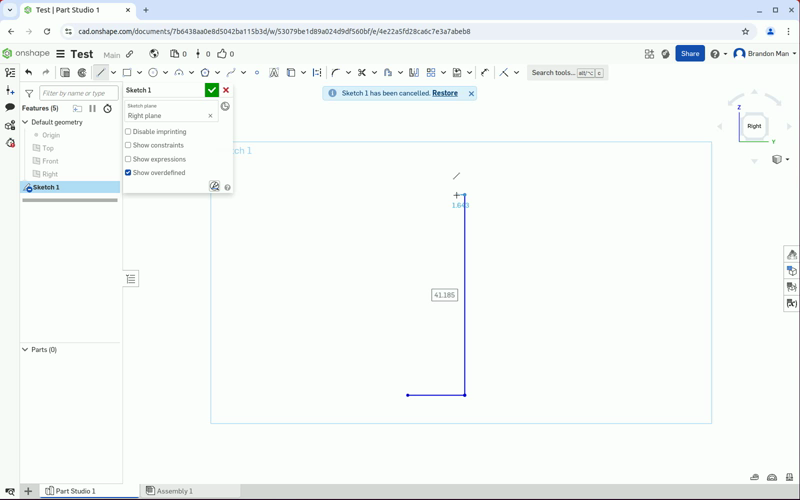
key_down(shift)
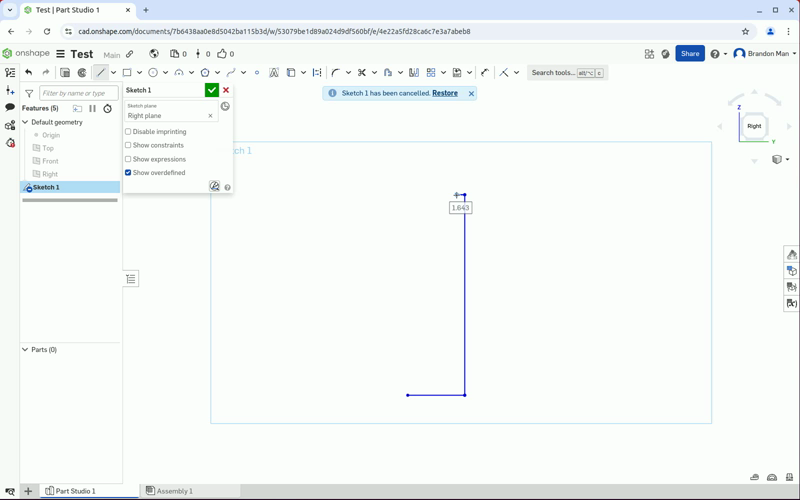
mouse_move(456, 344)
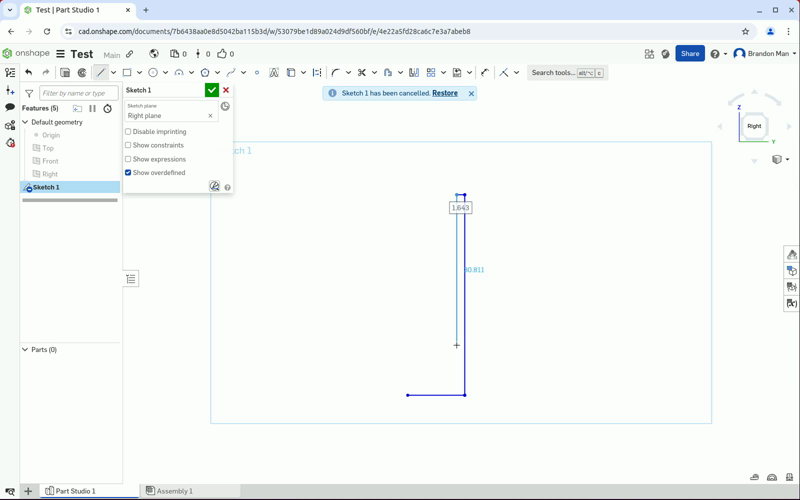
click(456, 344)
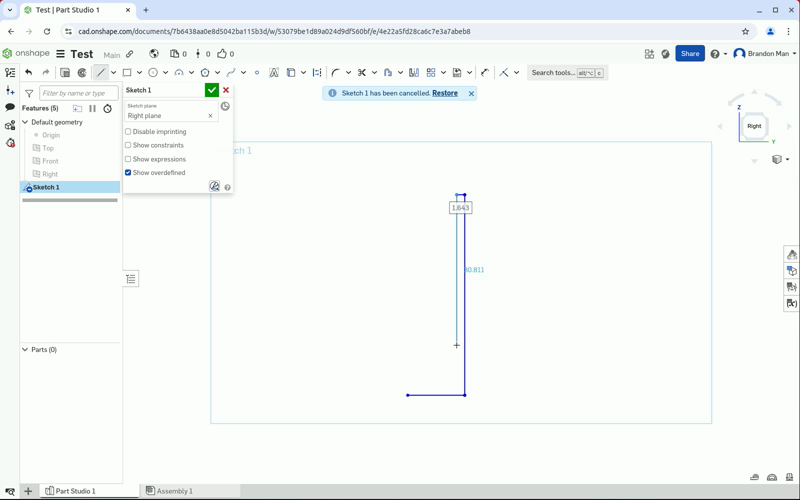
key_up(shift)
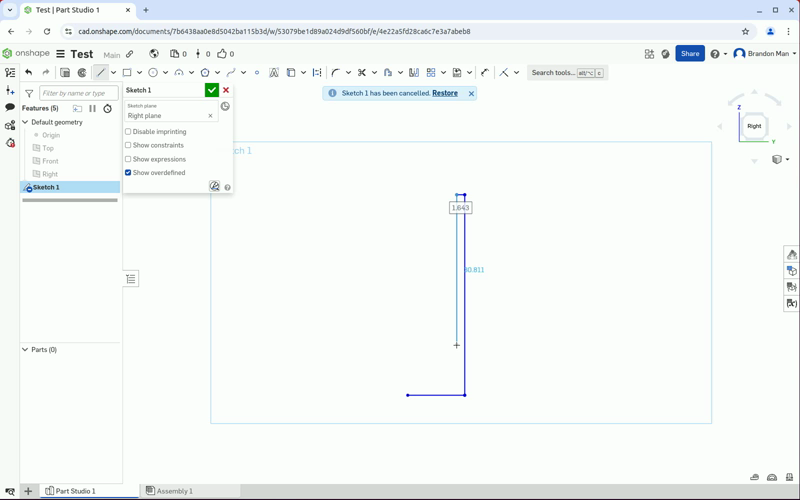
key_down(shift)
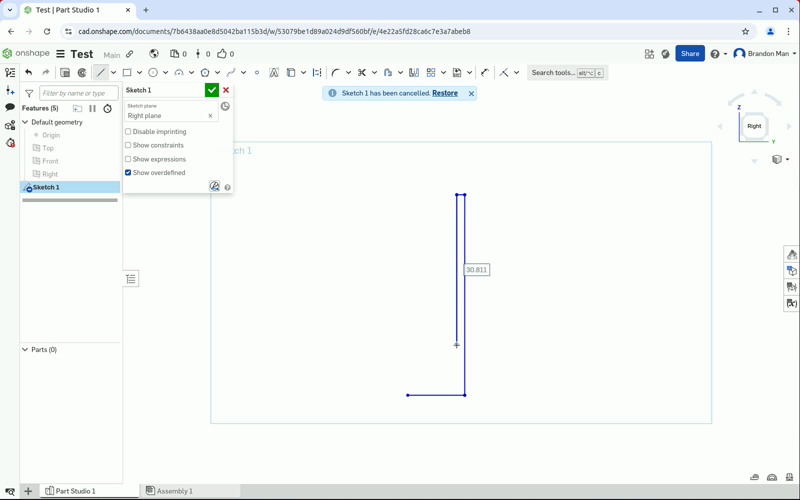
mouse_move(486, 344)
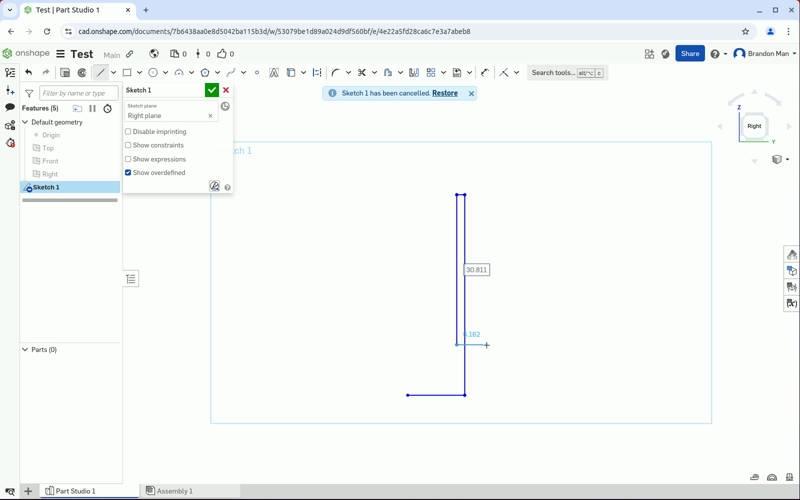
mouse_move(407, 344)
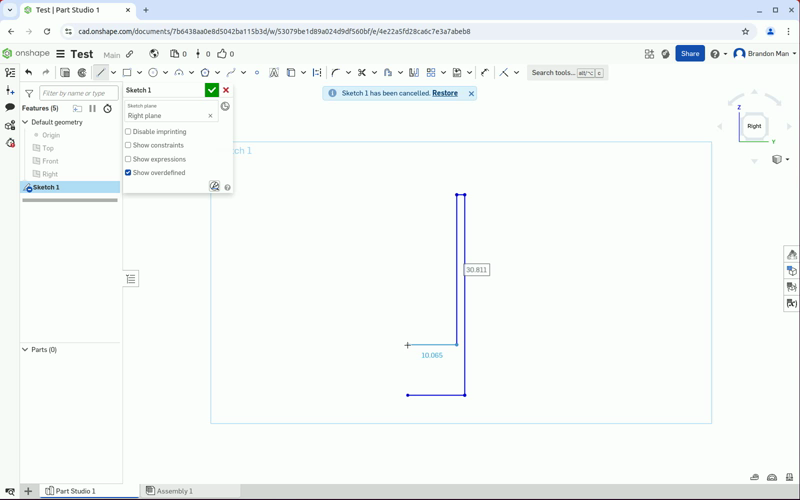
click(407, 344)
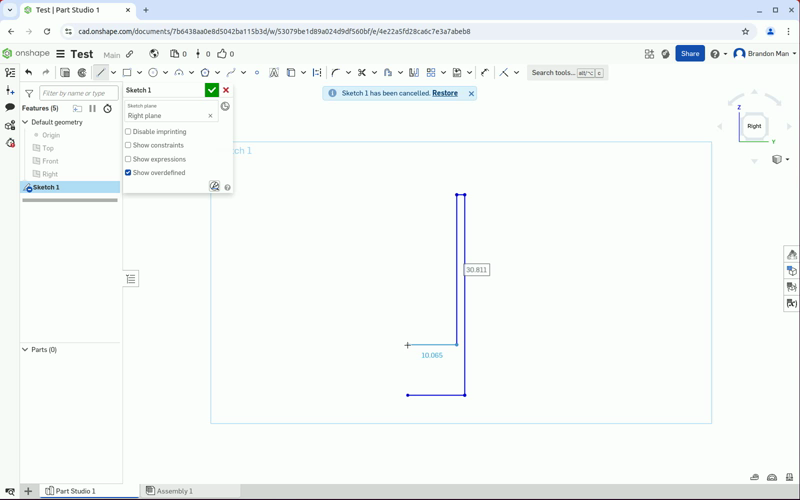
key_up(shift)
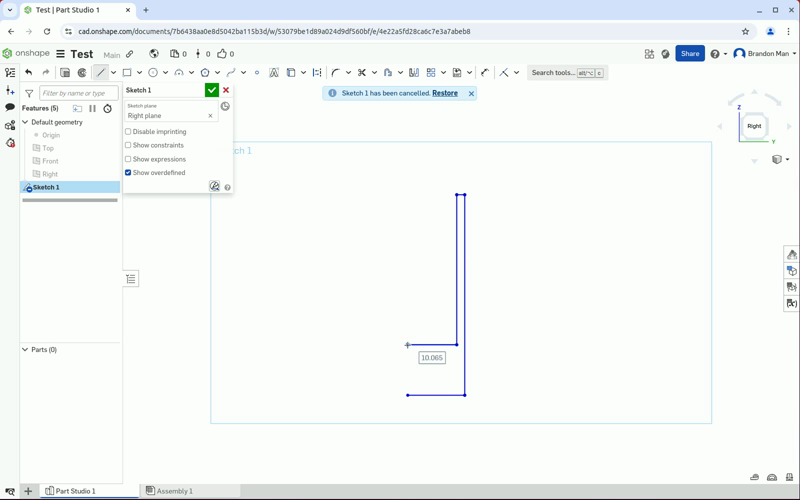
mouse_move(437, 344)
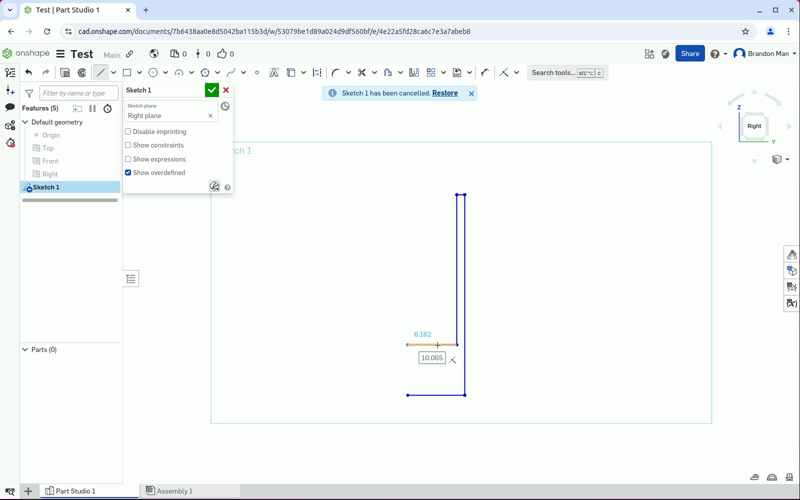
key_down(shift)
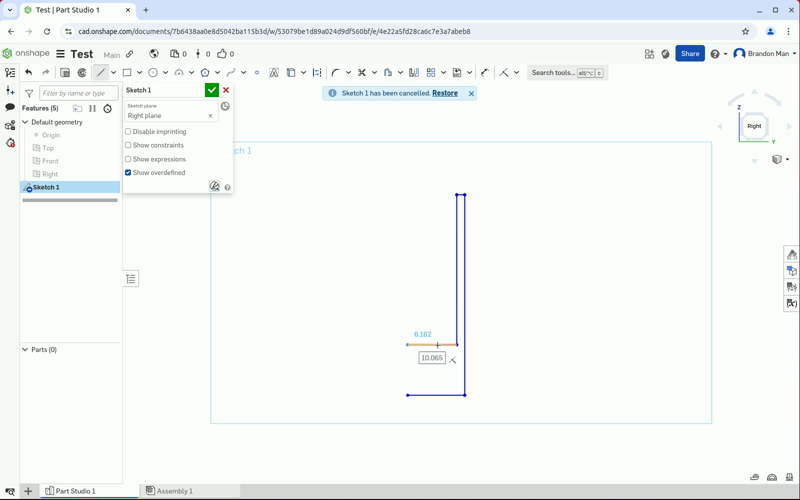
mouse_move(407, 395)
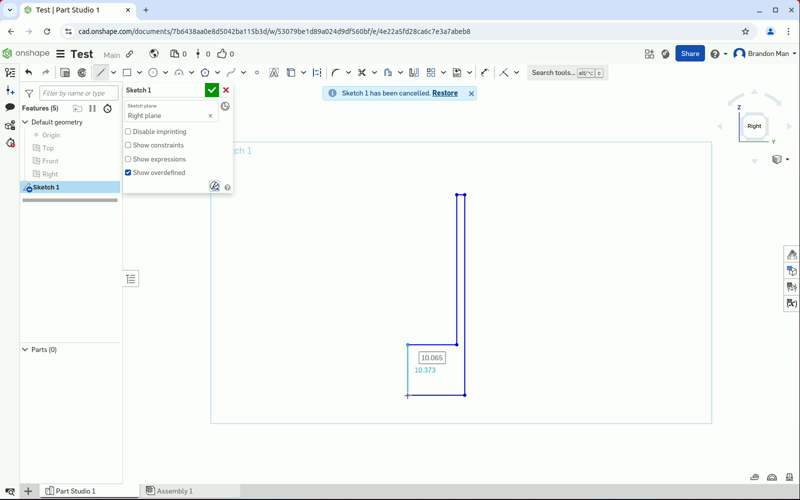
key_up(shift)
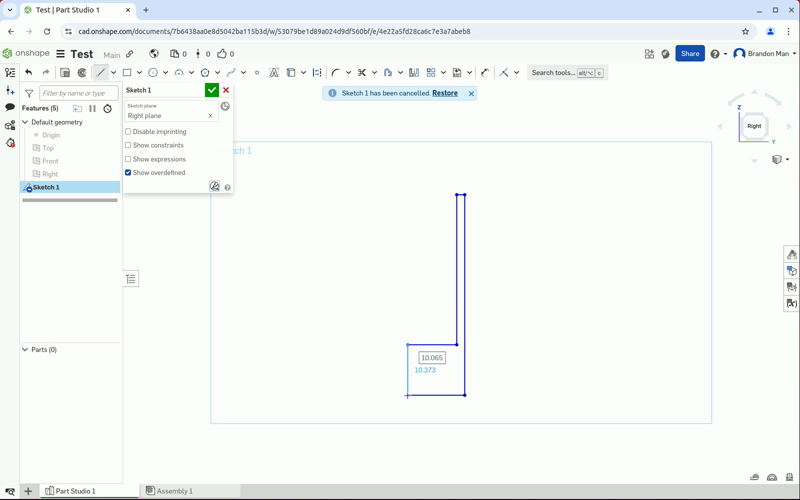
click(407, 395)
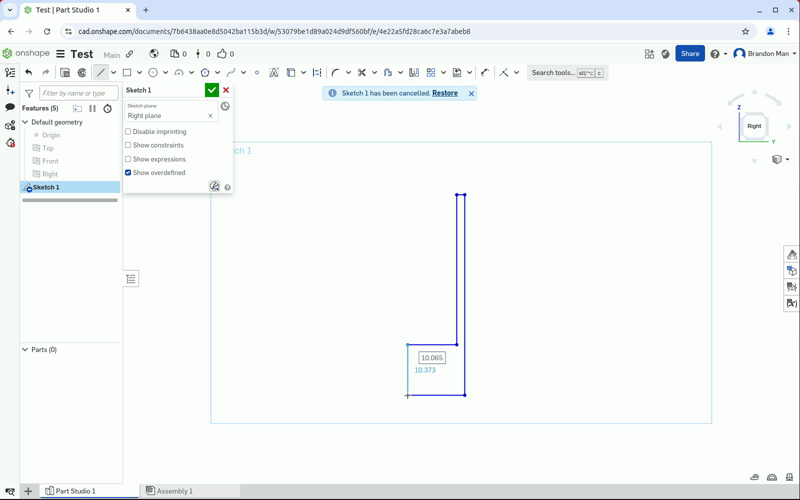
key(esc)
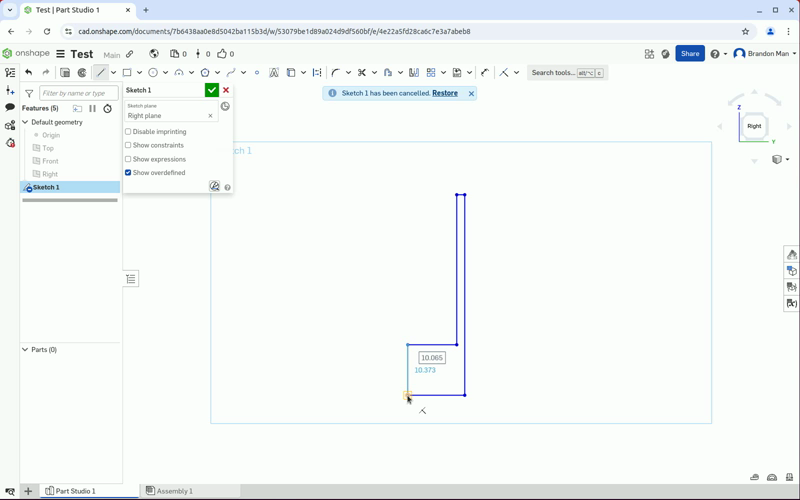
mouse_move(431, 390)
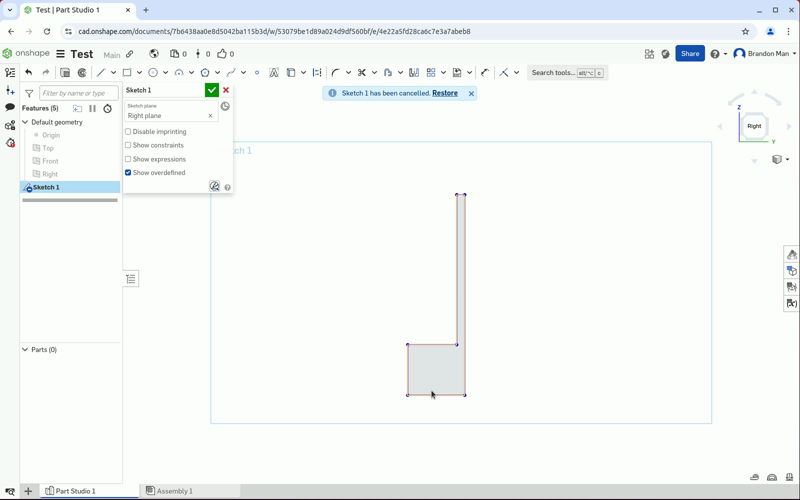
click(431, 390)
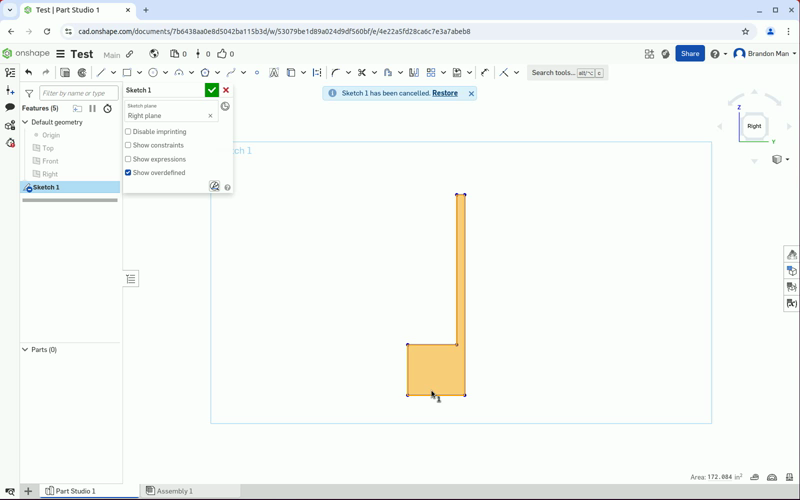
mouse_move(73, 352)
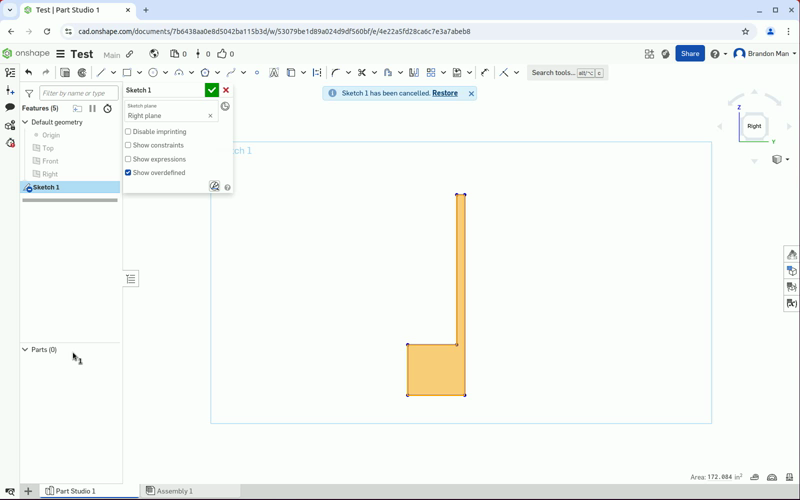
key(shift+y)
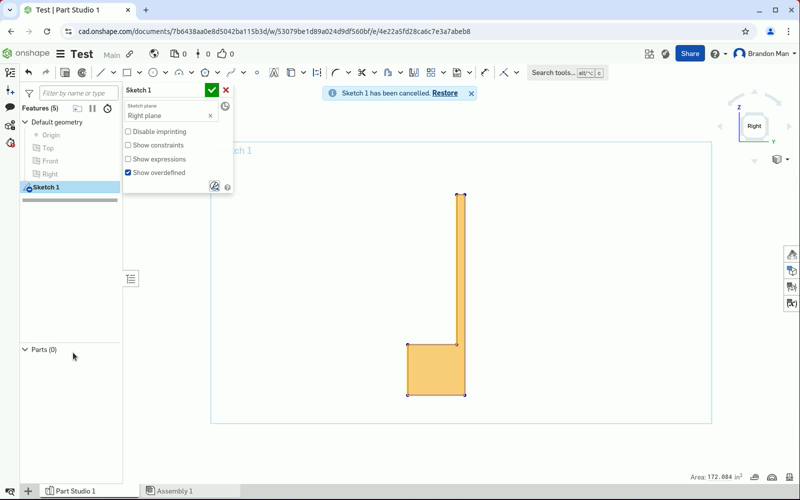
key(shift+e)
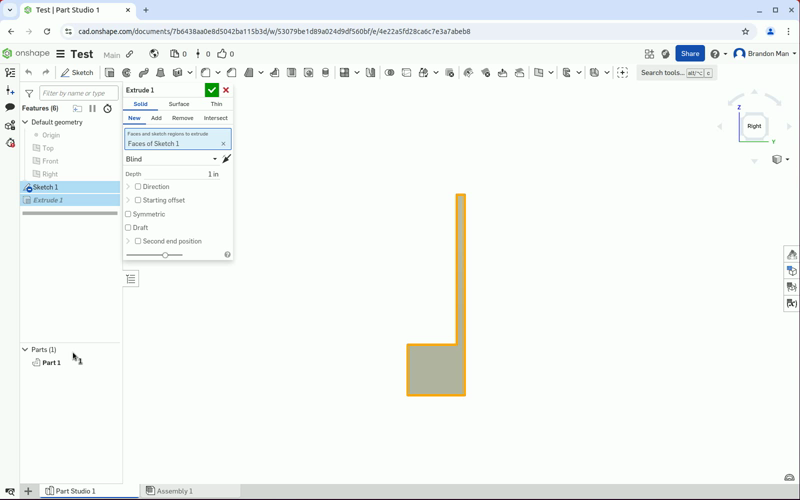
mouse_move(143, 106)
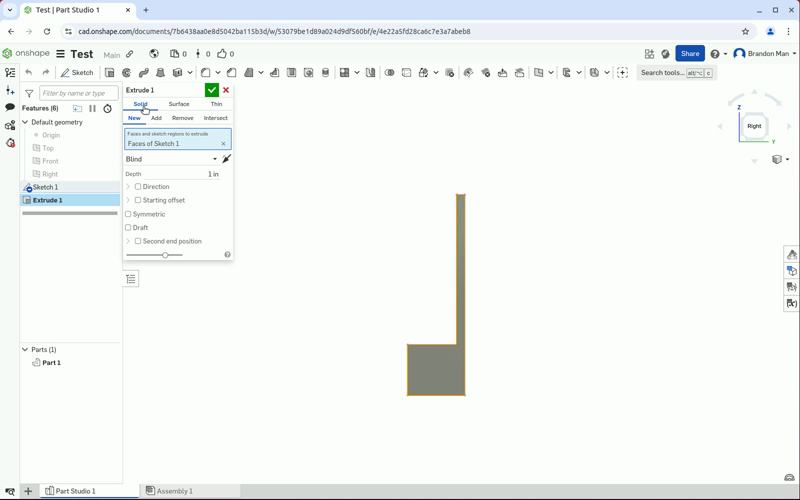
click(143, 106)
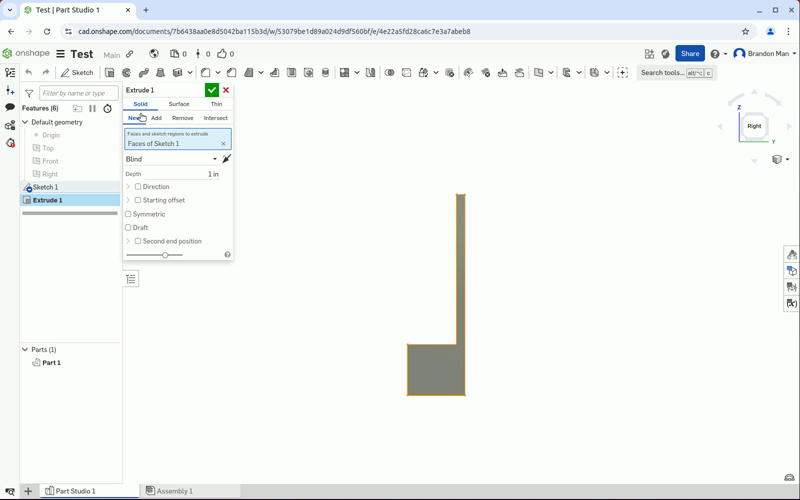
mouse_move(137, 120)
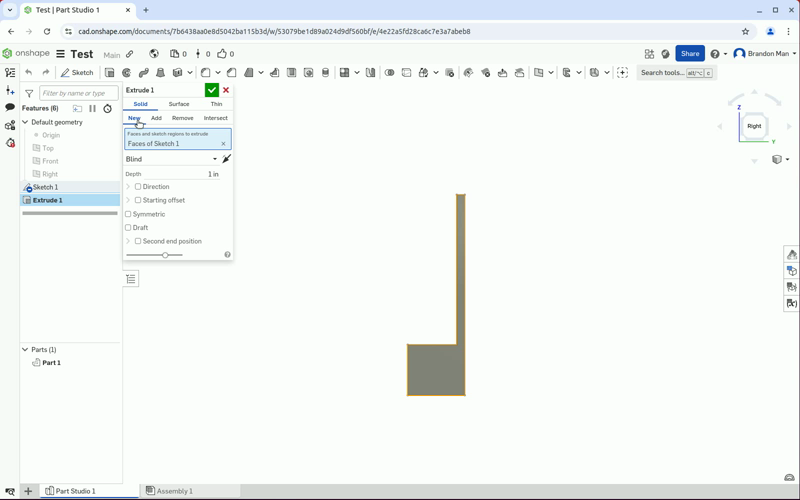
click(137, 120)
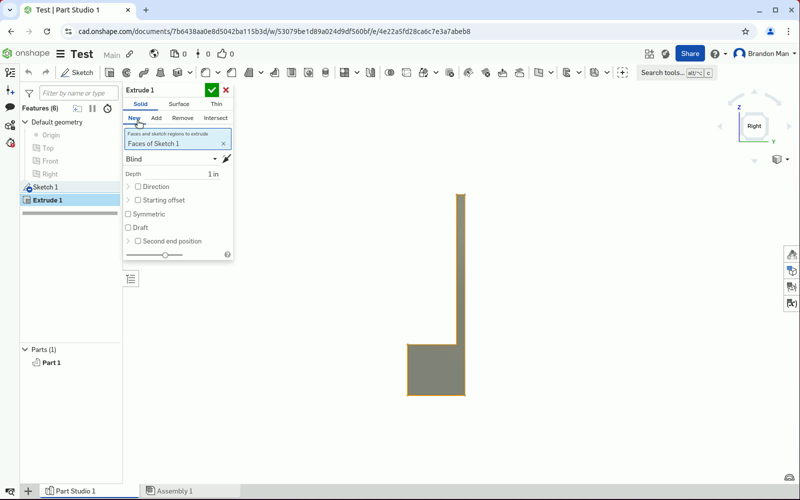
key(tab, 4)
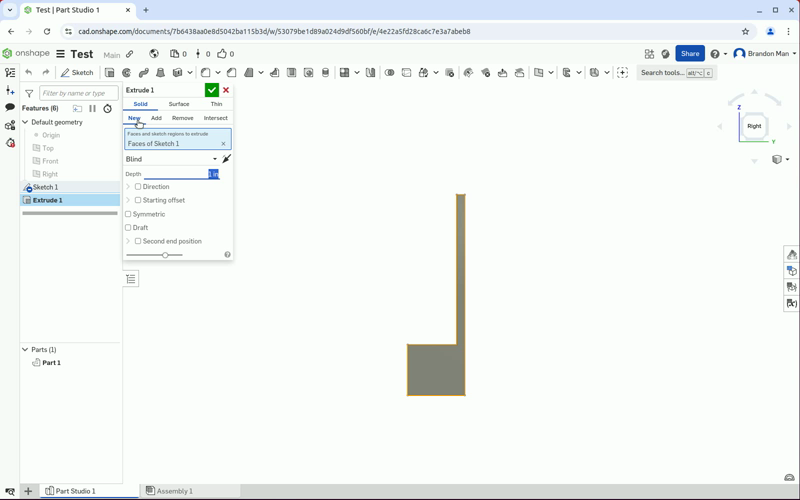
text(0.481)
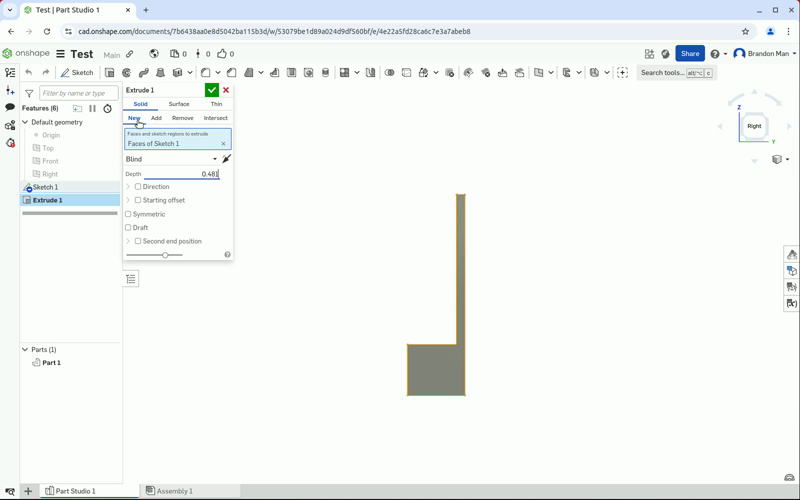
key(enter)
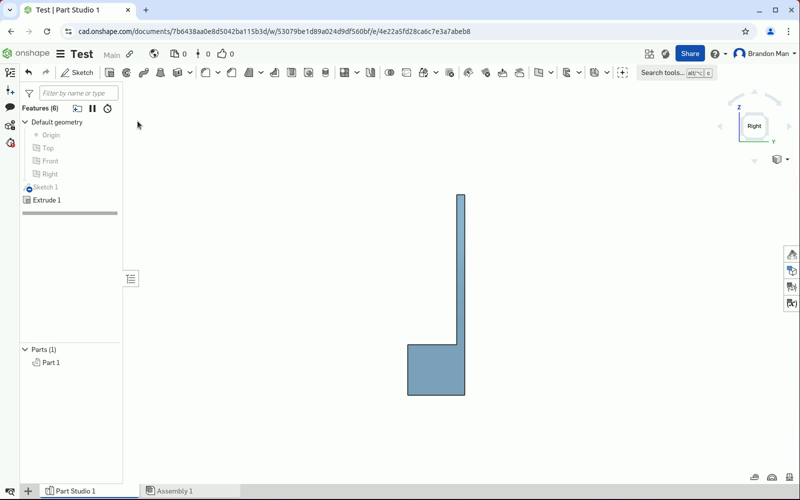
key(shift+h)
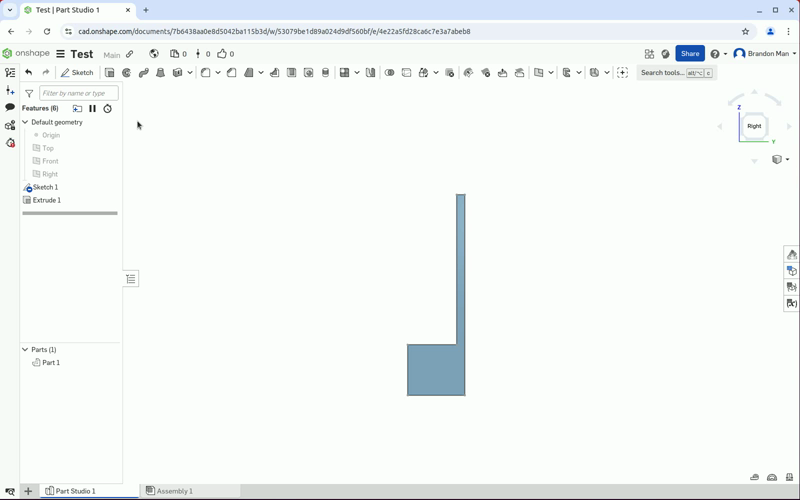
key(shift+h)
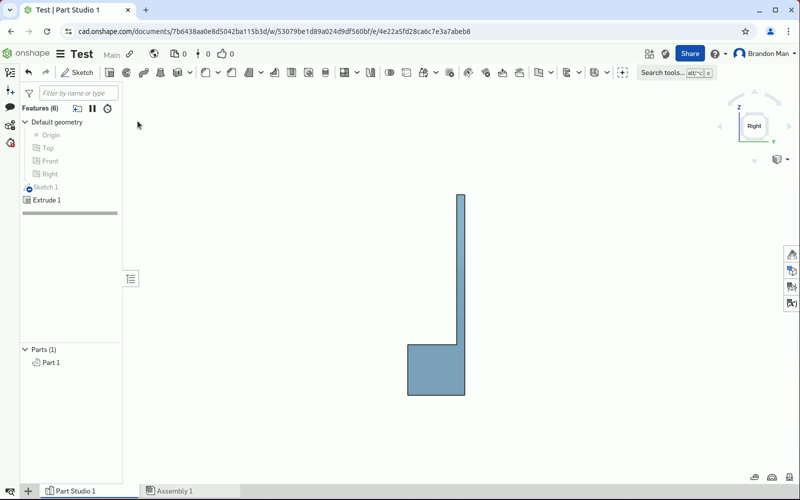
mouse_move(73, 189)
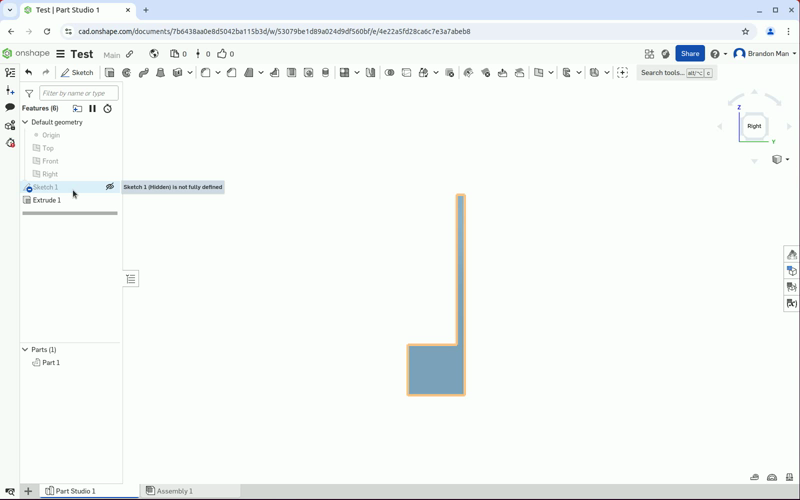
click(73, 189)
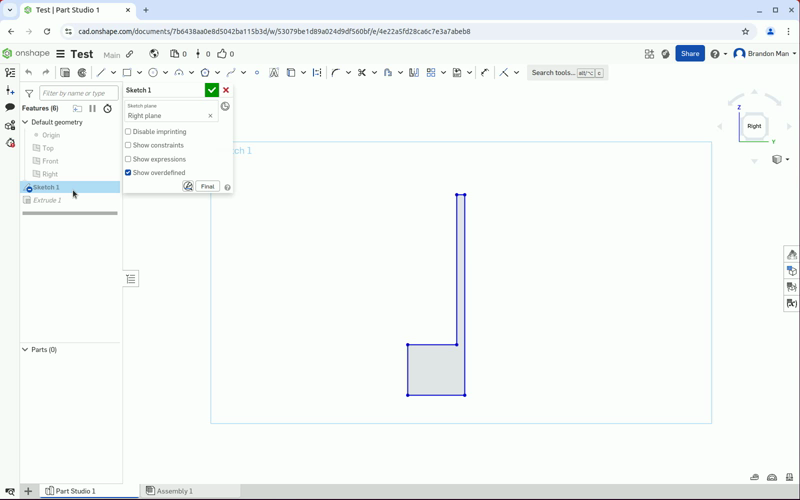
mouse_move(229, 92)
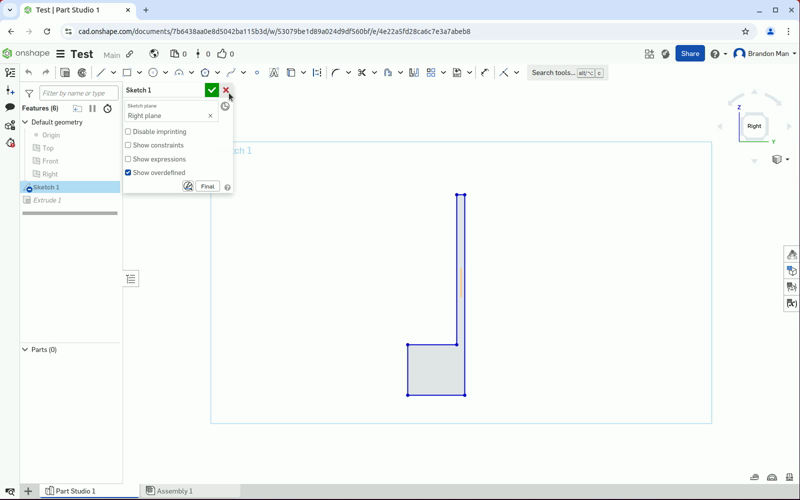
click(229, 92)
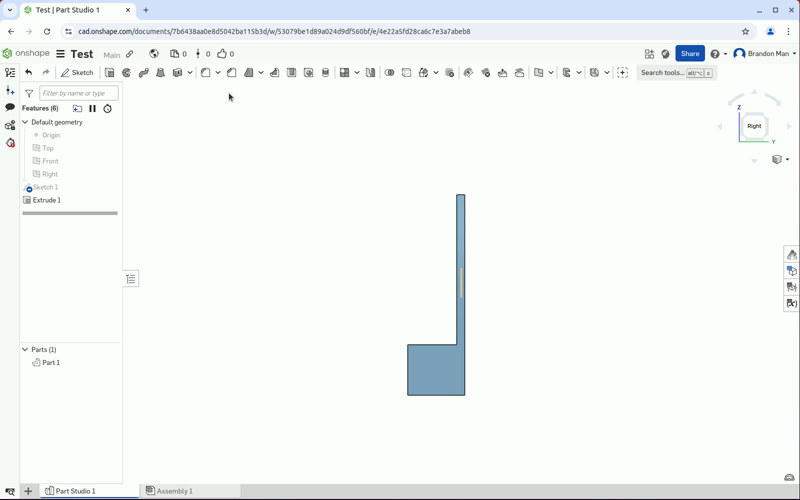
mouse_move(541, 75)
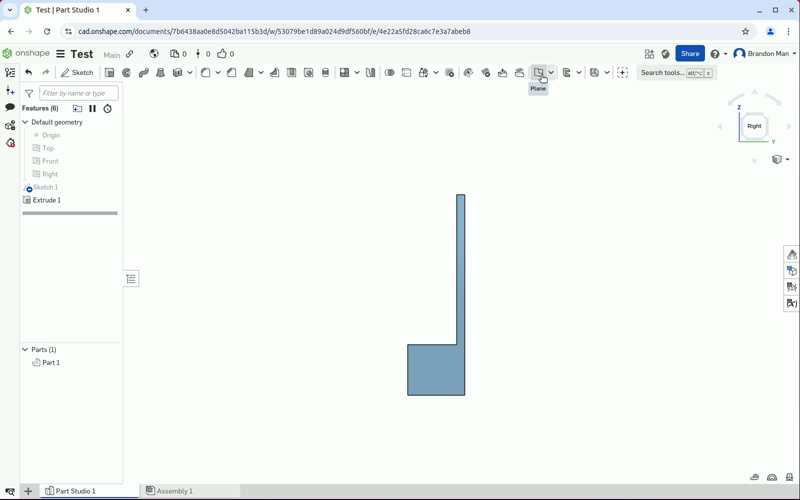
click(541, 75)
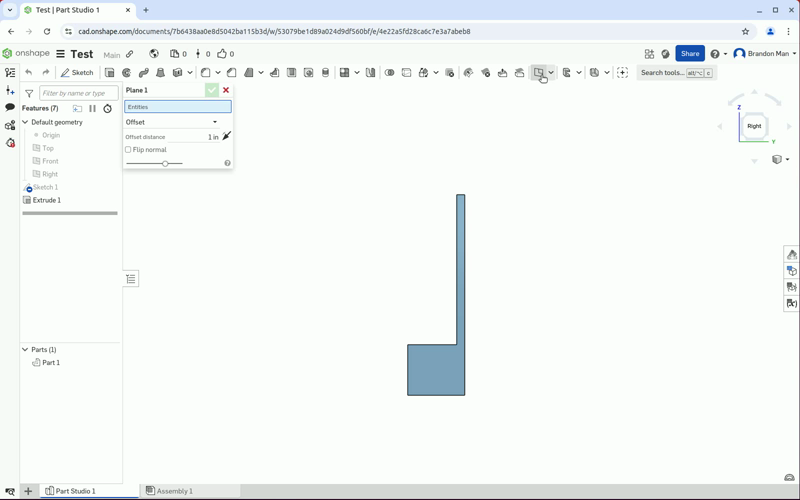
mouse_move(73, 176)
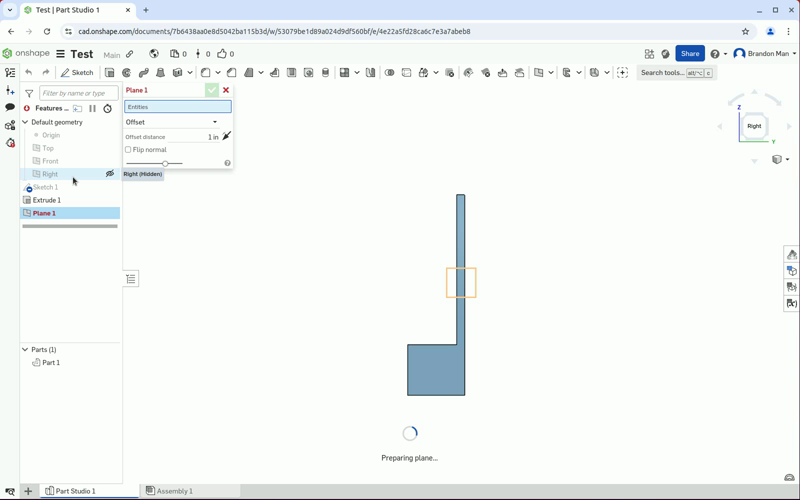
click(73, 176)
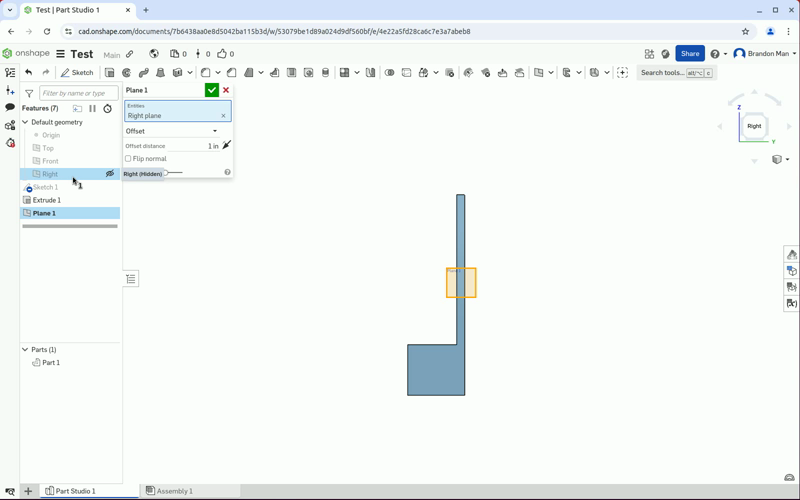
key(tab, 2)
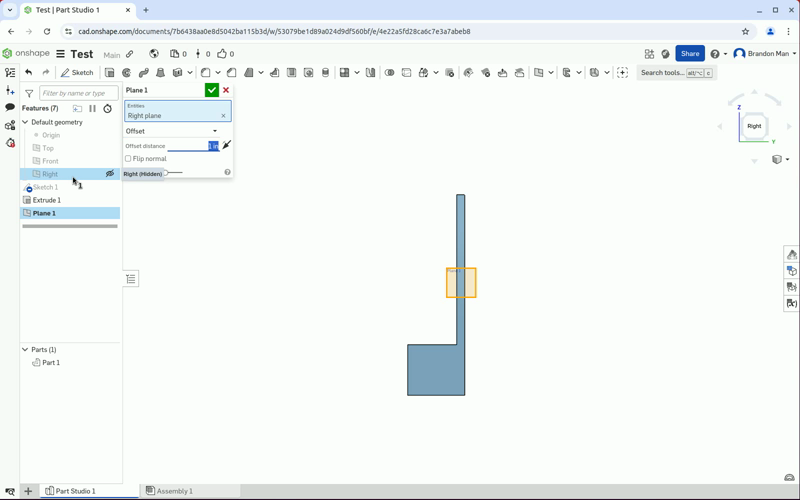
text(0.493)
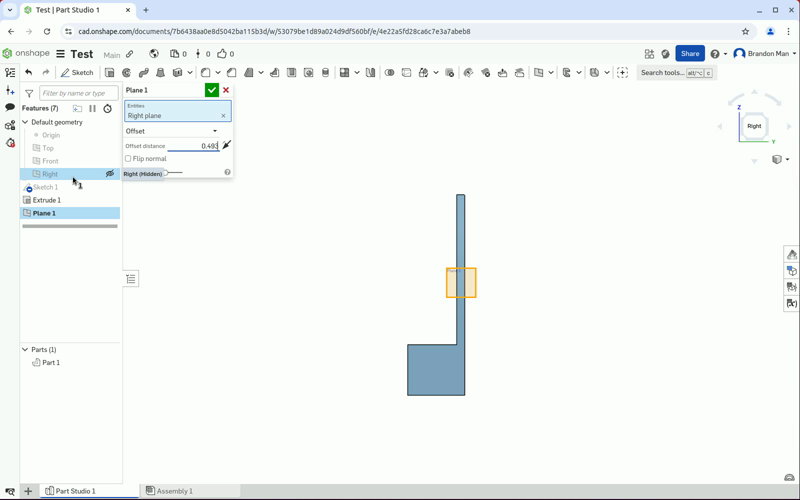
key(enter, 2)
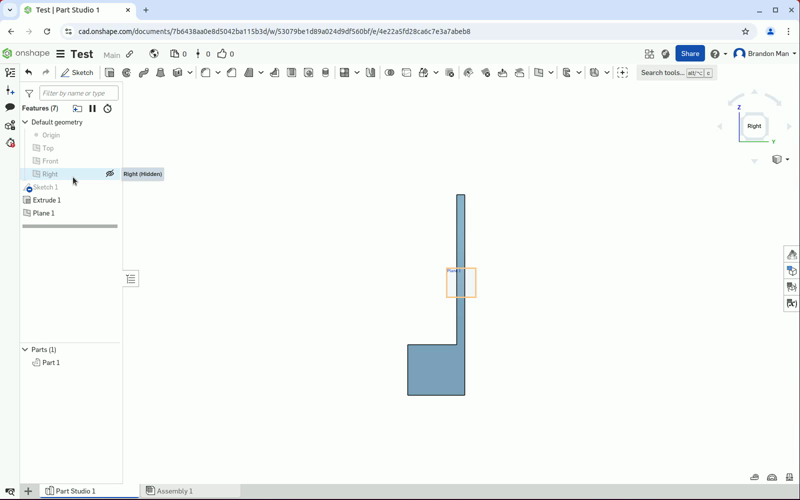
key(shift+s)
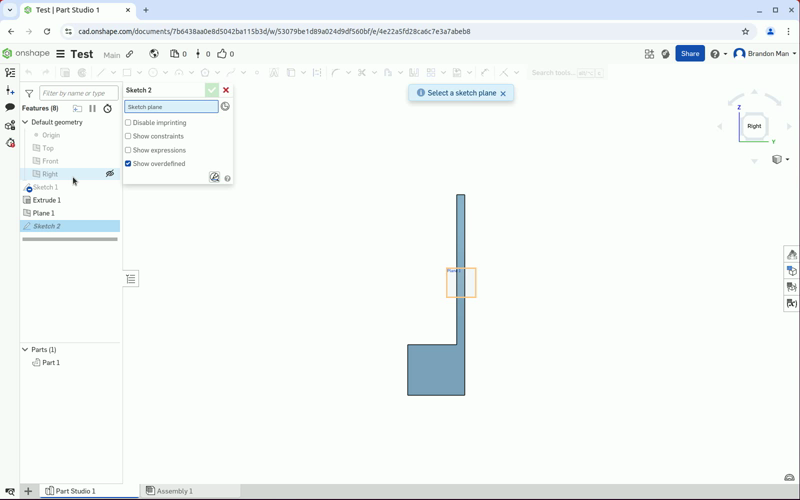
mouse_move(73, 215)
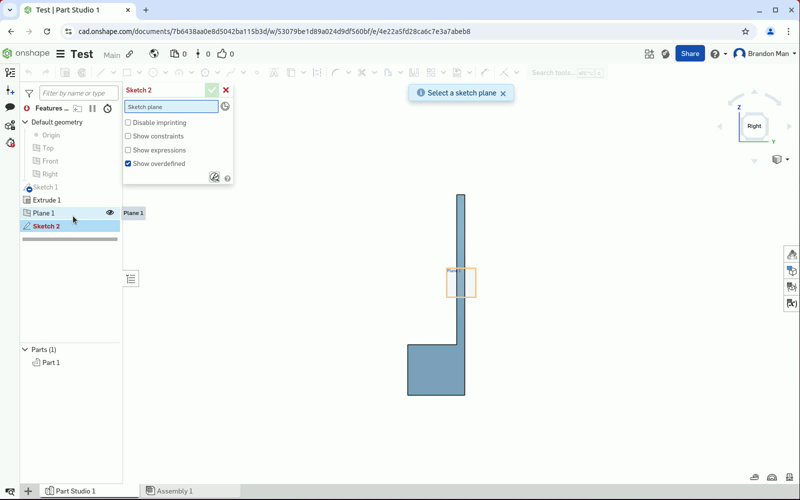
click(73, 215)
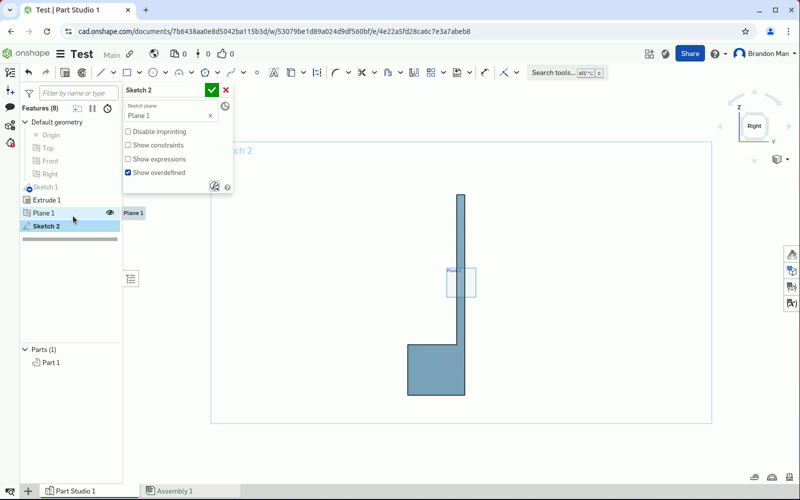
mouse_move(73, 352)
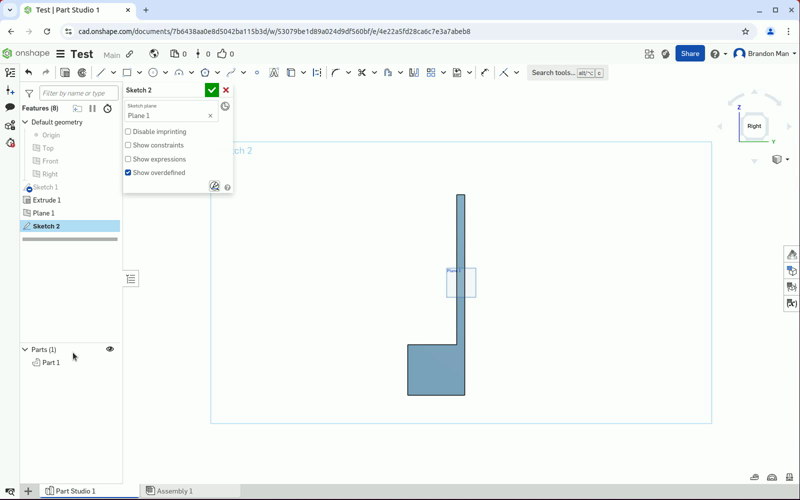
key(y)
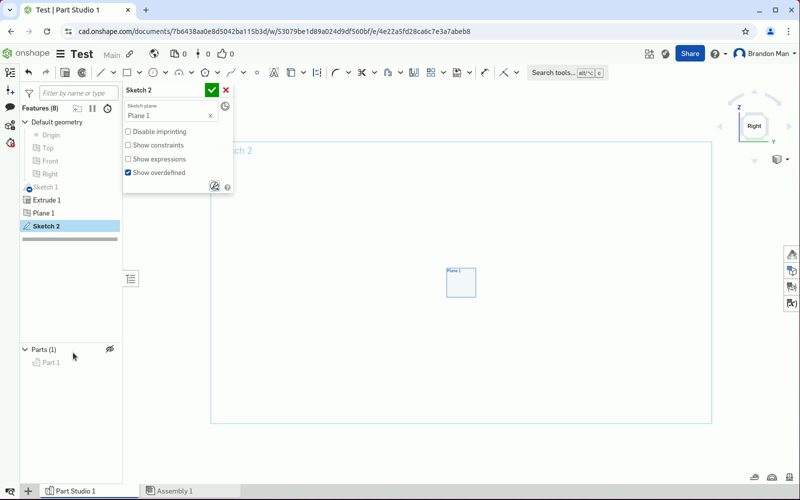
key(l)
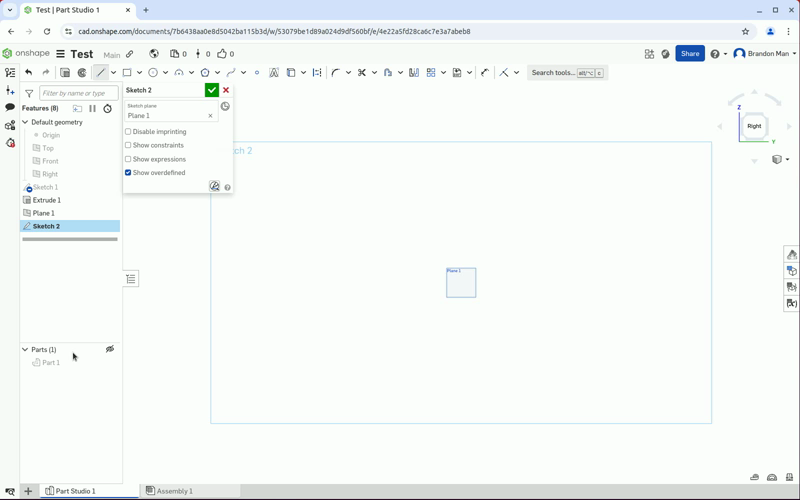
key_down(shift)
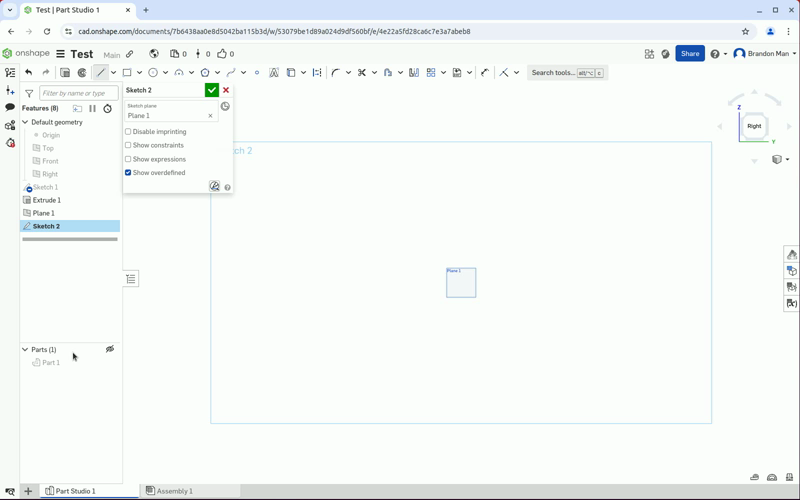
mouse_move(461, 395)
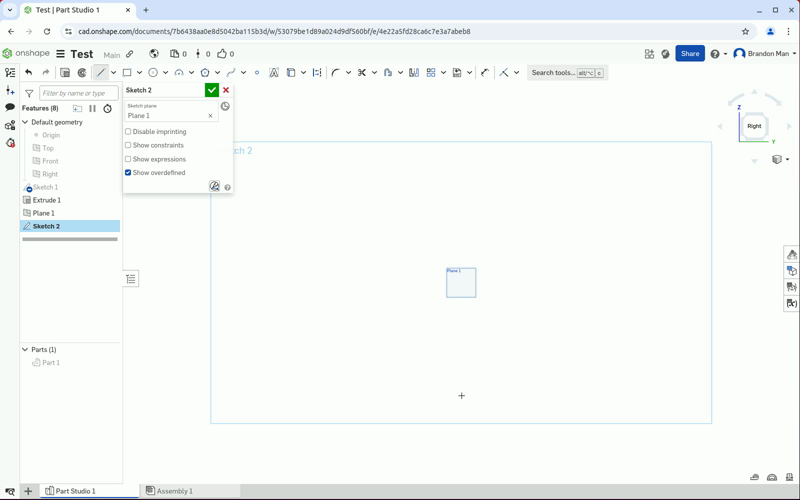
click(461, 395)
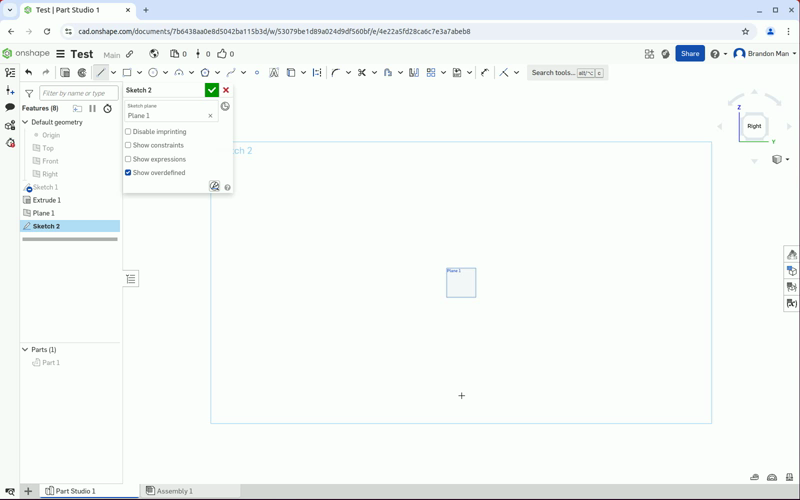
key_up(shift)
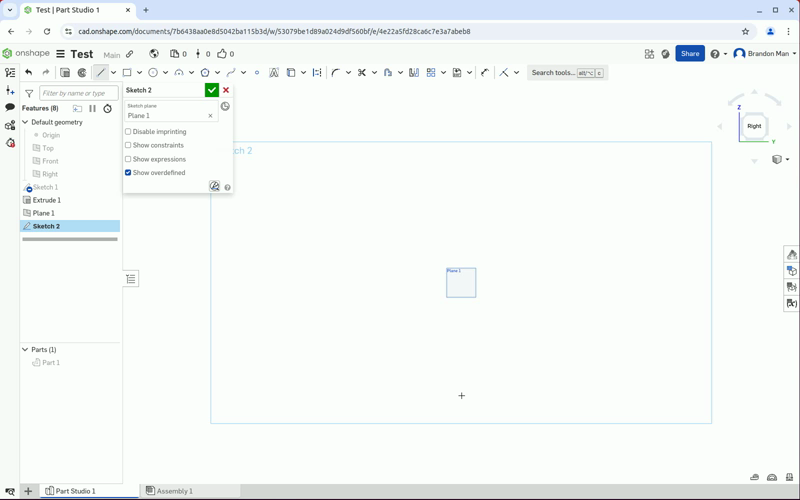
key_down(shift)
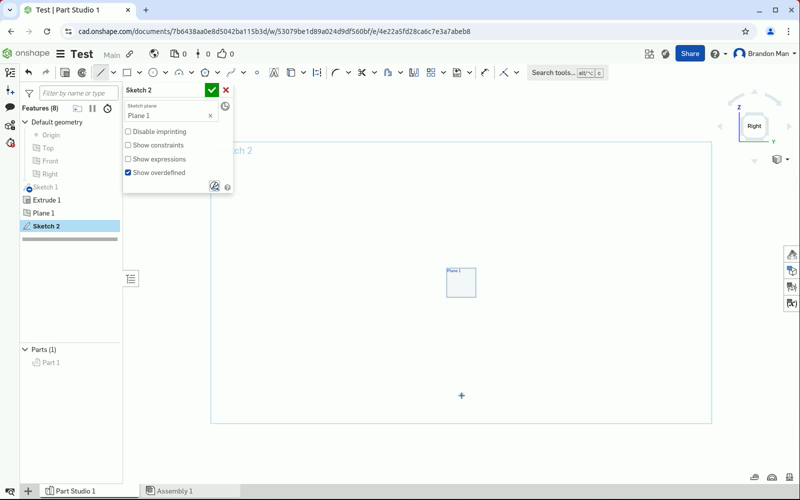
mouse_move(492, 395)
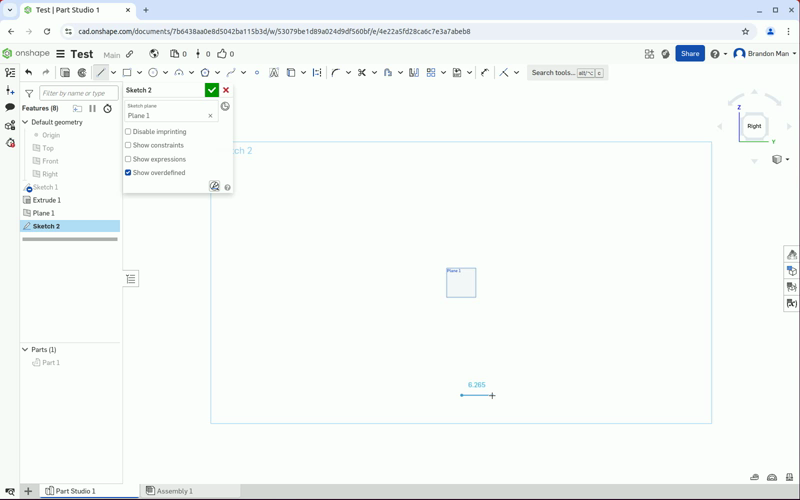
mouse_move(462, 395)
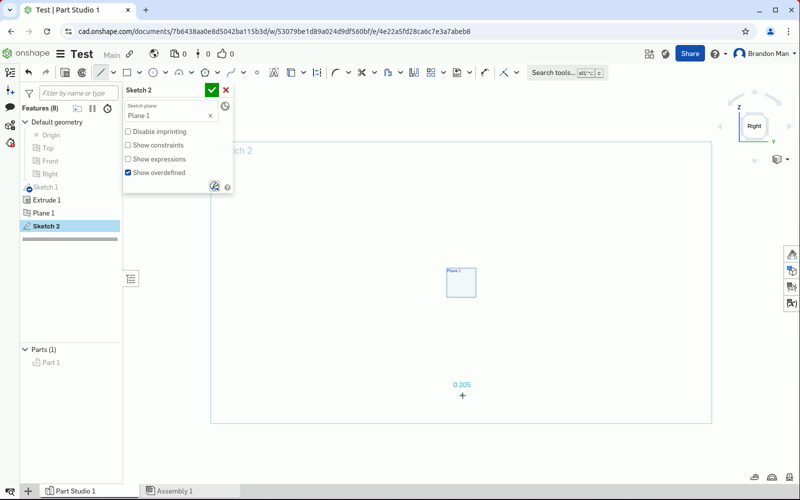
scroll(6)
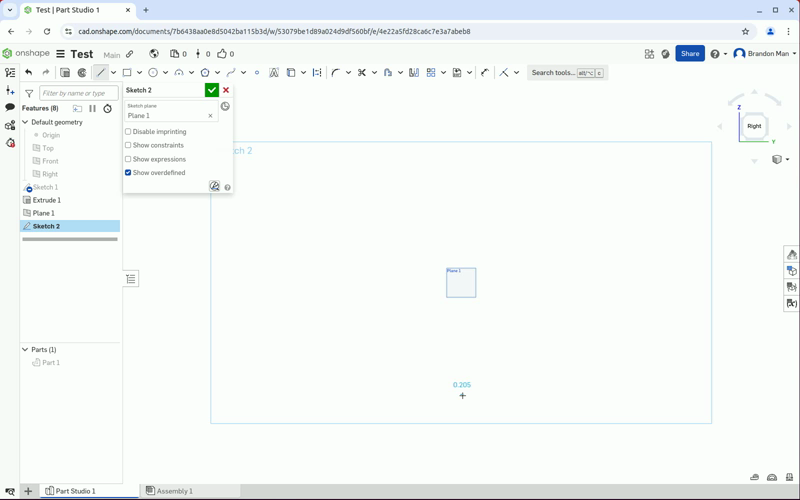
scroll(6)
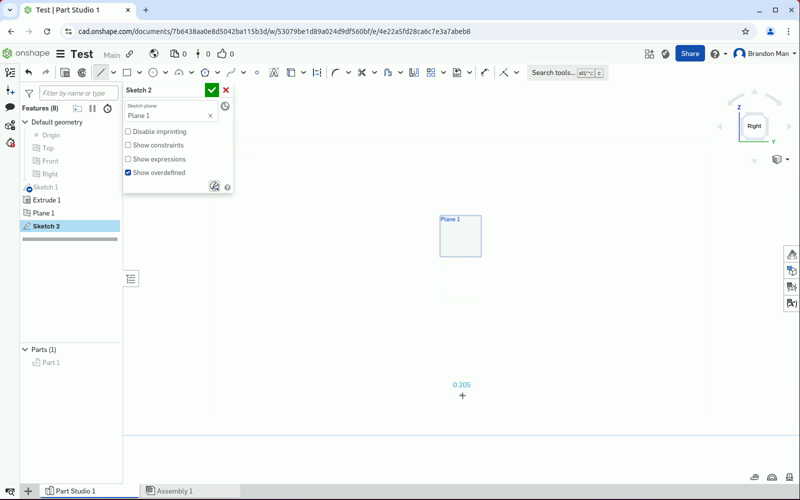
scroll(6)
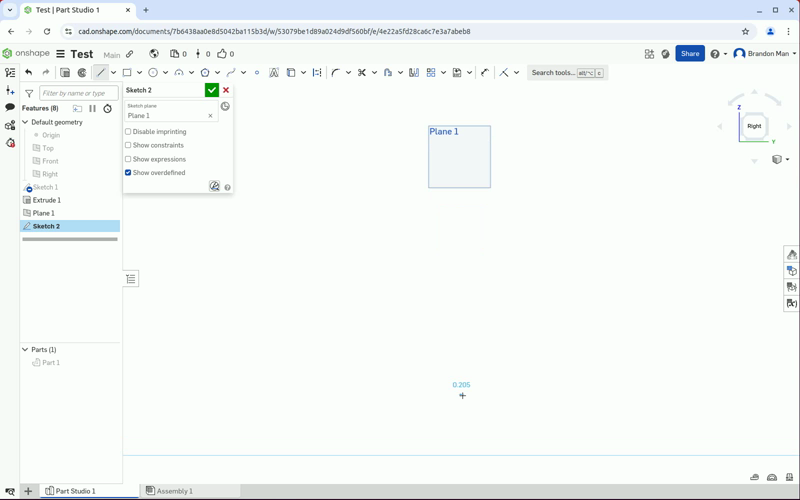
scroll(6)
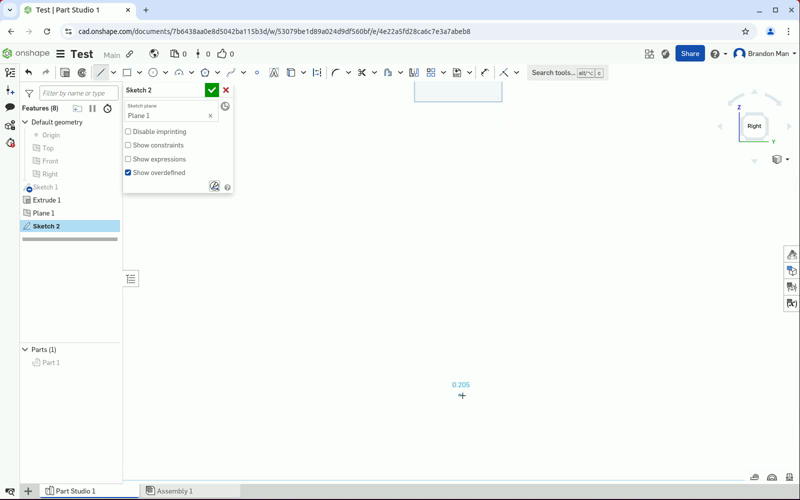
scroll(6)
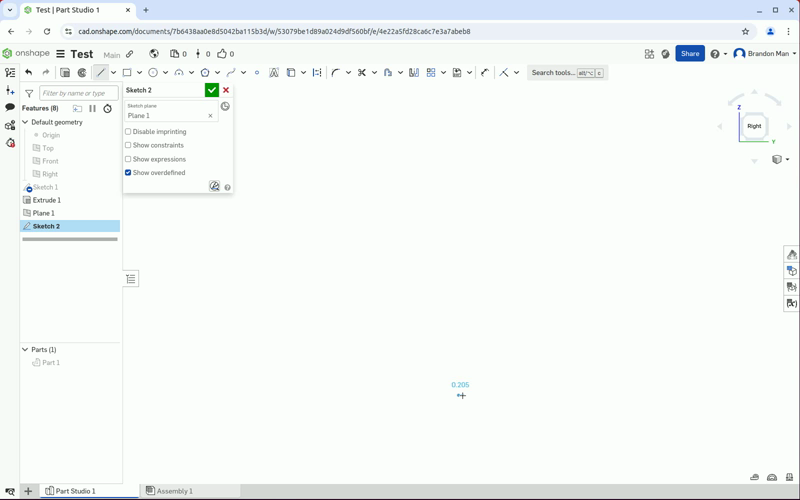
scroll(6)
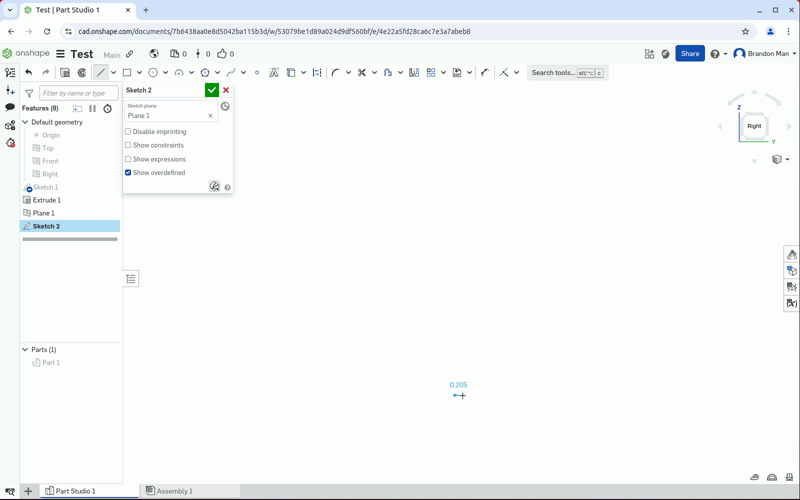
scroll(6)
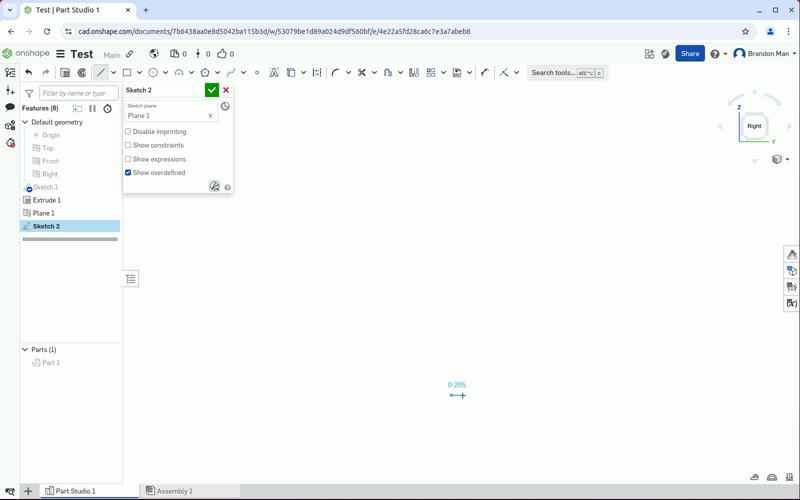
click(462, 395)
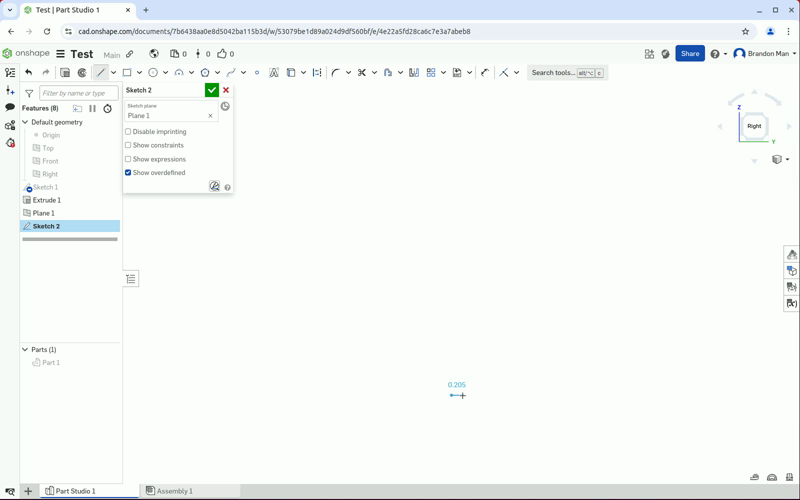
scroll(-6)
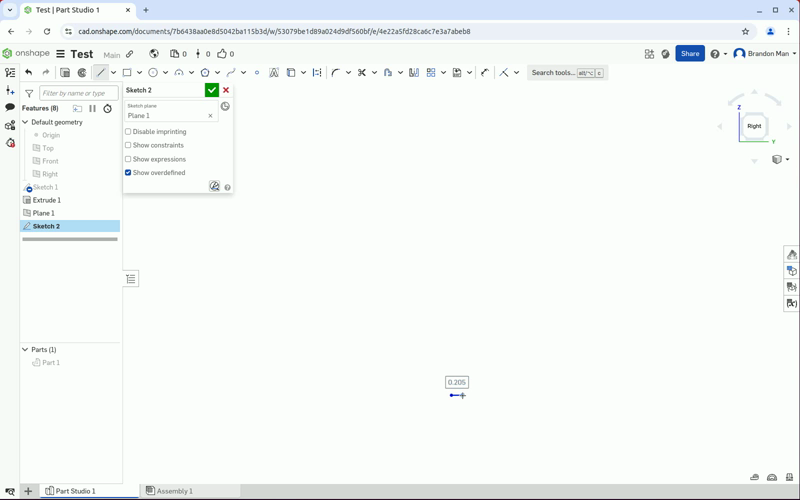
scroll(-6)
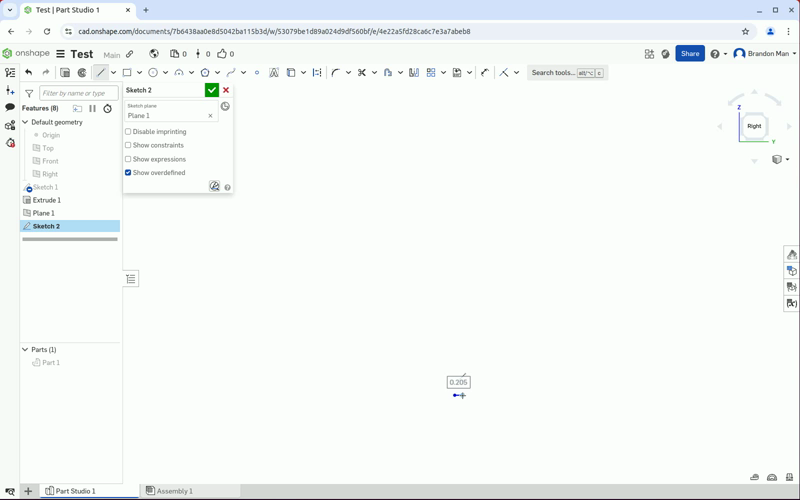
scroll(-6)
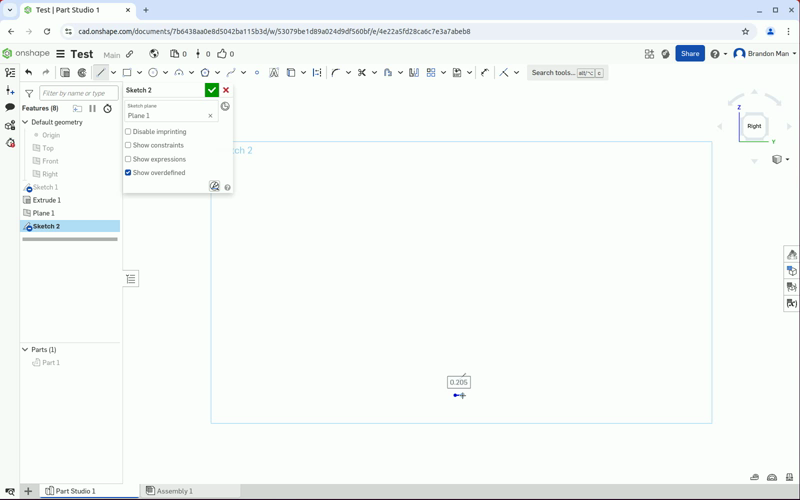
scroll(-6)
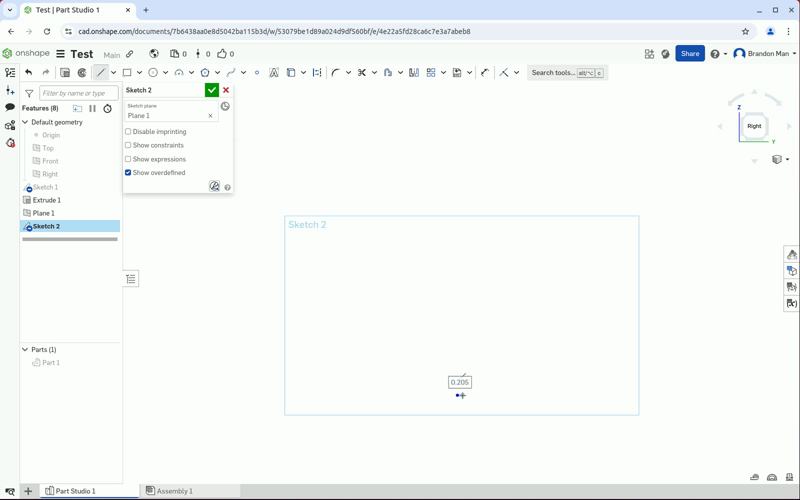
scroll(-6)
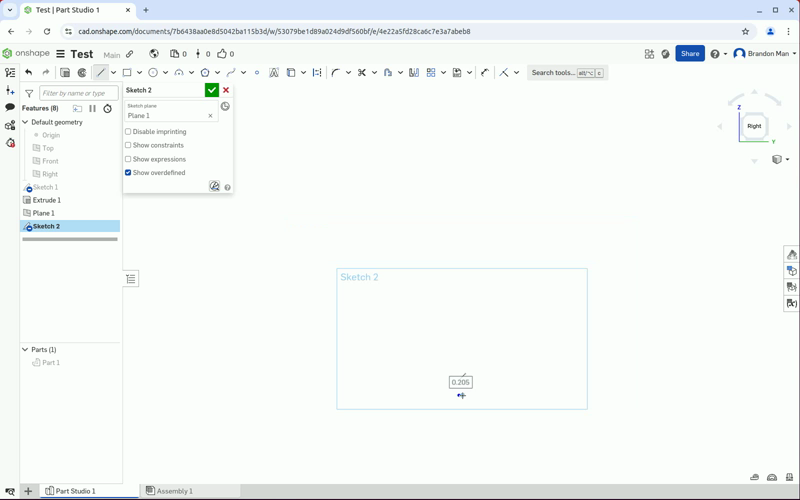
scroll(-6)
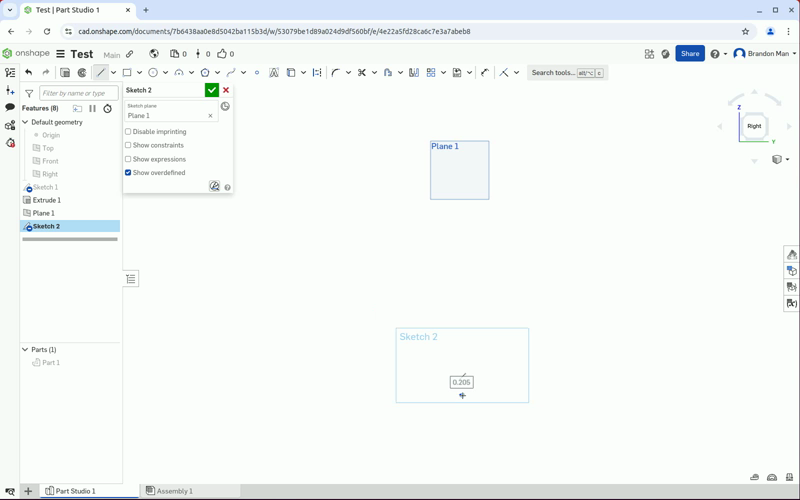
scroll(-6)
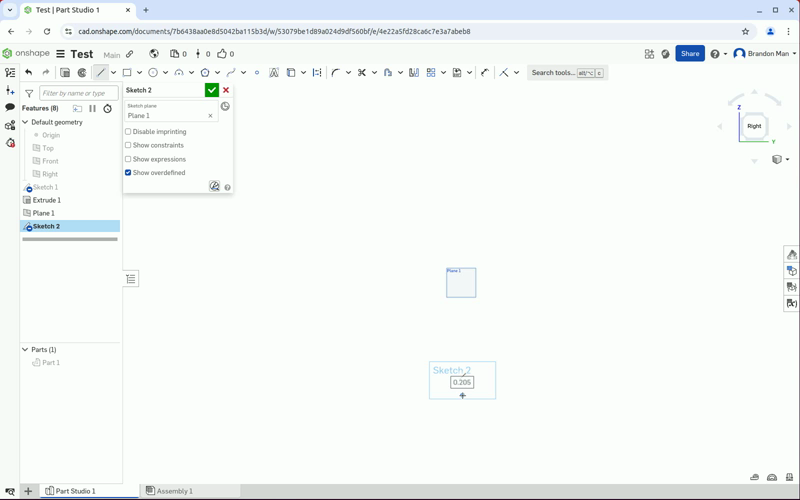
key_up(shift)
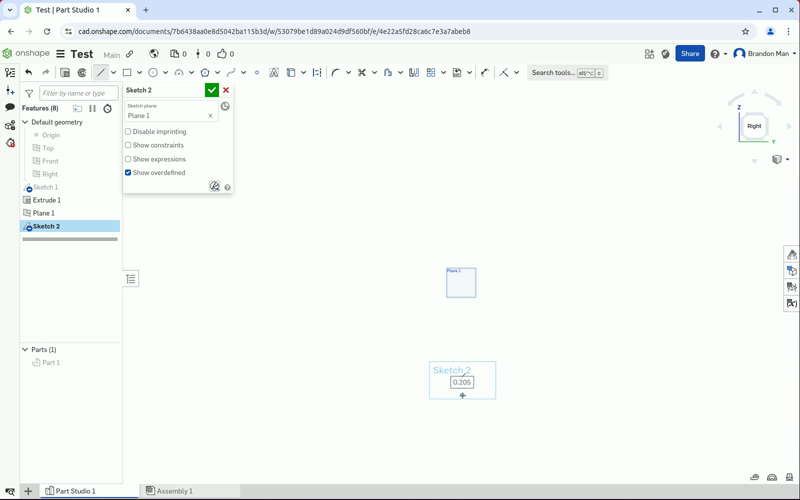
key_down(shift)
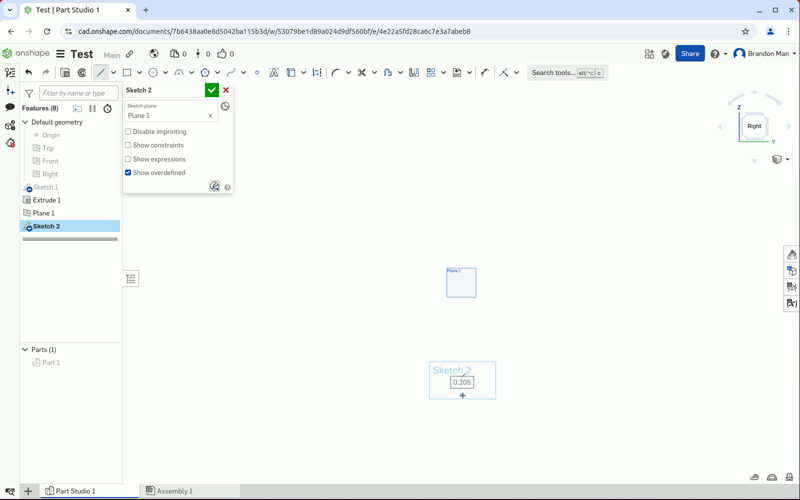
mouse_move(492, 395)
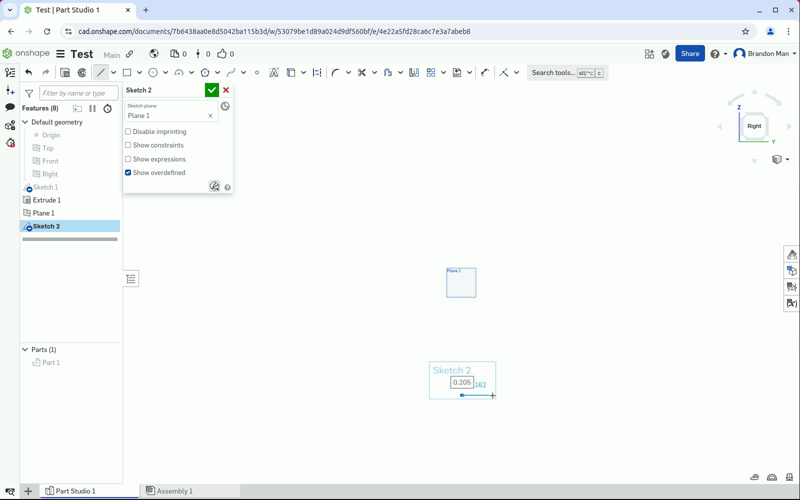
mouse_move(462, 348)
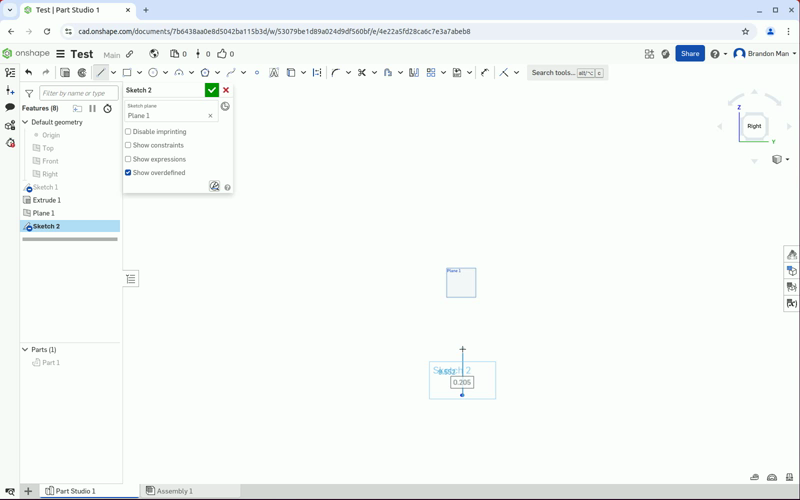
click(462, 348)
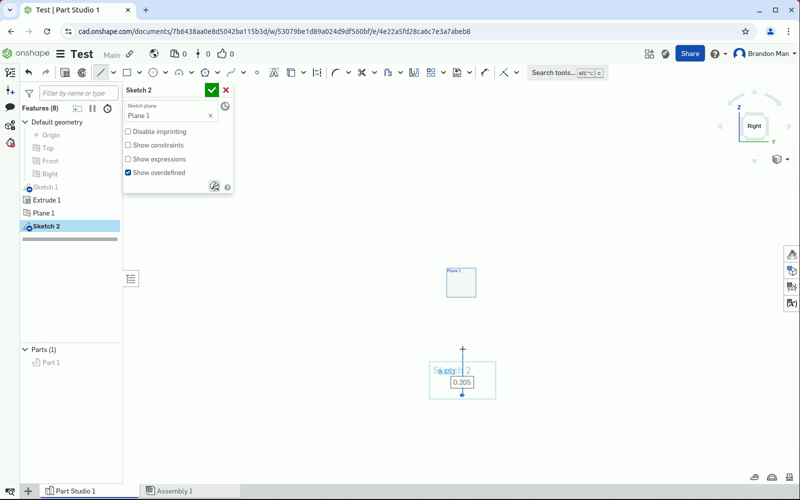
key_up(shift)
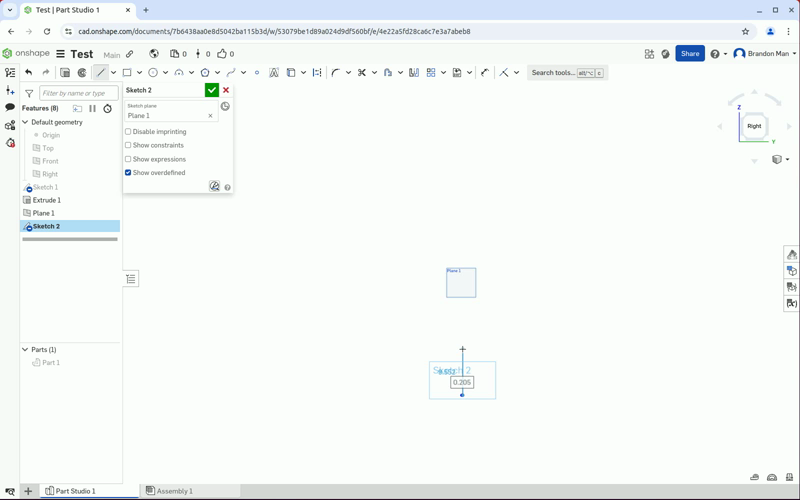
key_down(shift)
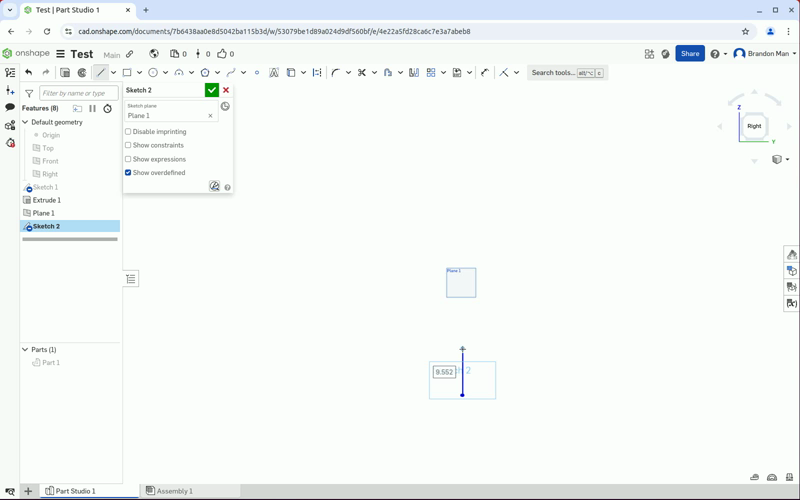
mouse_move(492, 348)
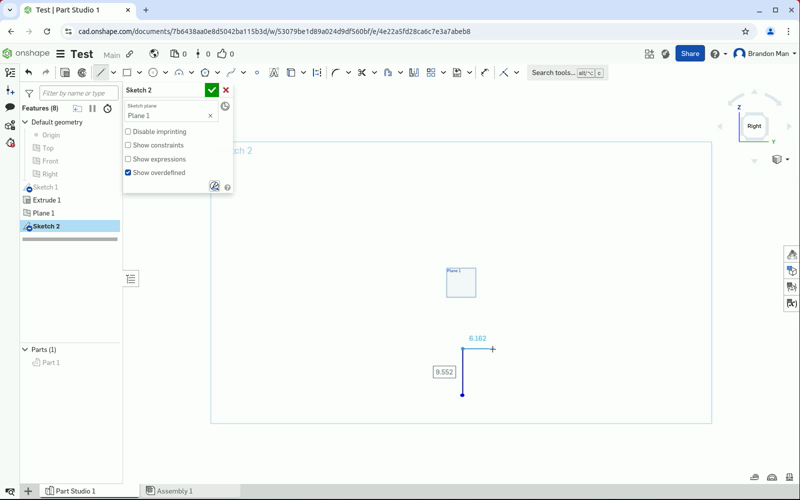
mouse_move(461, 348)
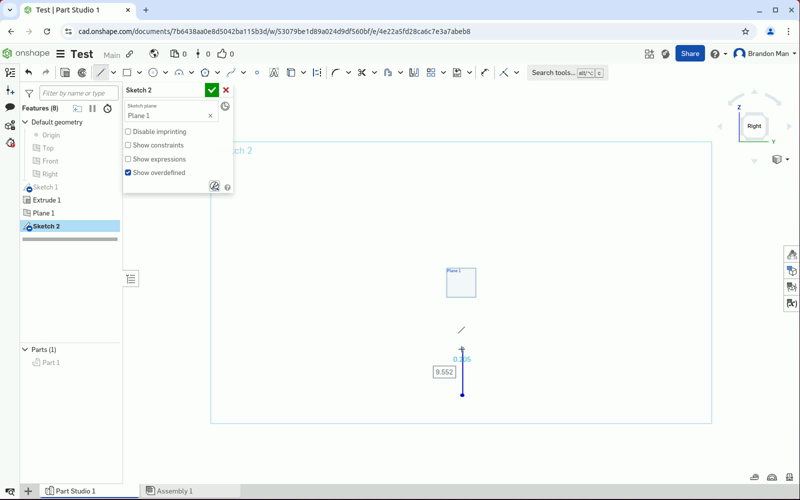
scroll(6)
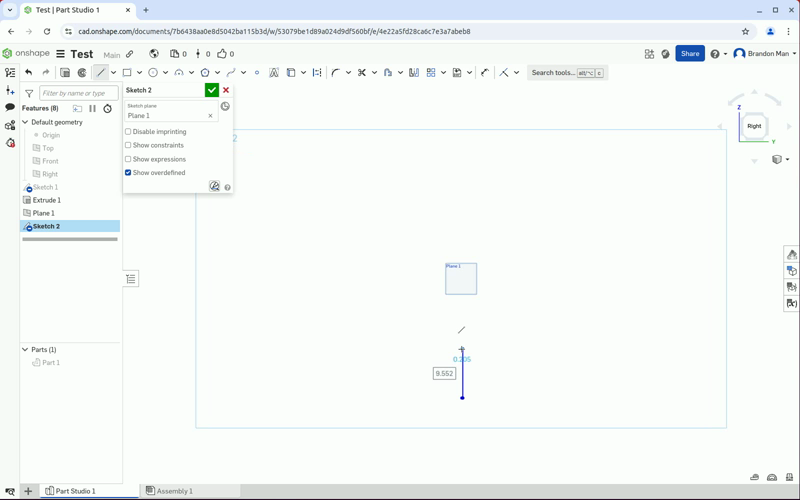
scroll(6)
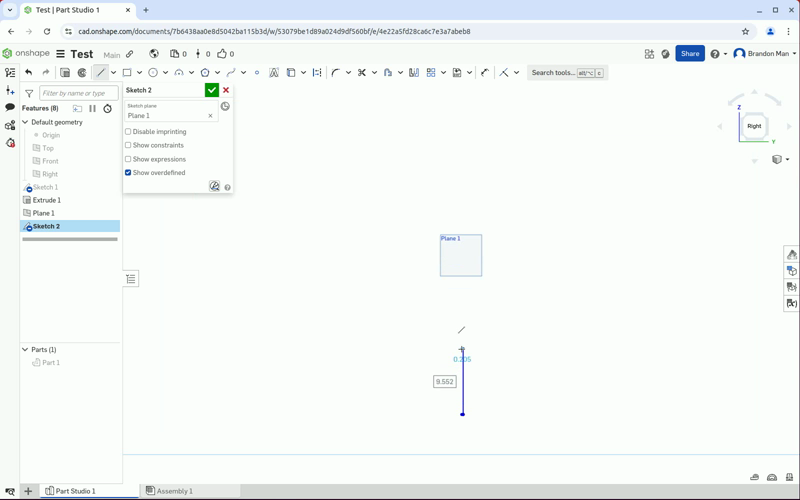
scroll(6)
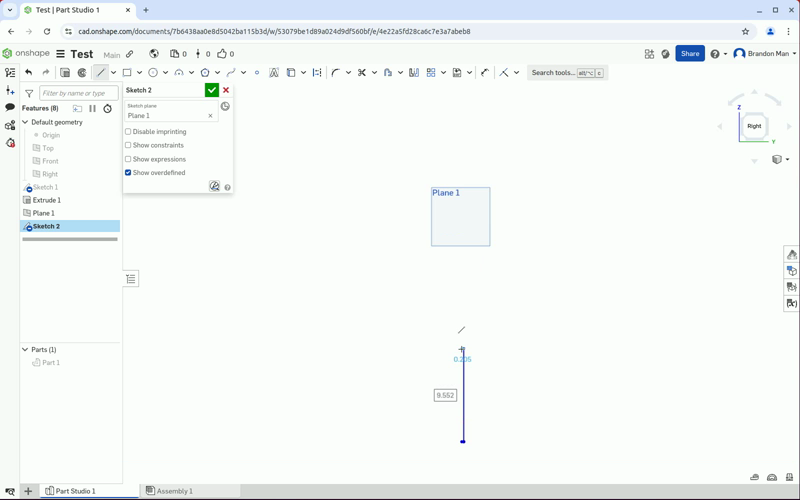
scroll(6)
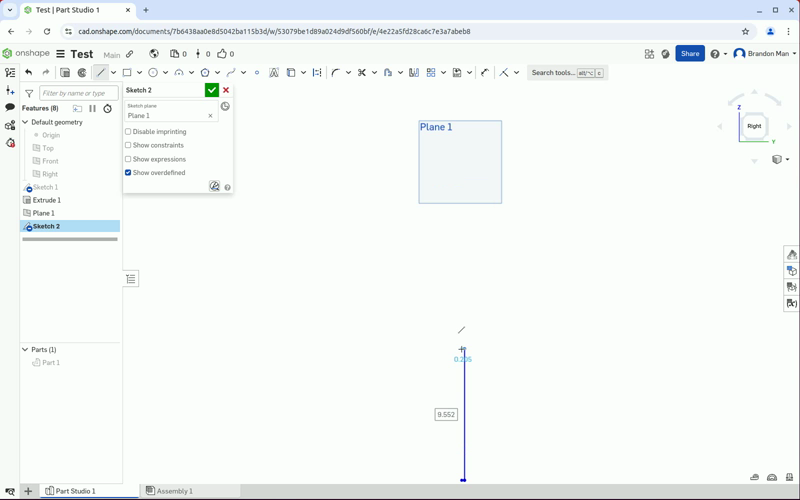
scroll(6)
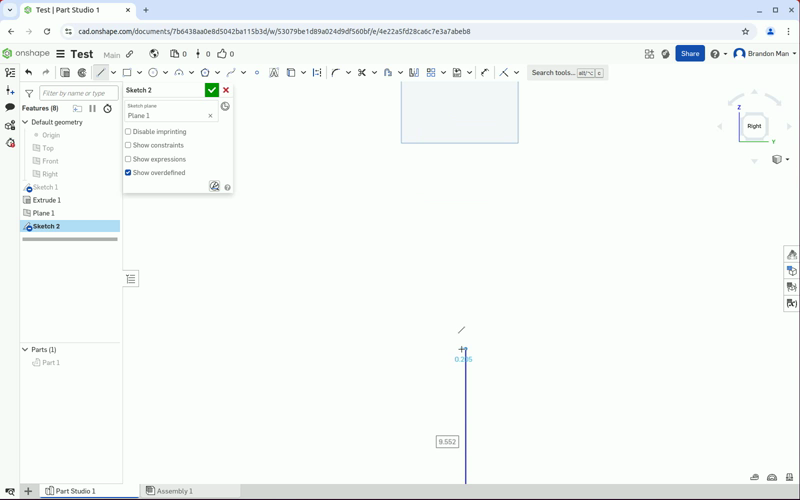
scroll(6)
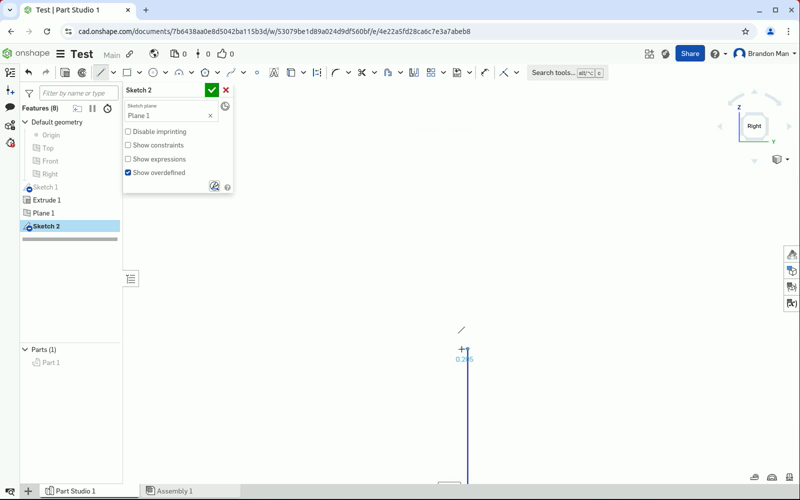
scroll(6)
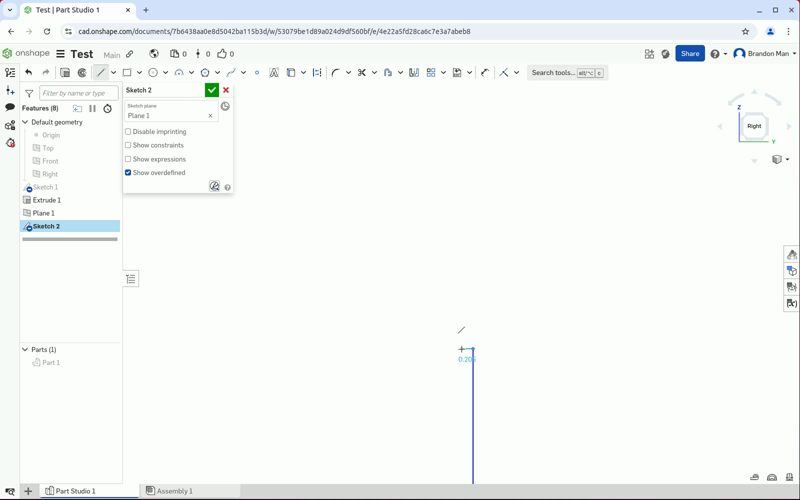
click(461, 348)
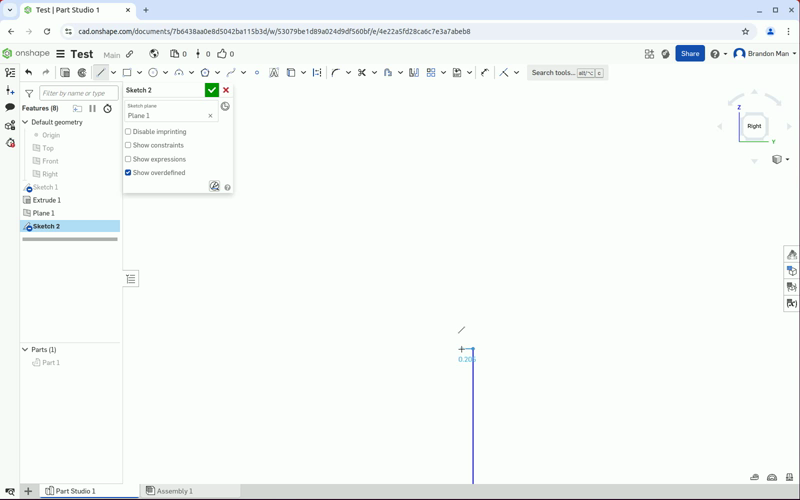
scroll(-6)
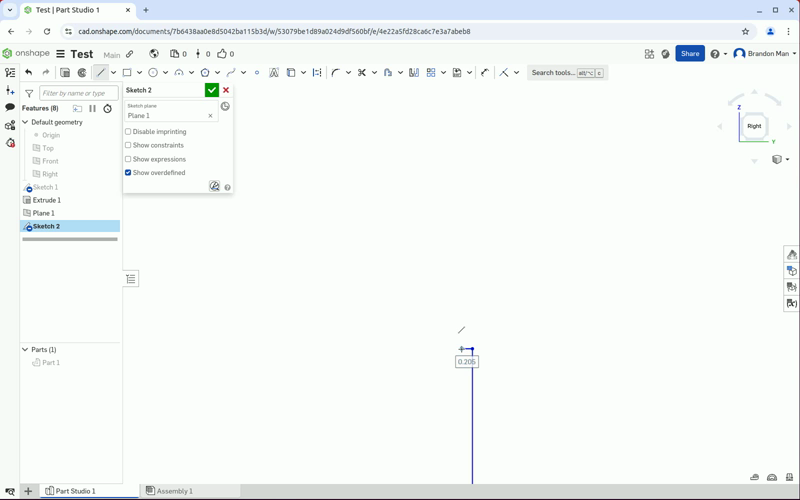
scroll(-6)
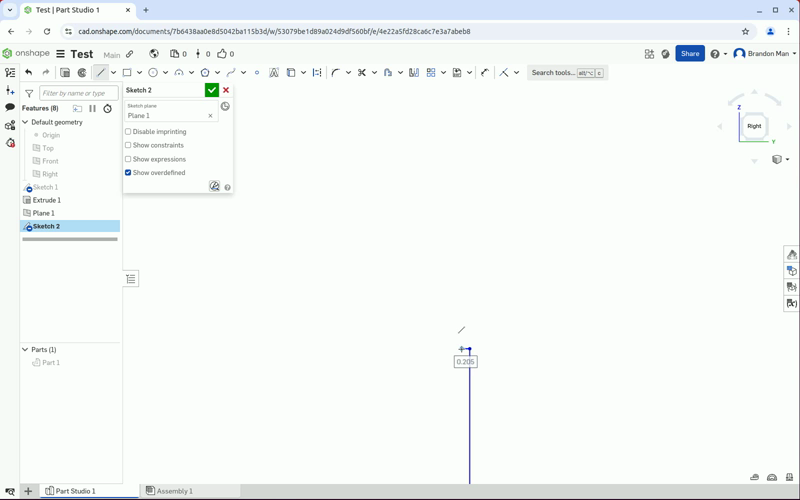
scroll(-6)
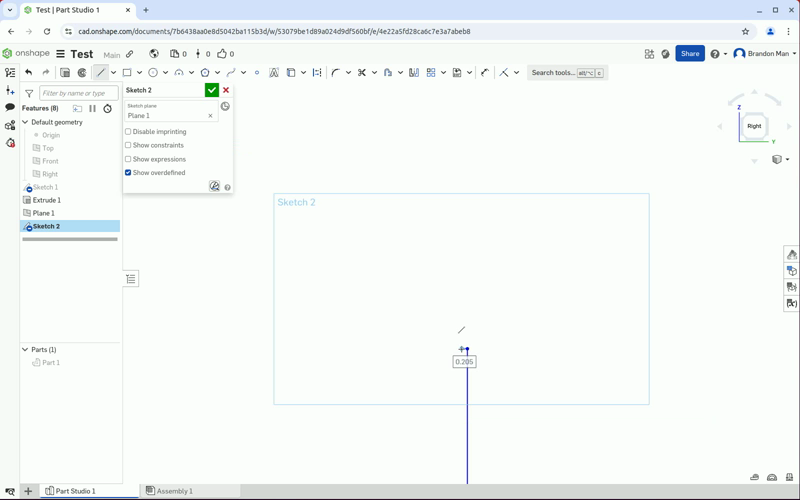
scroll(-6)
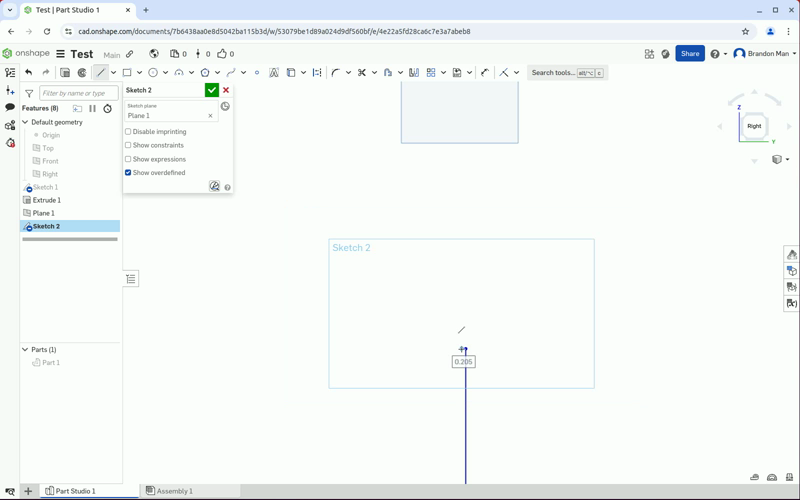
scroll(-6)
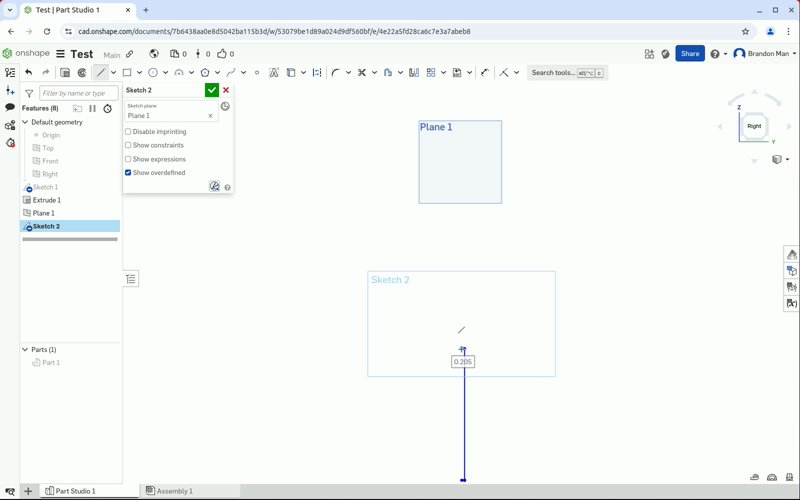
scroll(-6)
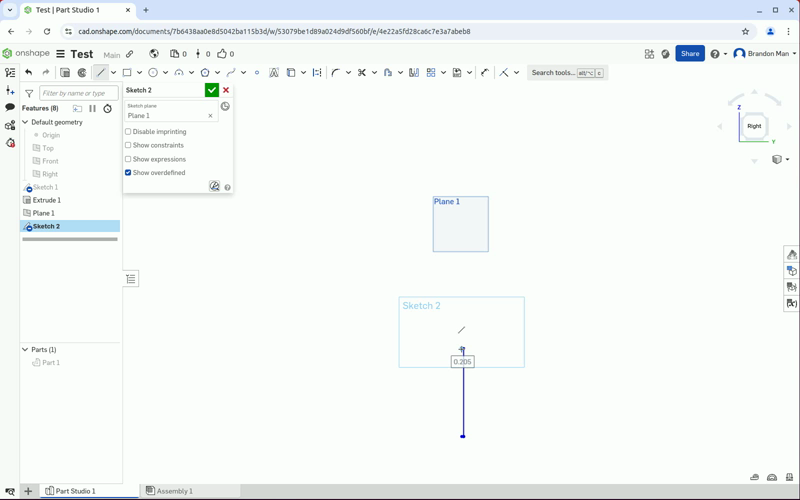
scroll(-6)
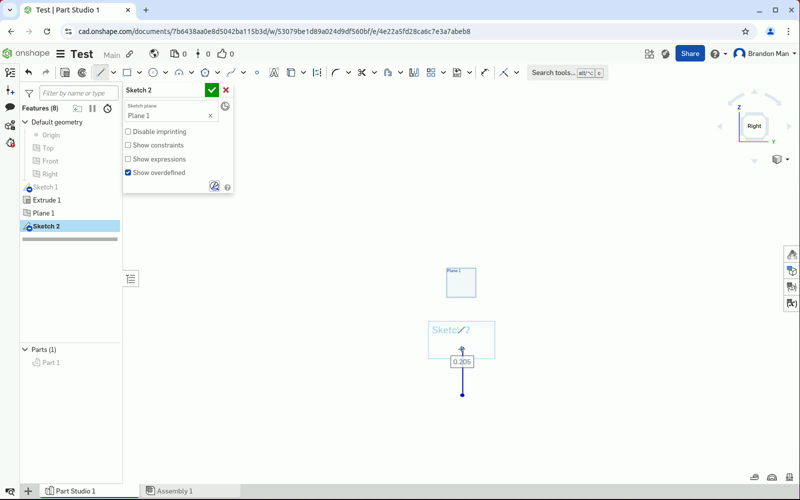
key_up(shift)
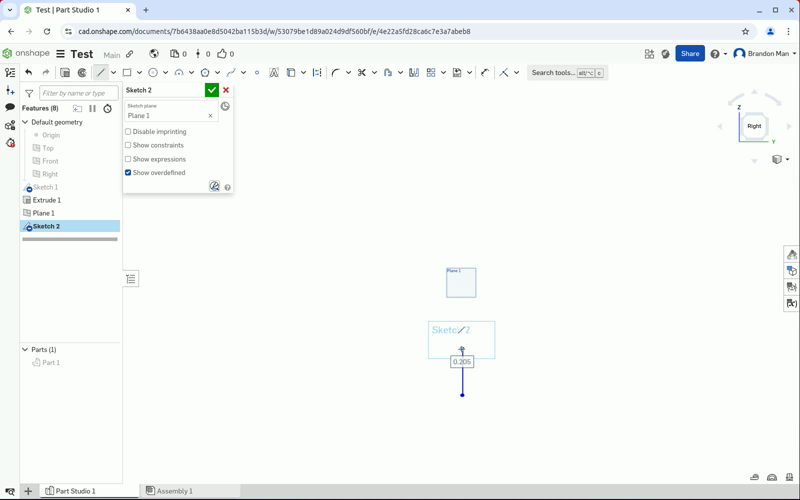
mouse_move(492, 348)
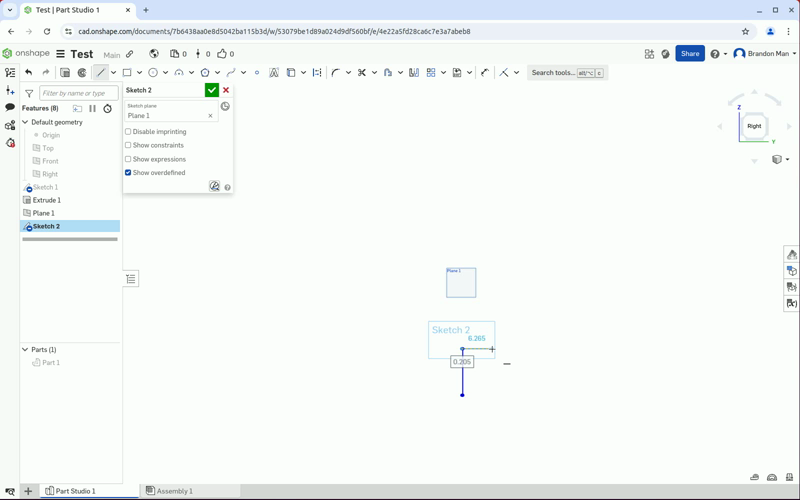
key_down(shift)
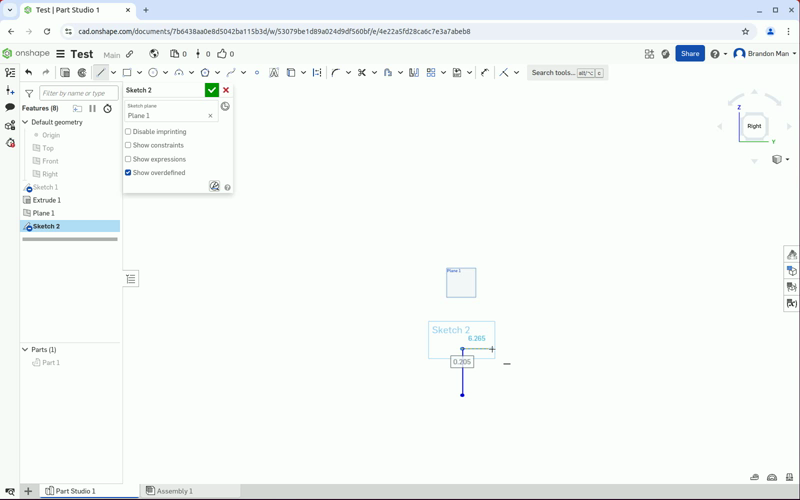
mouse_move(461, 395)
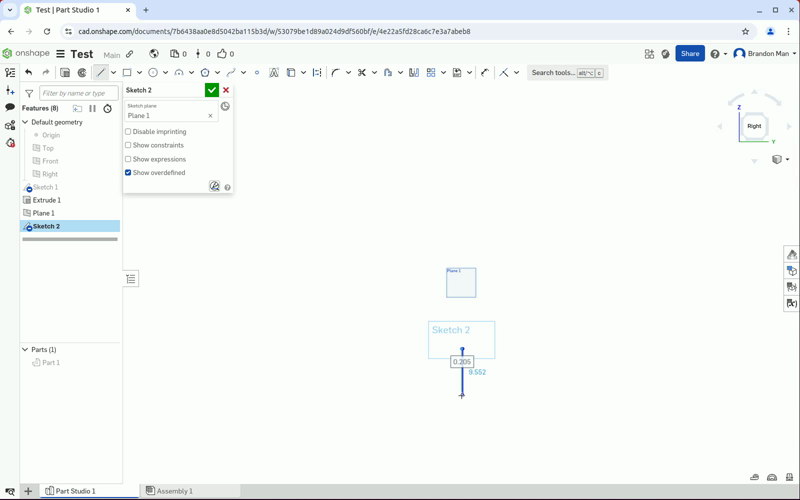
scroll(6)
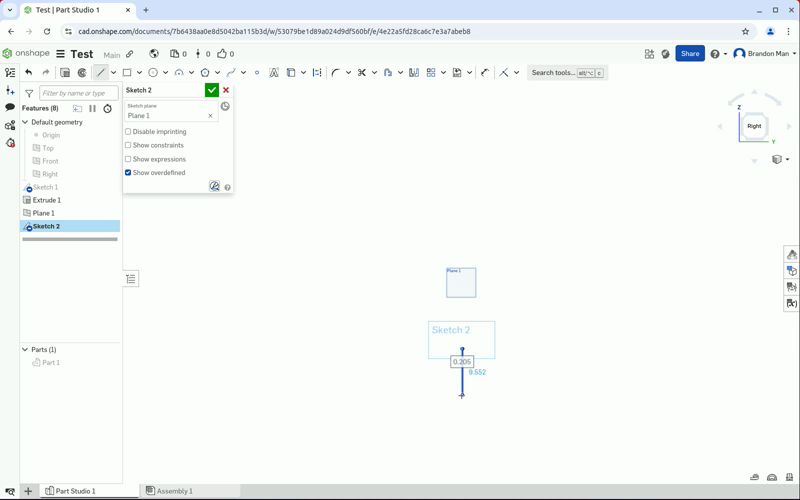
scroll(6)
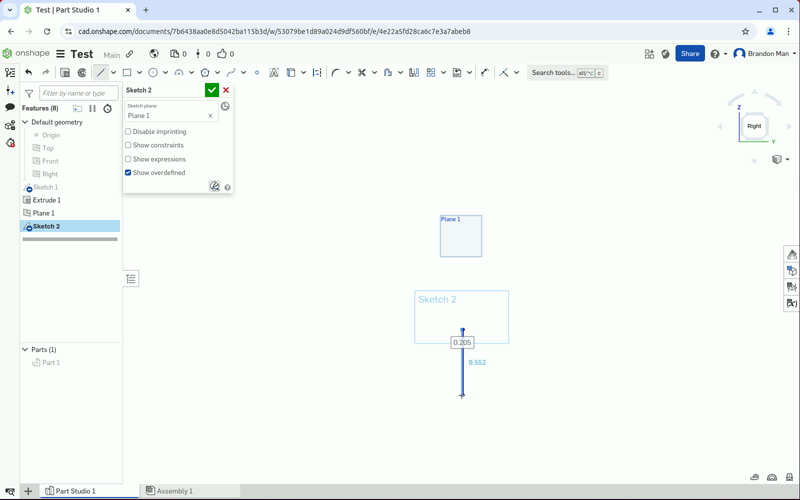
scroll(6)
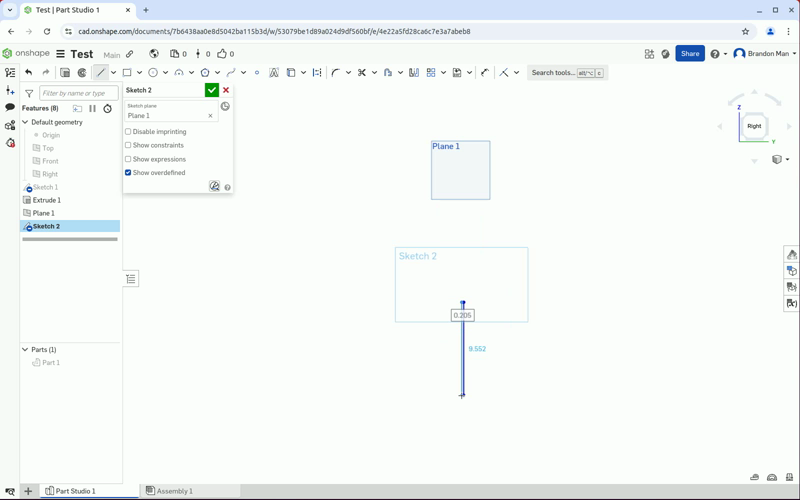
scroll(6)
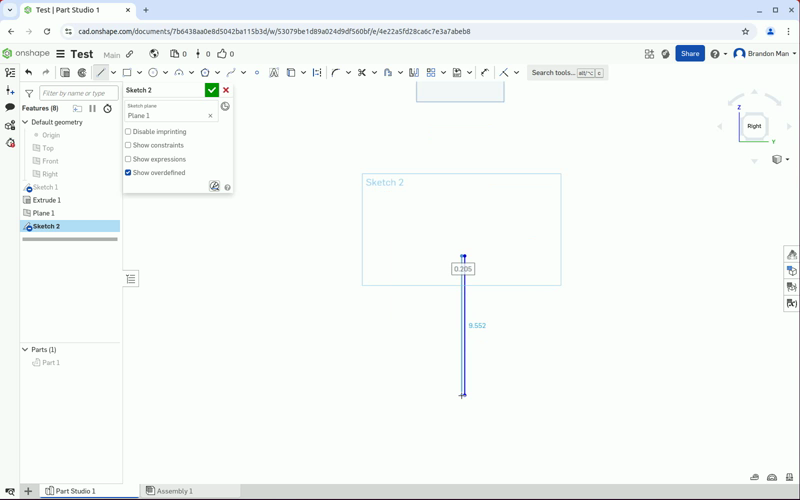
scroll(6)
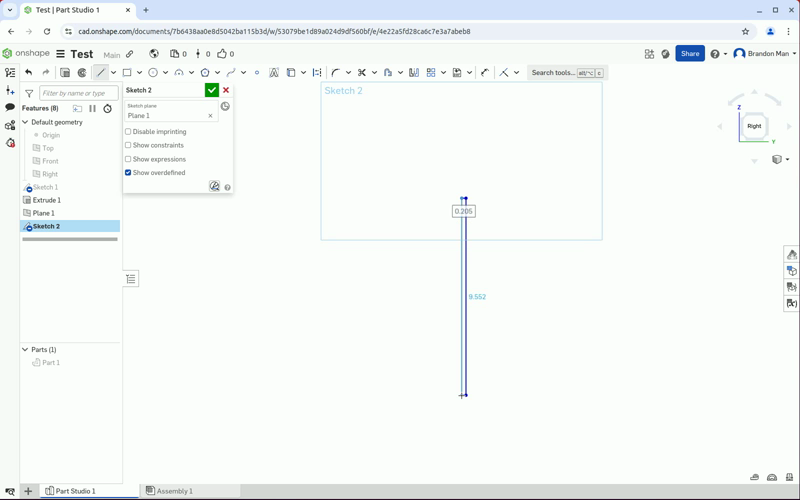
scroll(6)
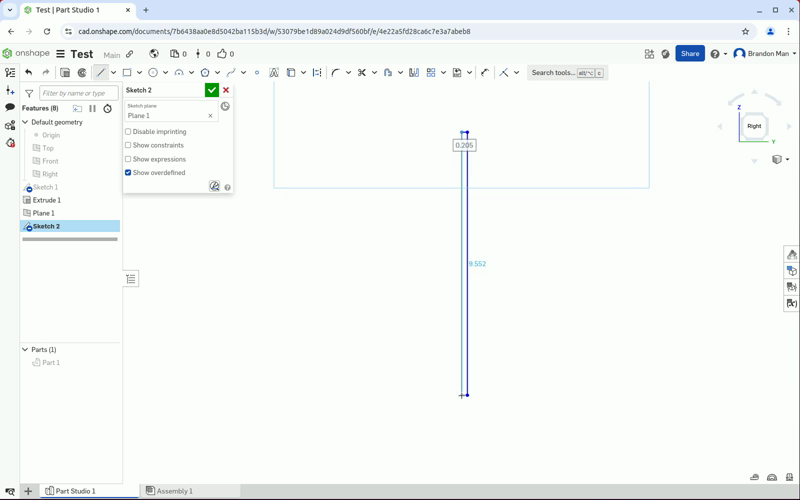
scroll(6)
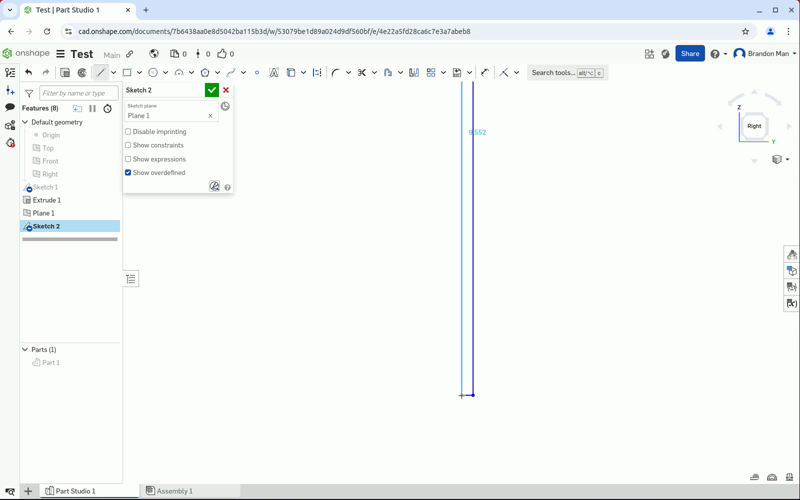
key_up(shift)
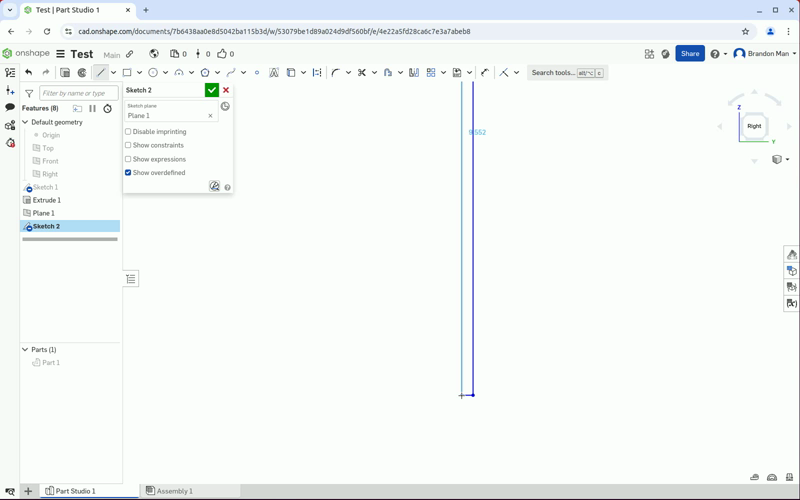
click(461, 395)
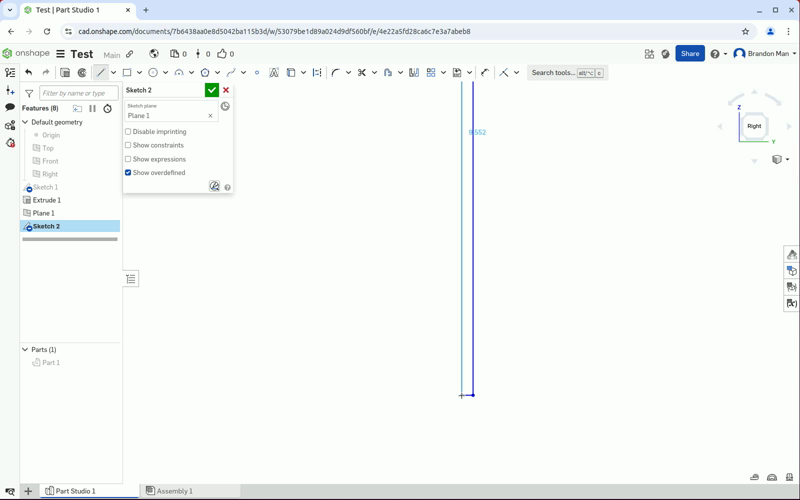
scroll(-6)
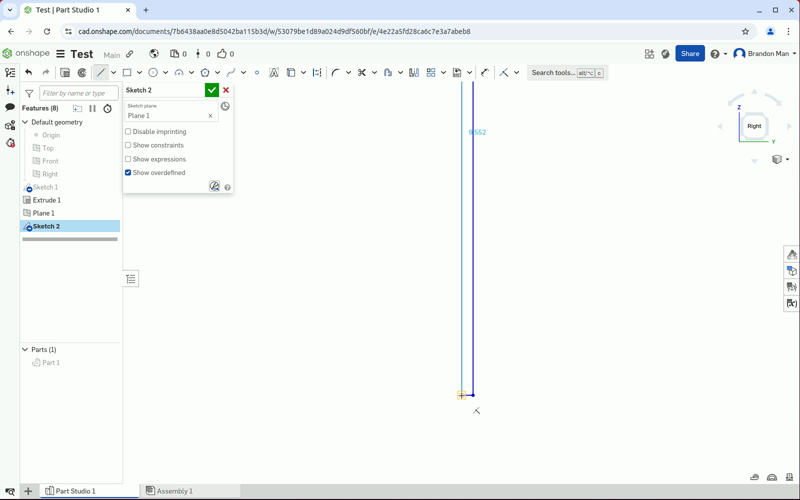
scroll(-6)
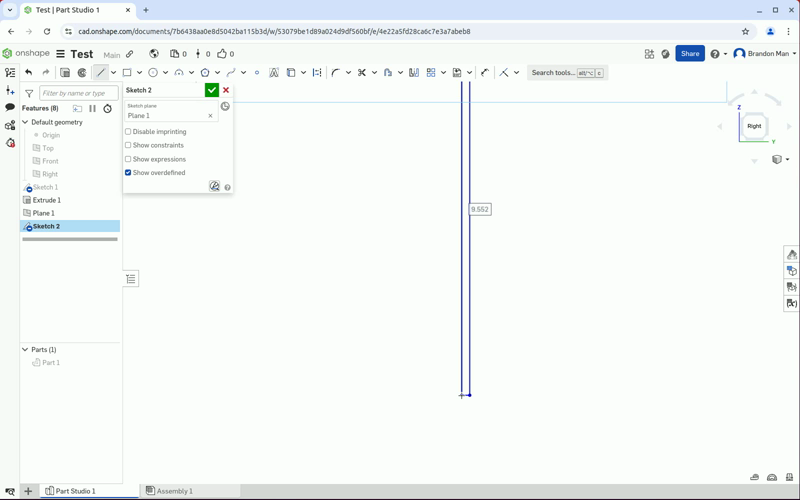
scroll(-6)
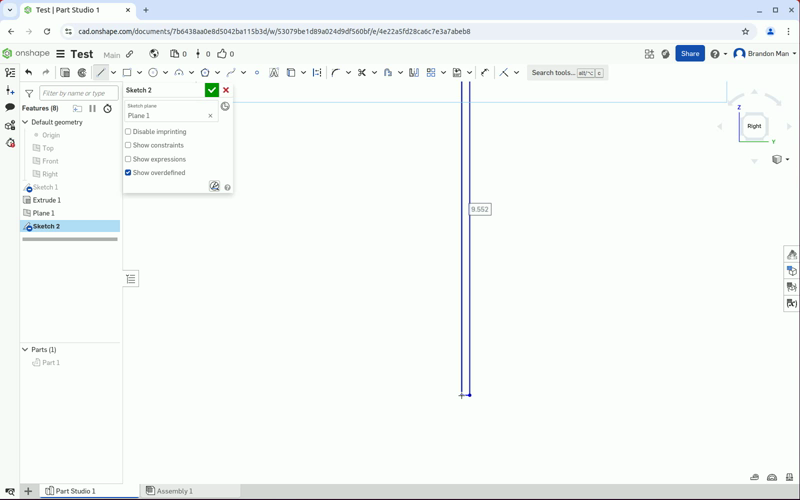
scroll(-6)
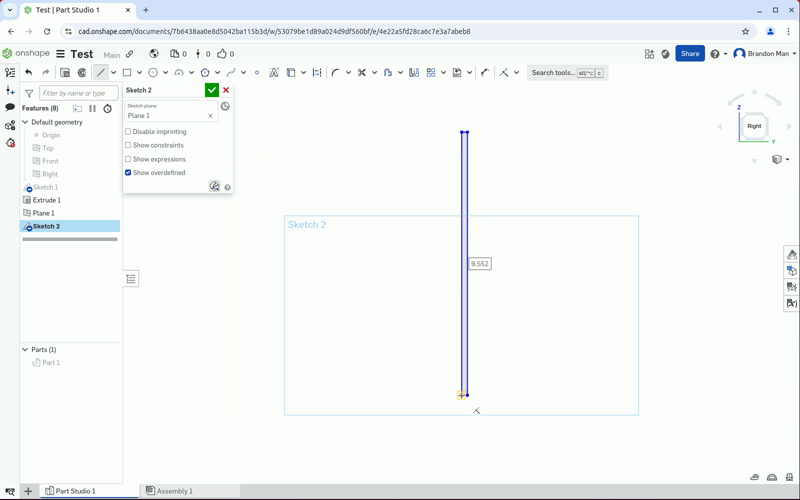
scroll(-6)
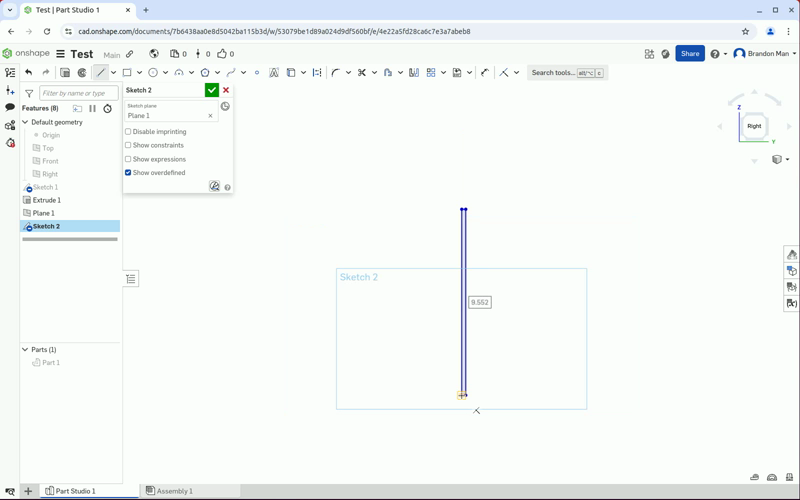
scroll(-6)
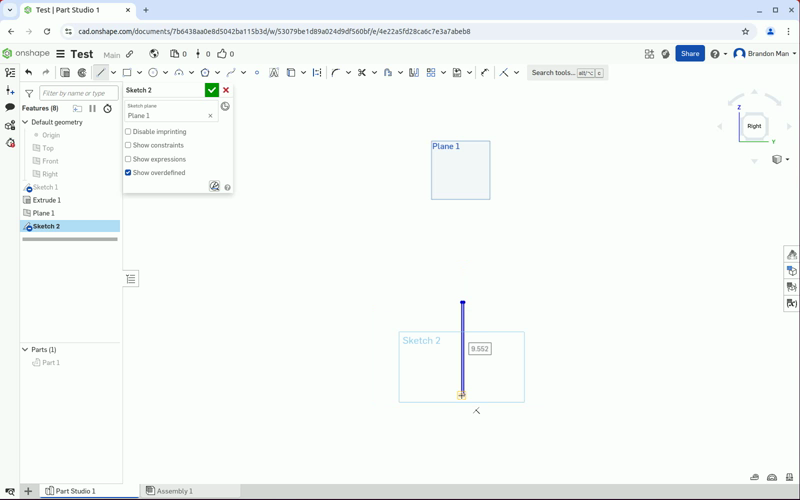
scroll(-6)
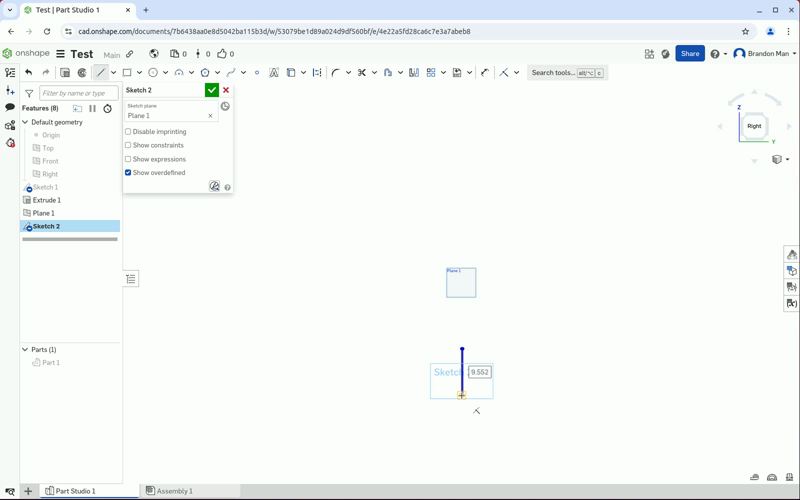
key(esc)
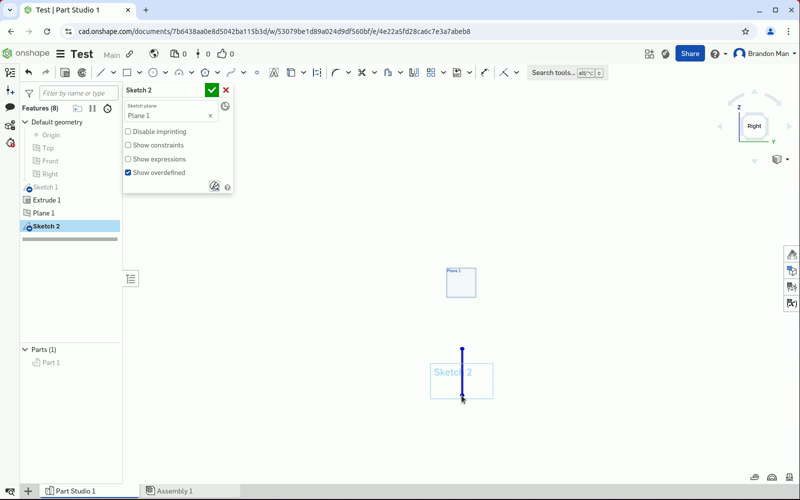
mouse_move(462, 385)
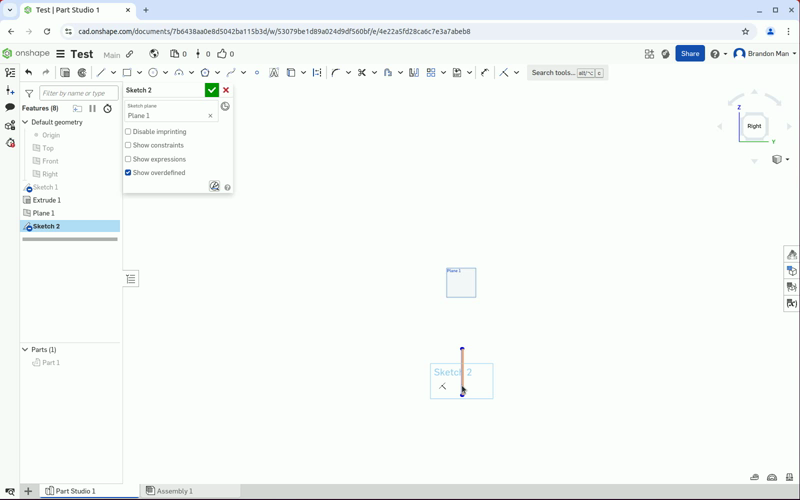
scroll(6)
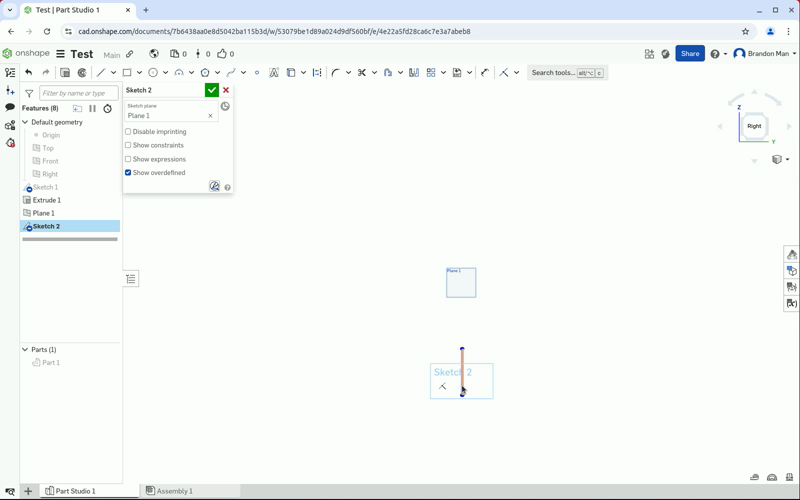
scroll(6)
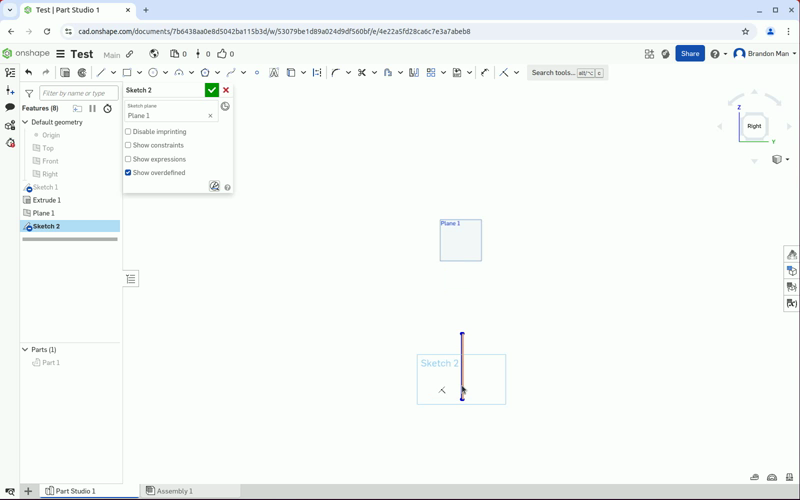
scroll(6)
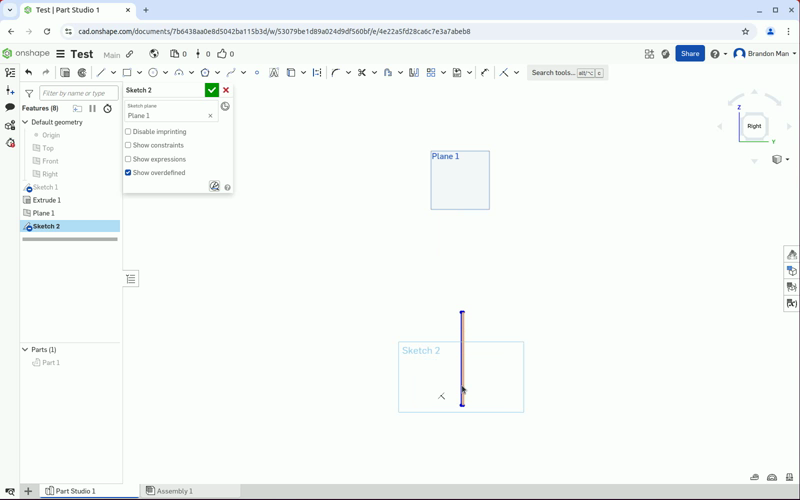
scroll(6)
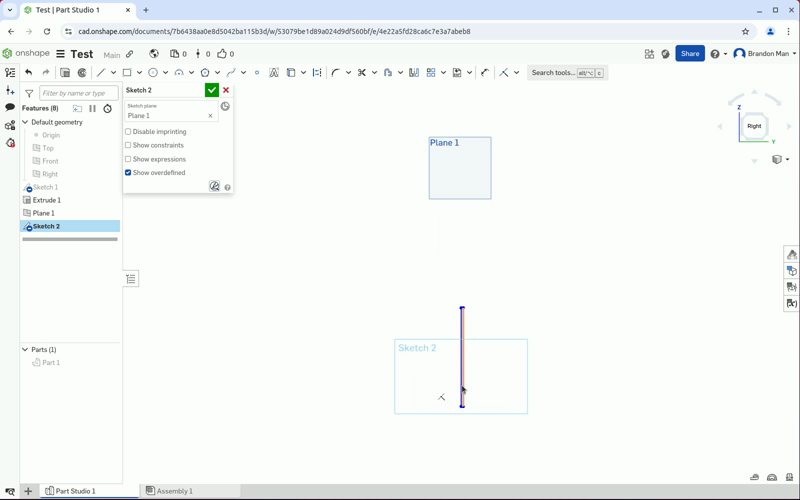
scroll(6)
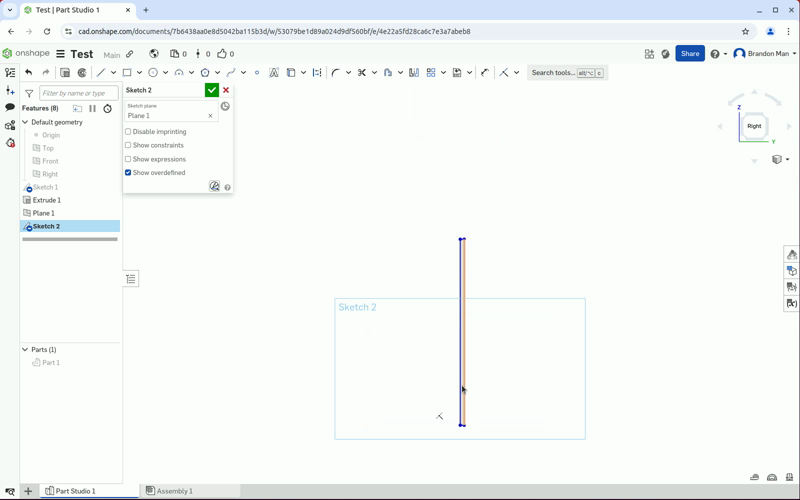
scroll(6)
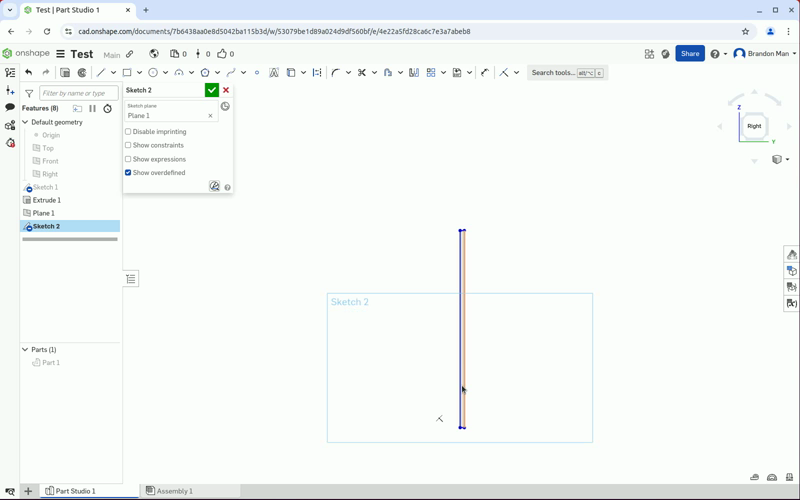
scroll(6)
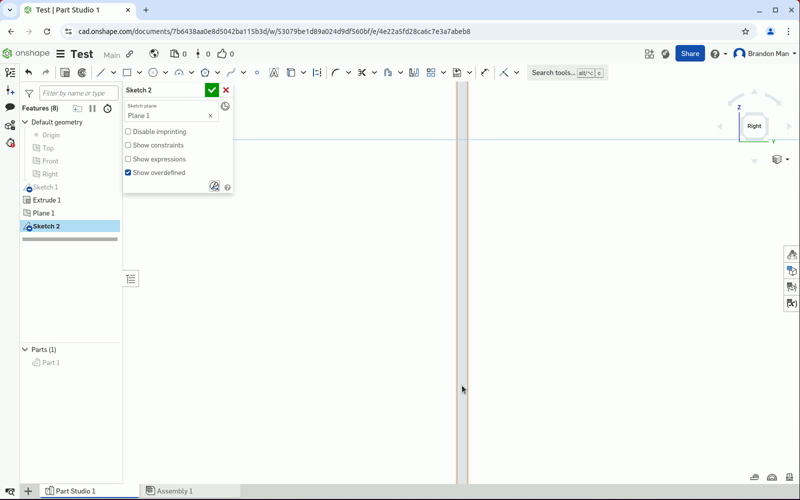
click(462, 385)
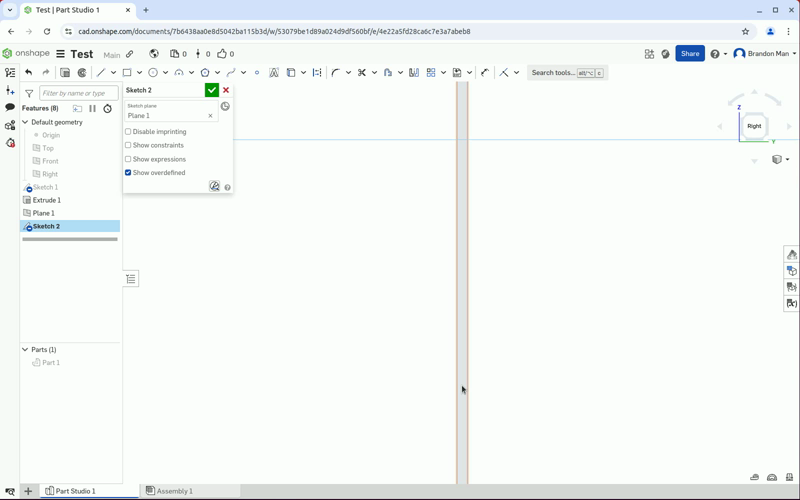
scroll(-6)
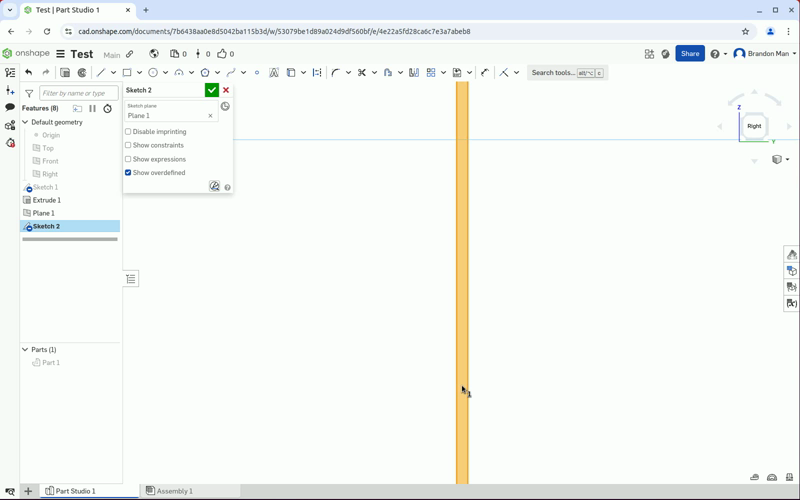
scroll(-6)
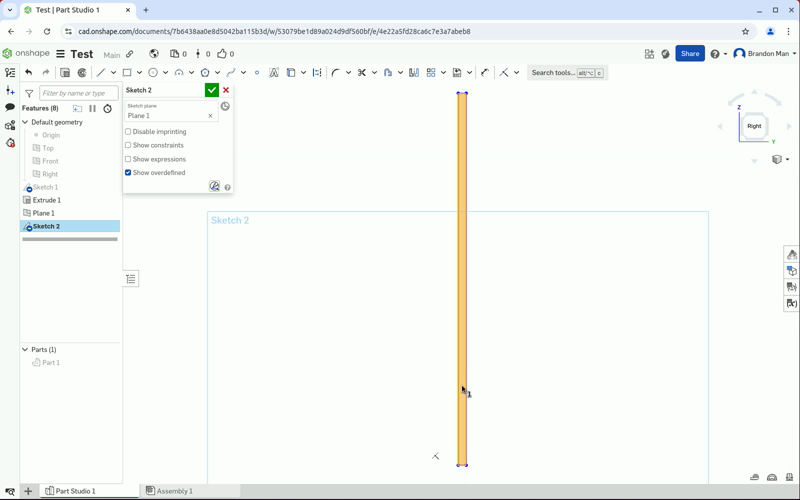
scroll(-6)
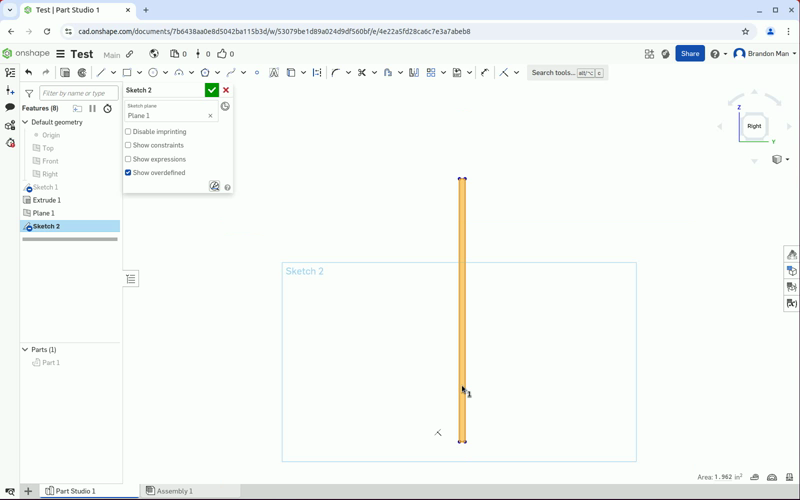
scroll(-6)
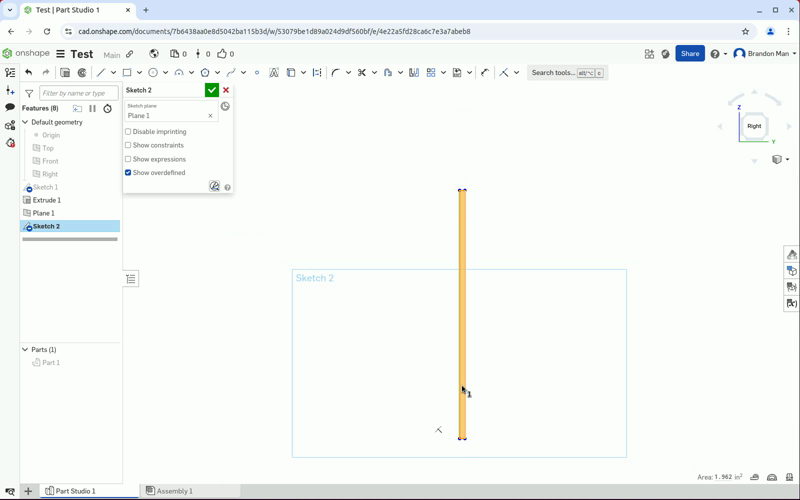
scroll(-6)
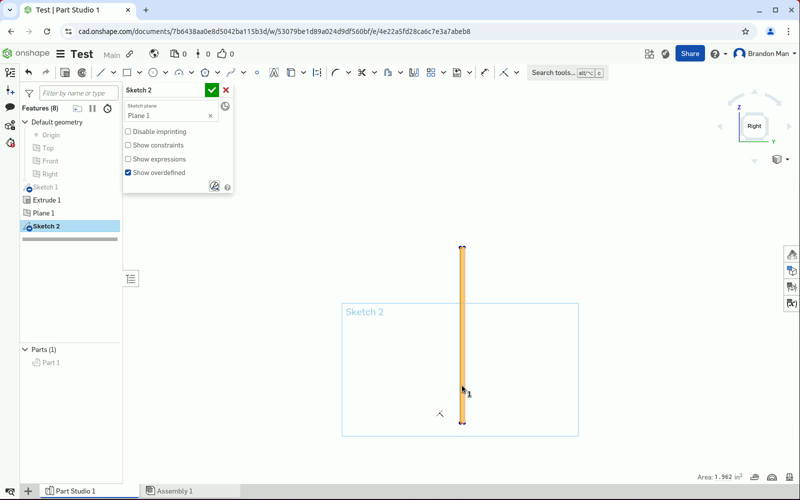
scroll(-6)
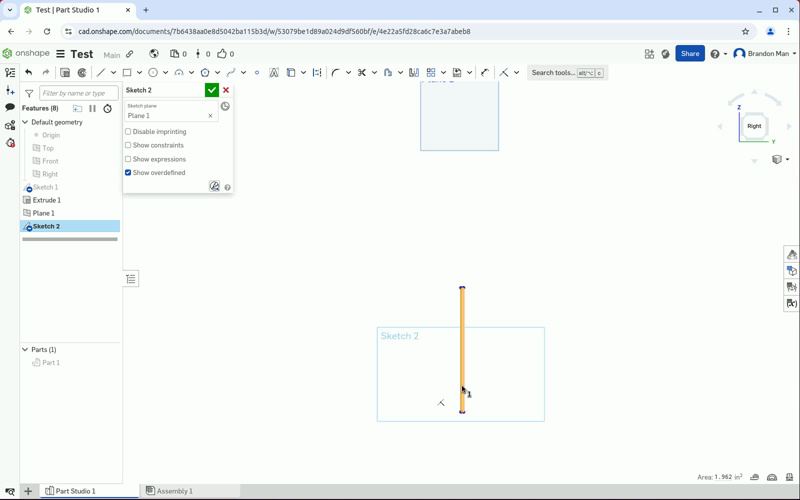
scroll(-6)
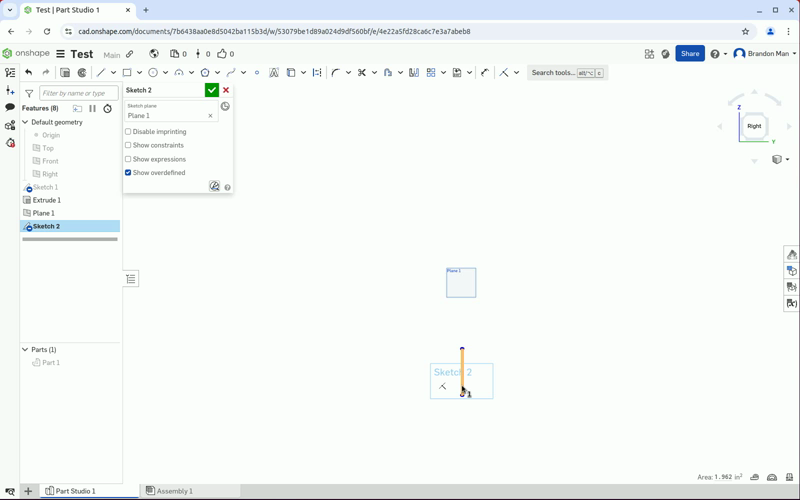
mouse_move(73, 352)
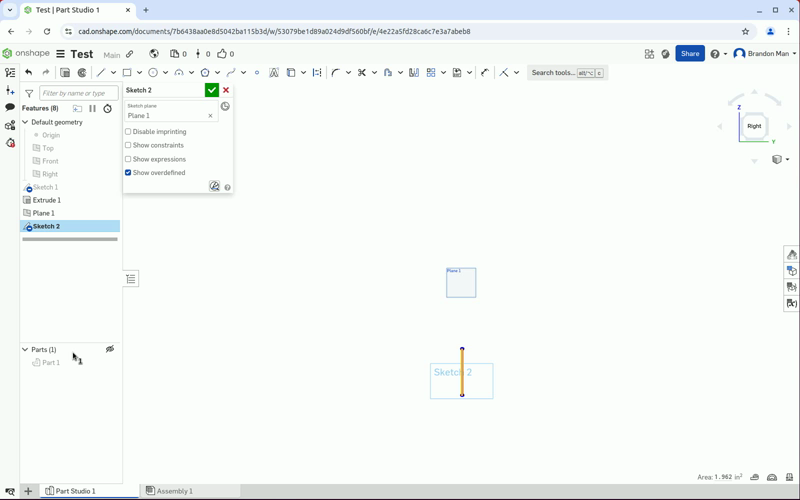
key(shift+y)
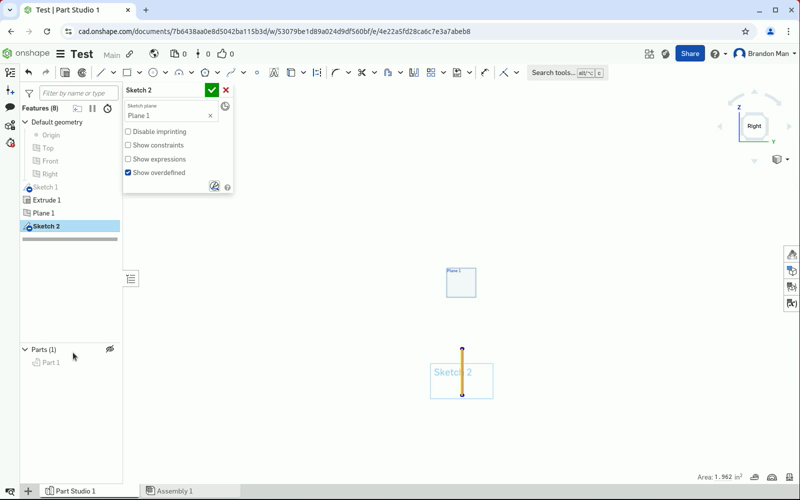
key(shift+e)
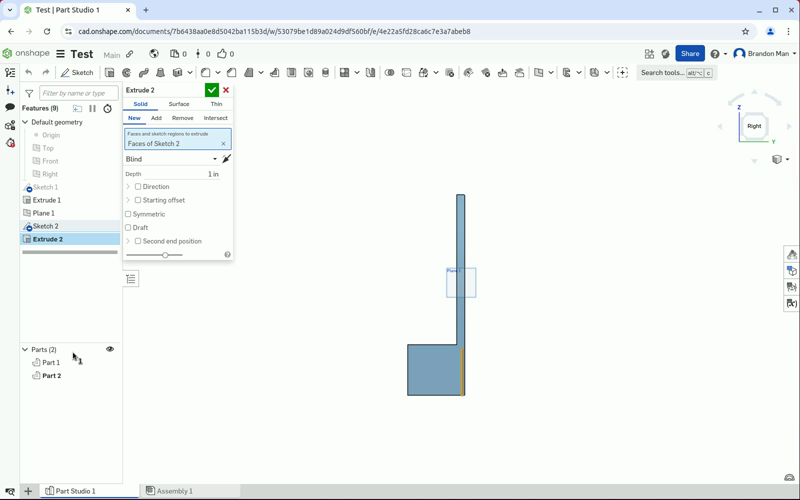
mouse_move(143, 106)
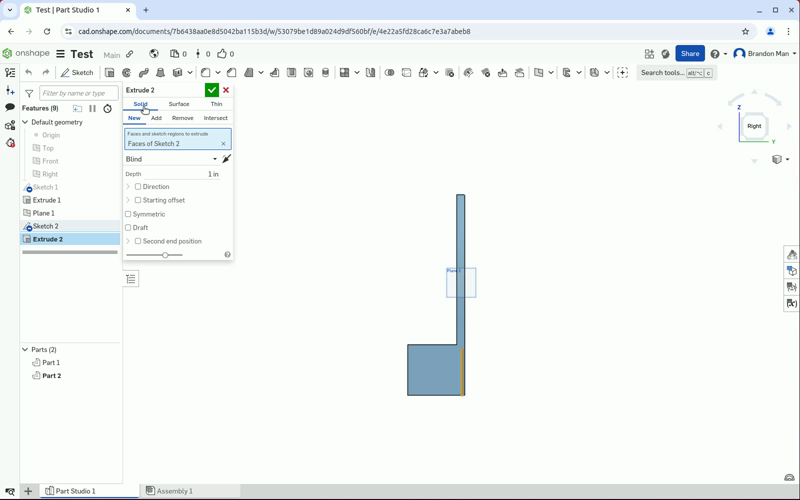
click(143, 106)
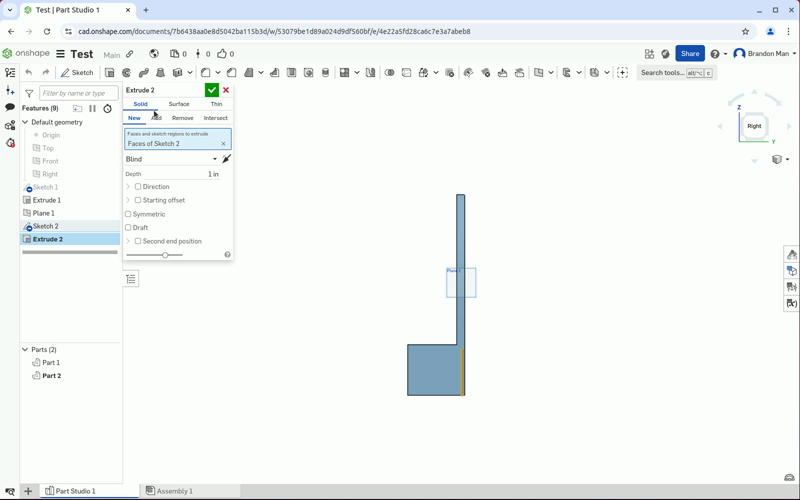
mouse_move(186, 120)
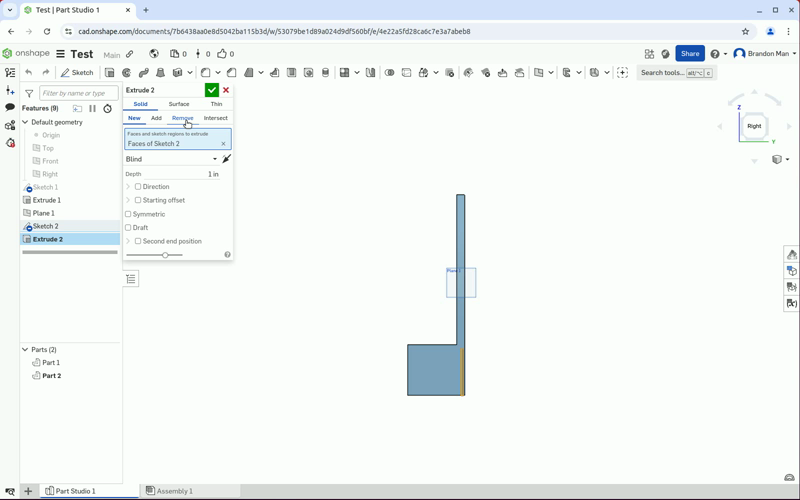
click(186, 120)
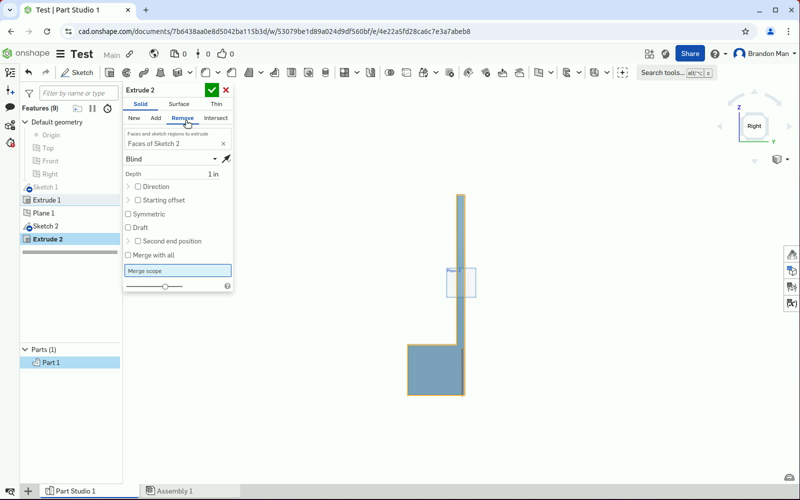
key(tab, 4)
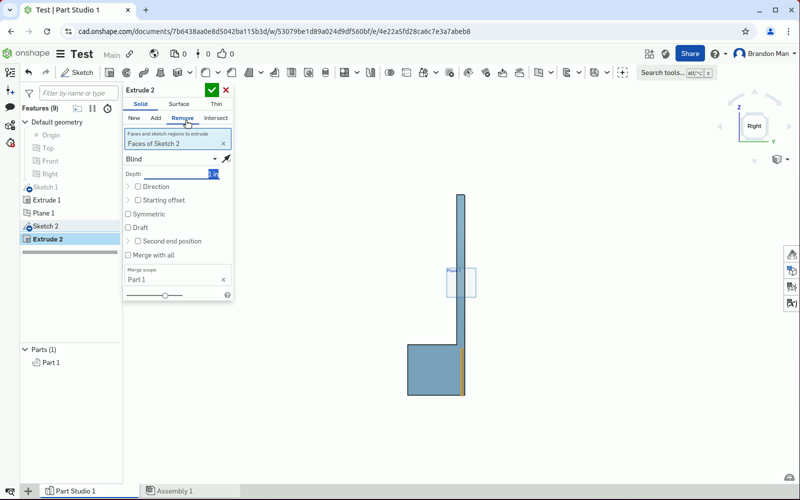
text(0.241)
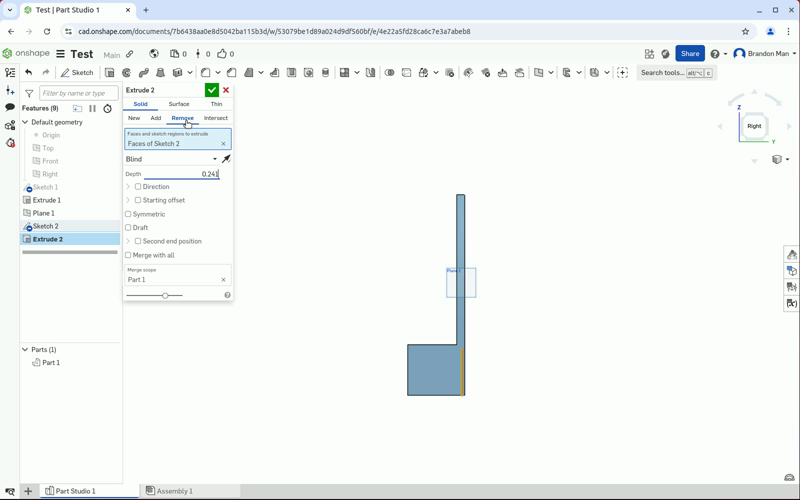
key(tab, 6)
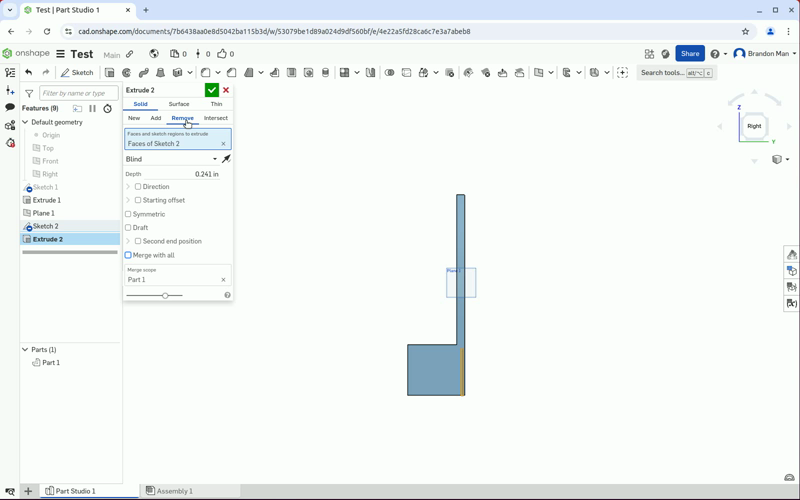
key(space)
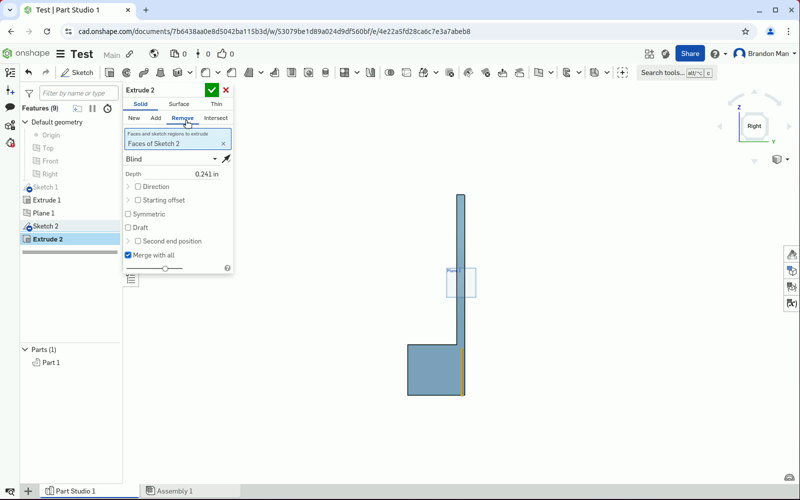
key(enter)
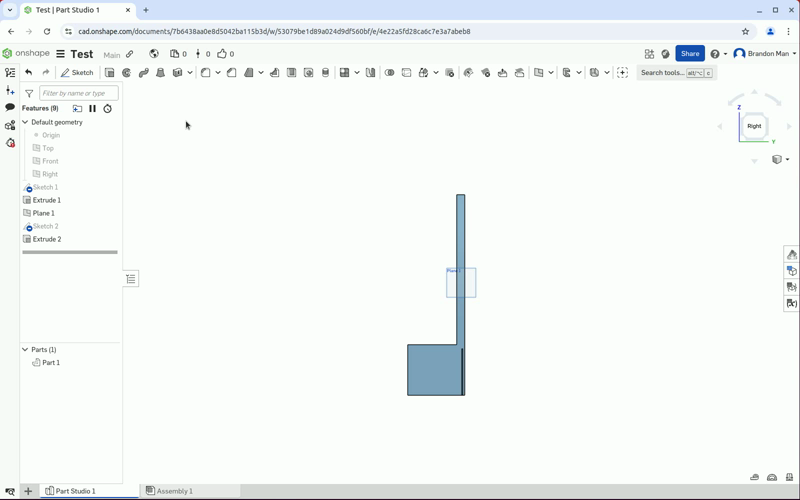
key(shift+h)
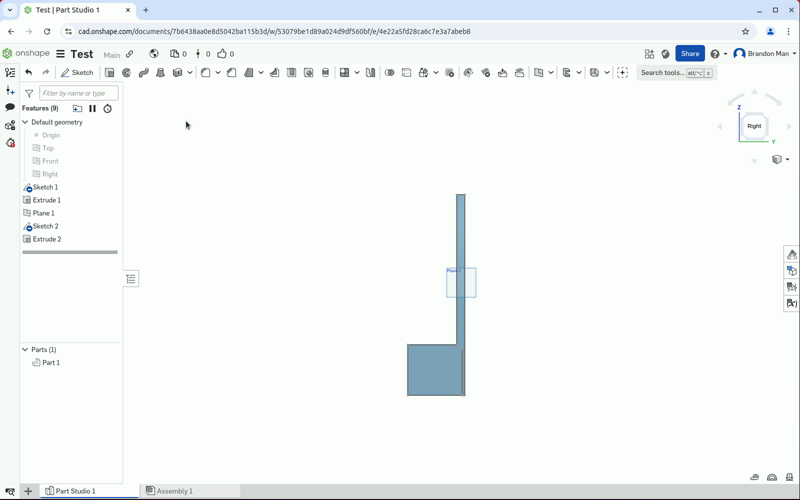
key(shift+h)
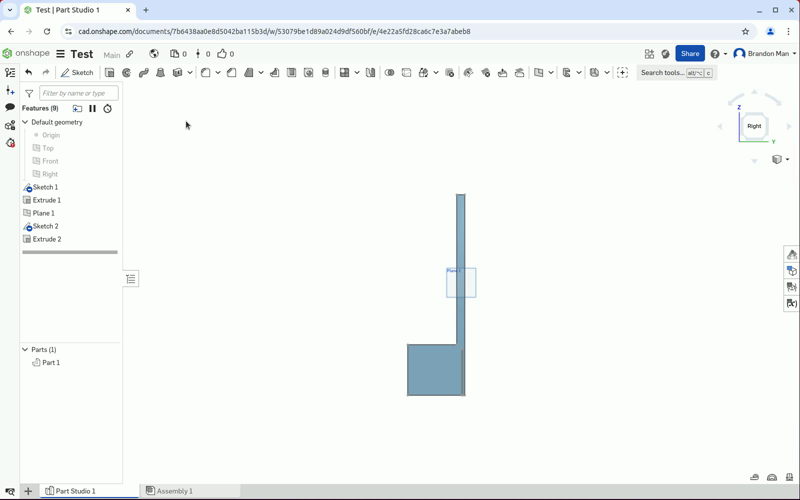
key(shift+7)
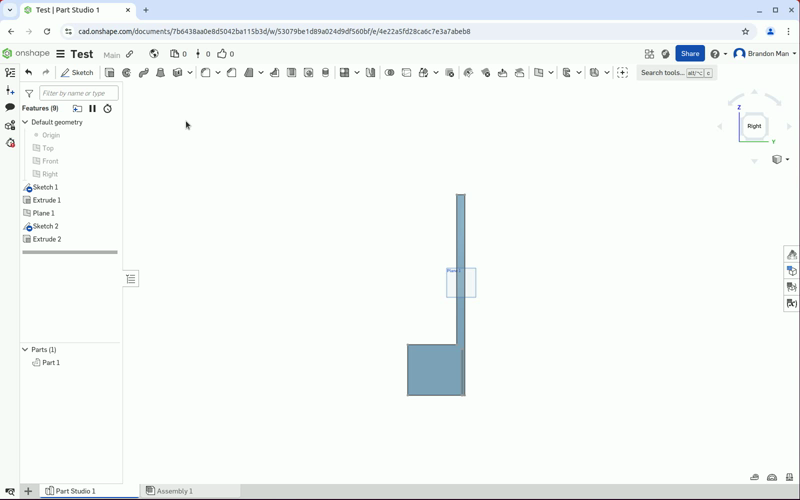
key(right, 2)
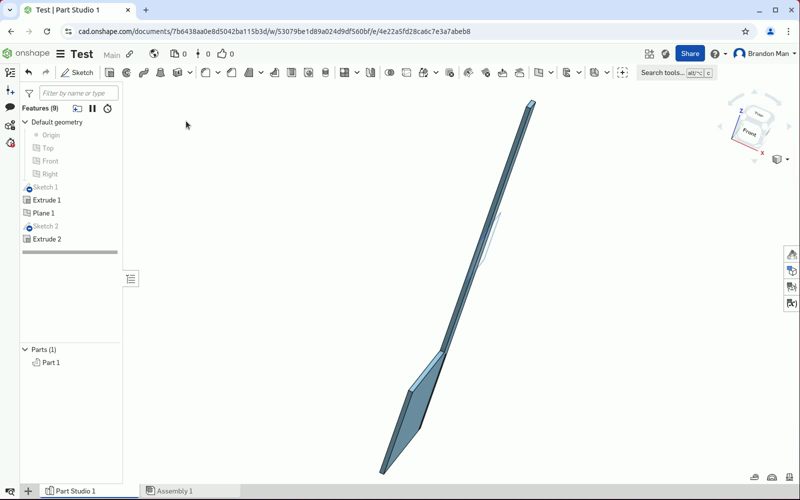
key(down, 2)
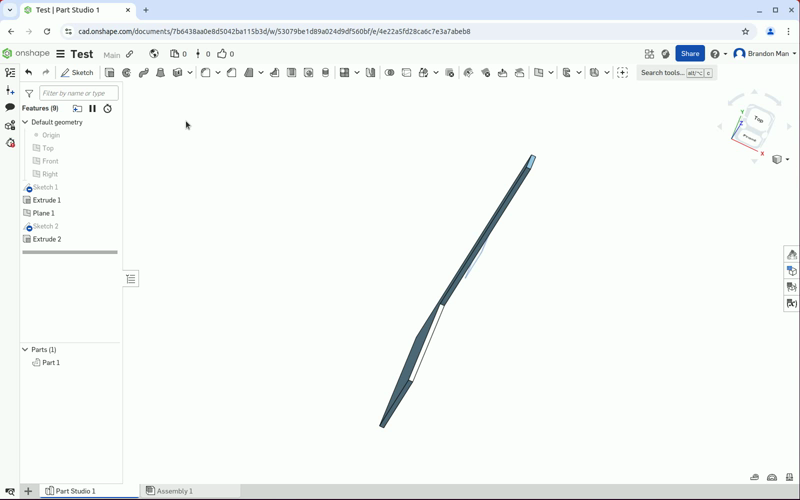
key(up, 2)
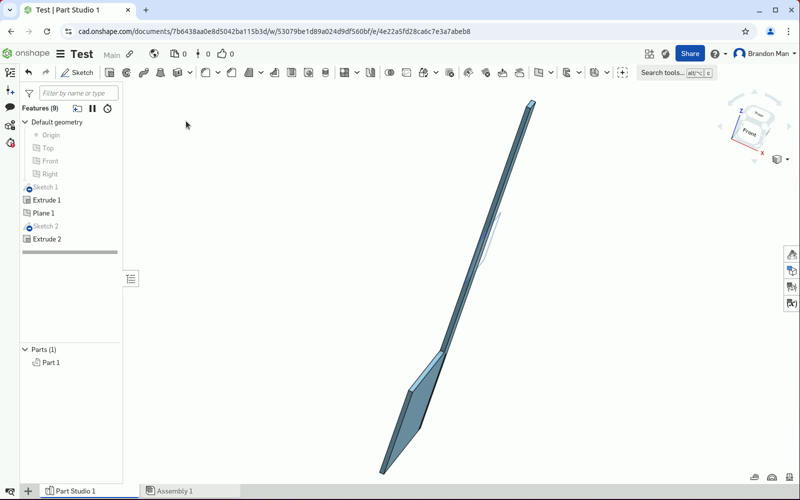
key(left, 2)
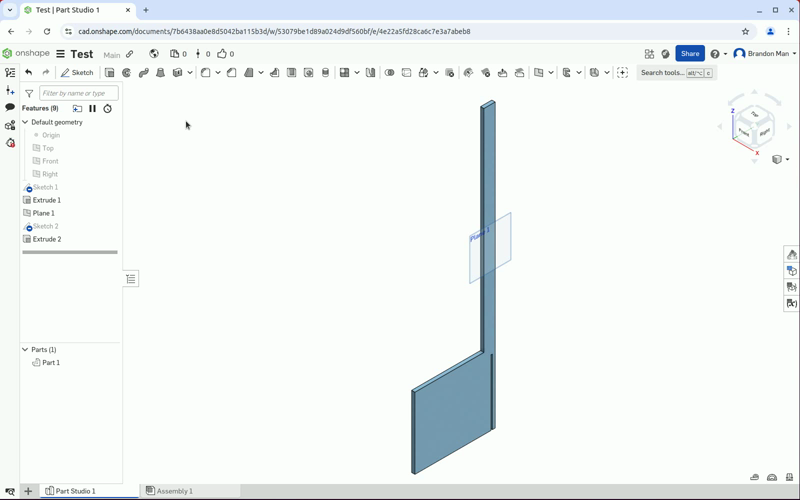
mouse_move(73, 189)
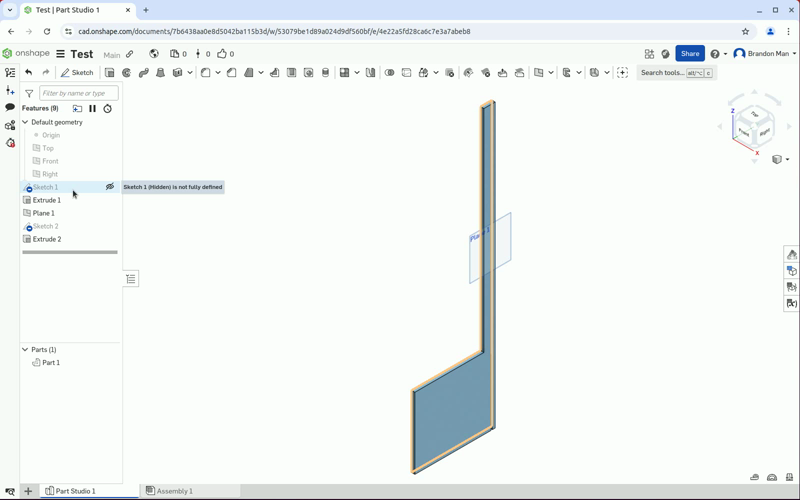
click(73, 189)